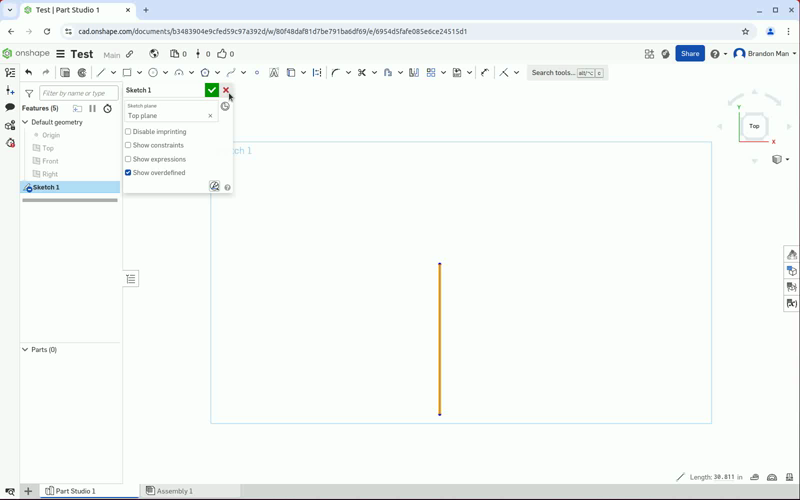
key(shift+h)
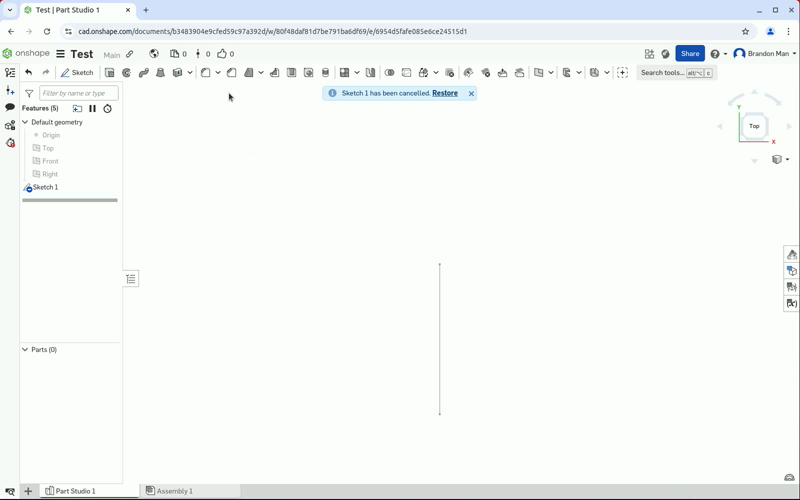
key(shift+s)
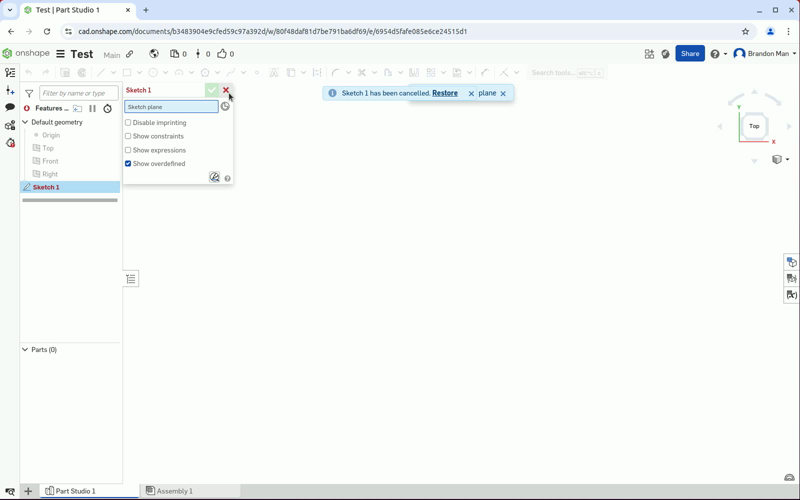
mouse_move(73, 150)
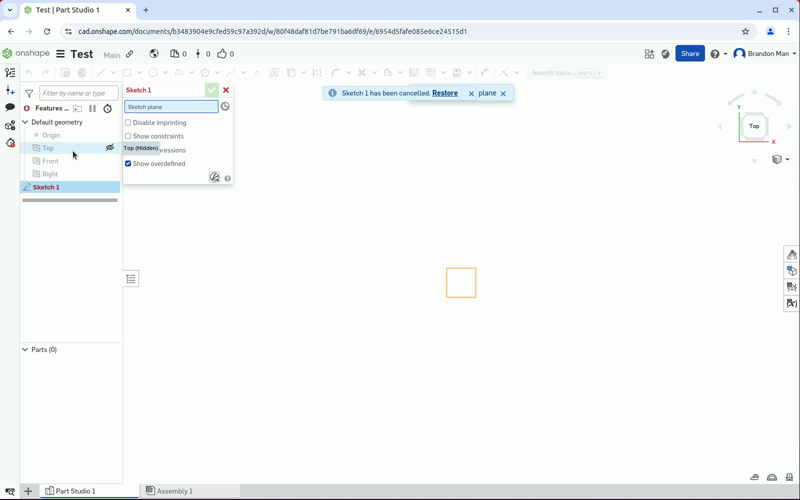
click(73, 150)
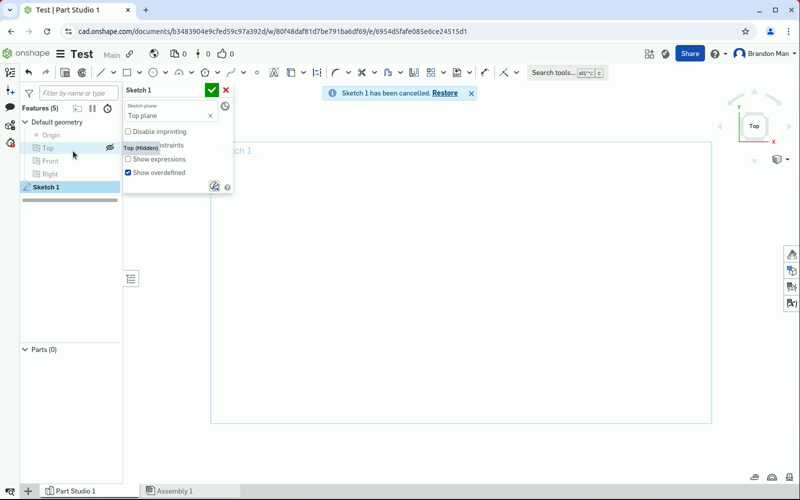
mouse_move(73, 352)
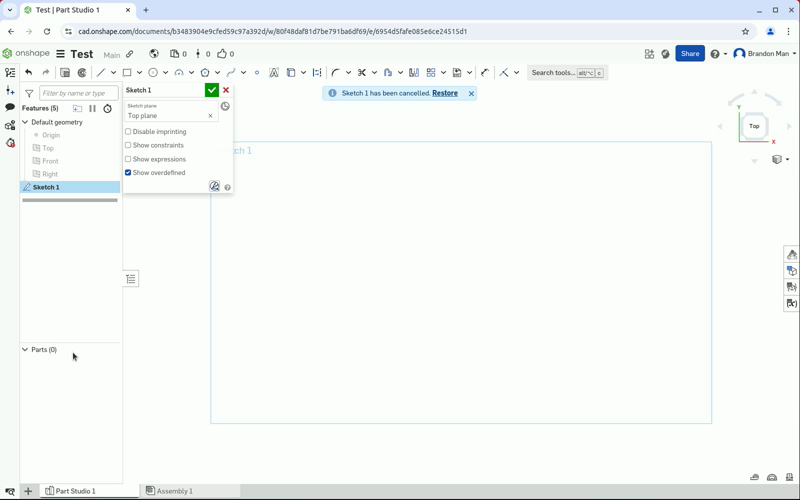
key(y)
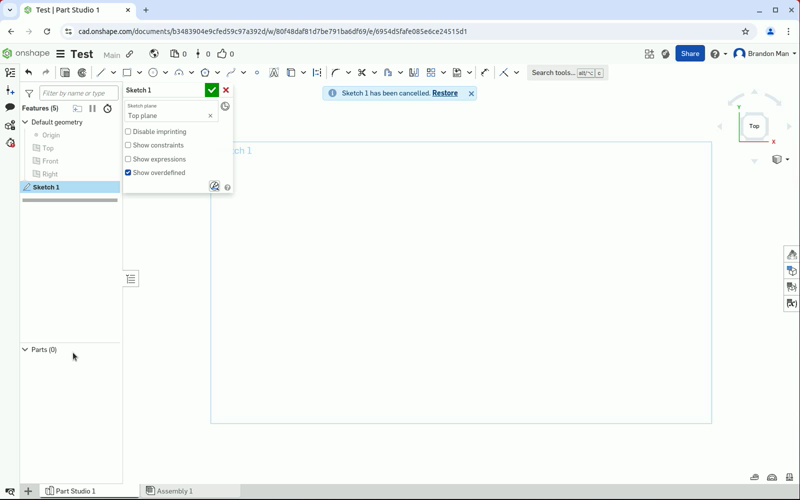
key(l)
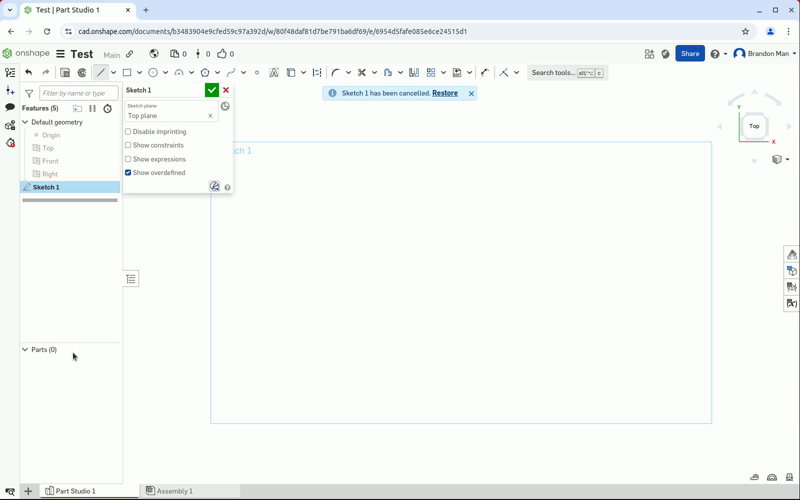
key_down(shift)
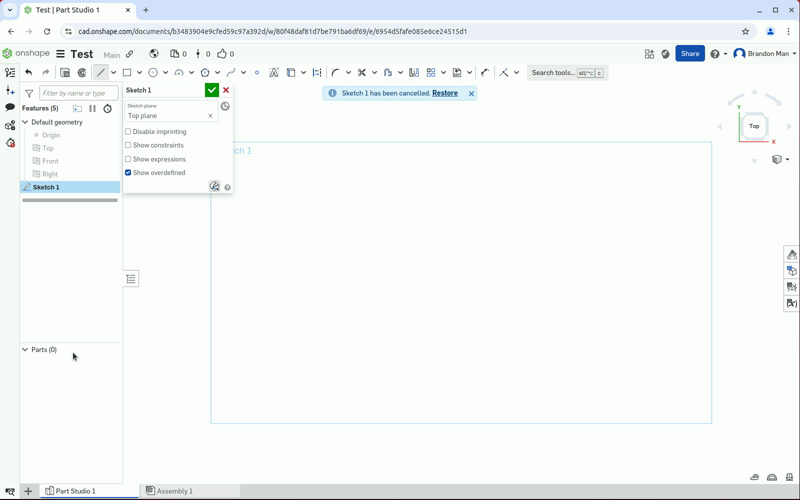
mouse_move(393, 305)
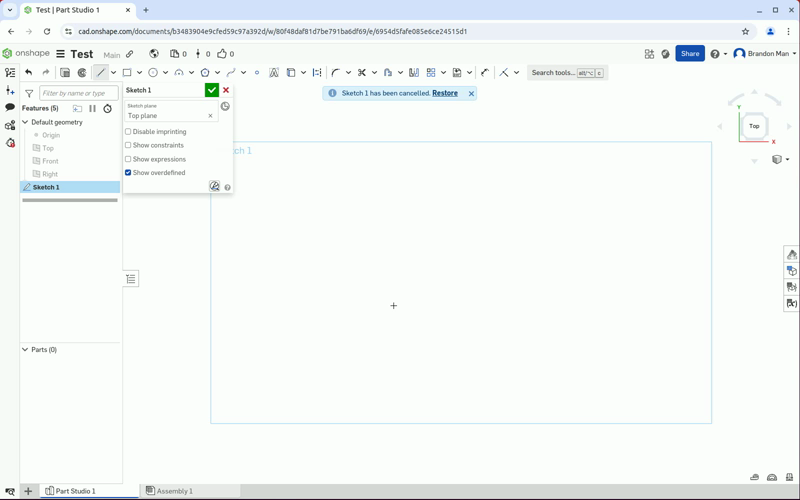
click(393, 305)
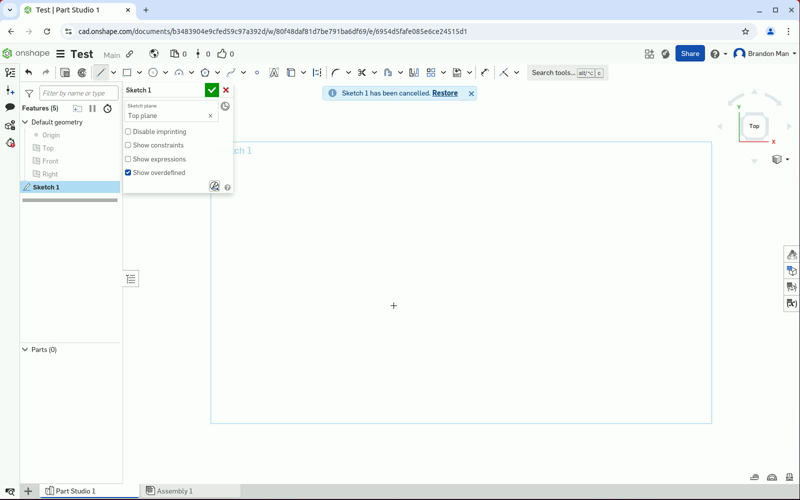
key_up(shift)
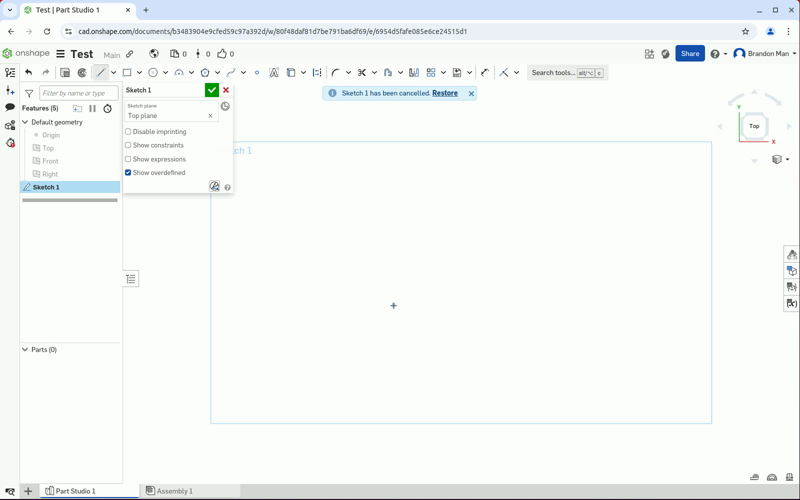
key_down(shift)
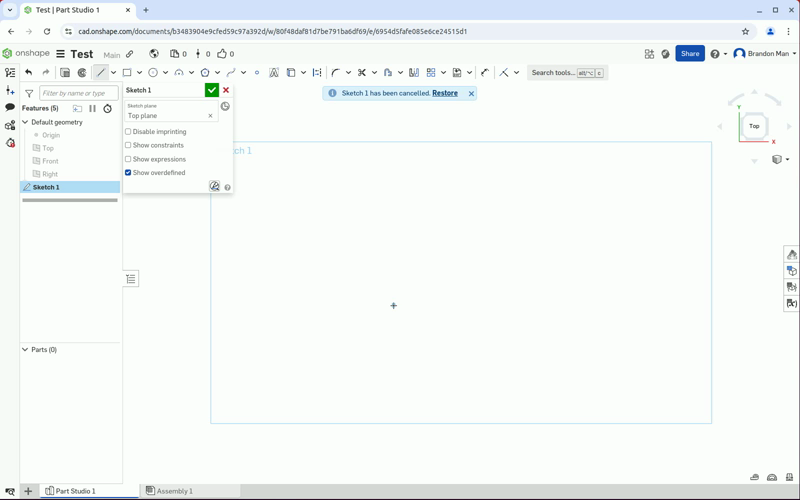
mouse_move(438, 349)
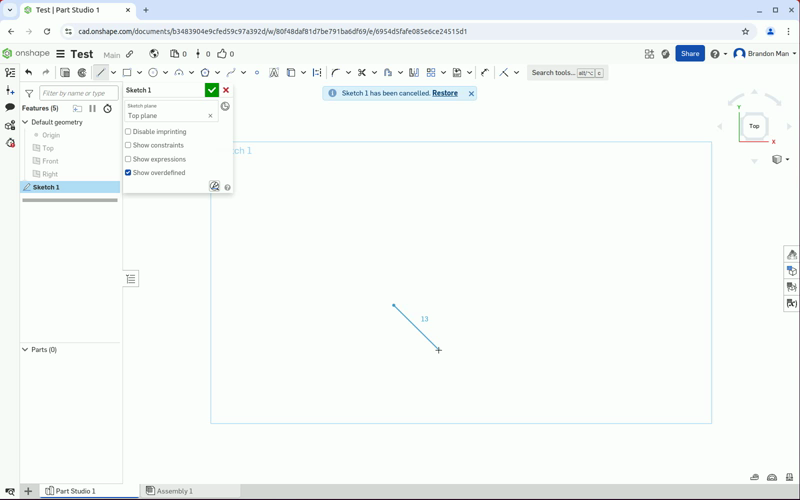
click(438, 349)
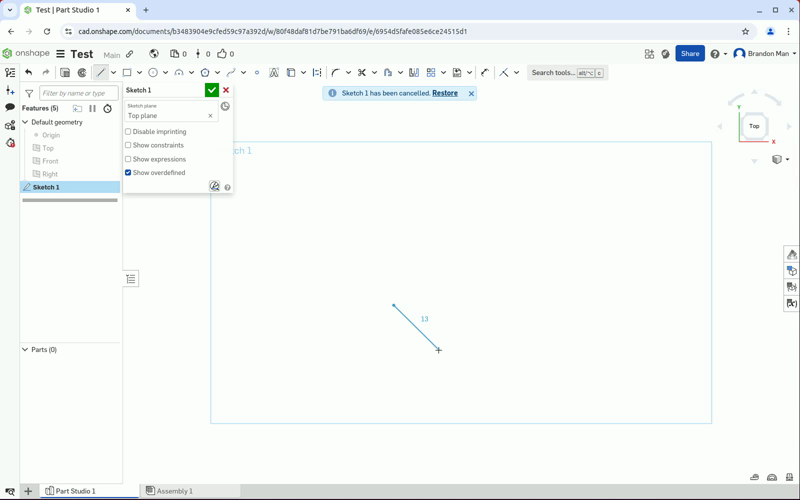
key_up(shift)
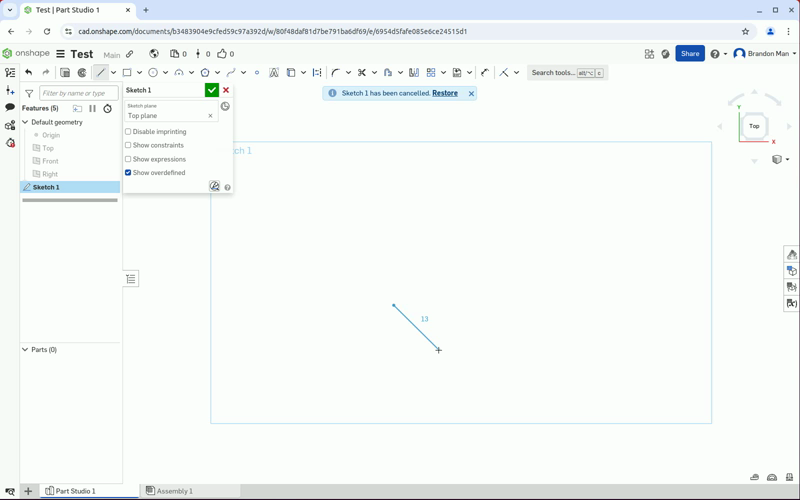
key_down(shift)
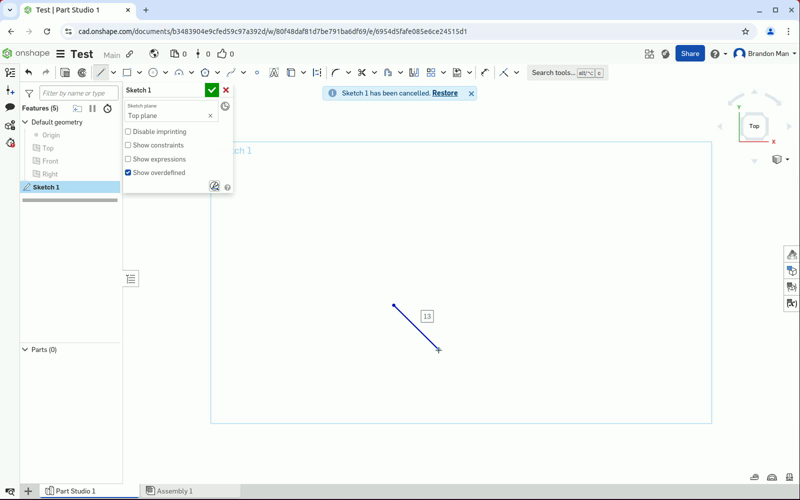
mouse_move(468, 349)
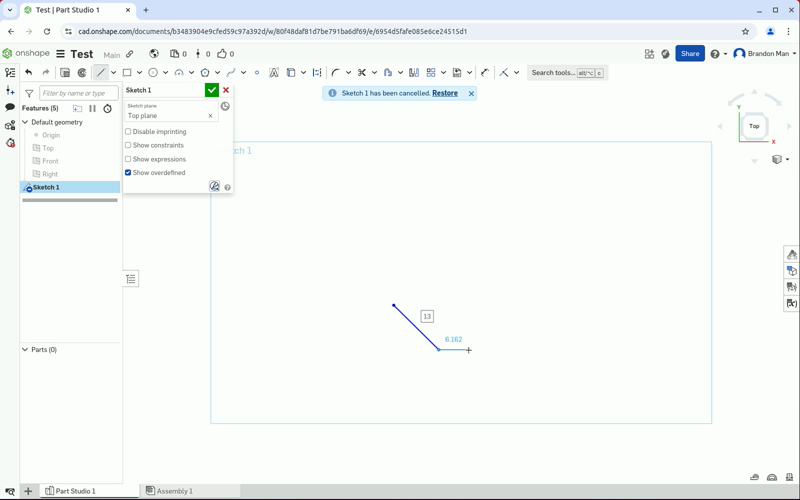
mouse_move(442, 349)
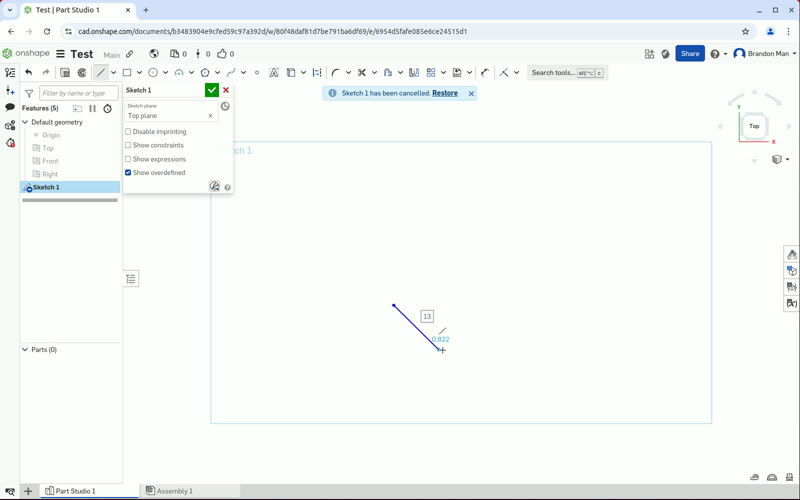
scroll(6)
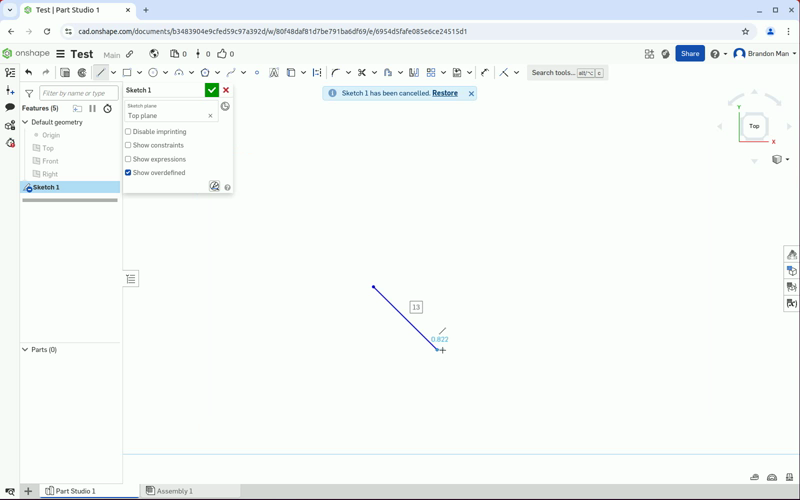
scroll(6)
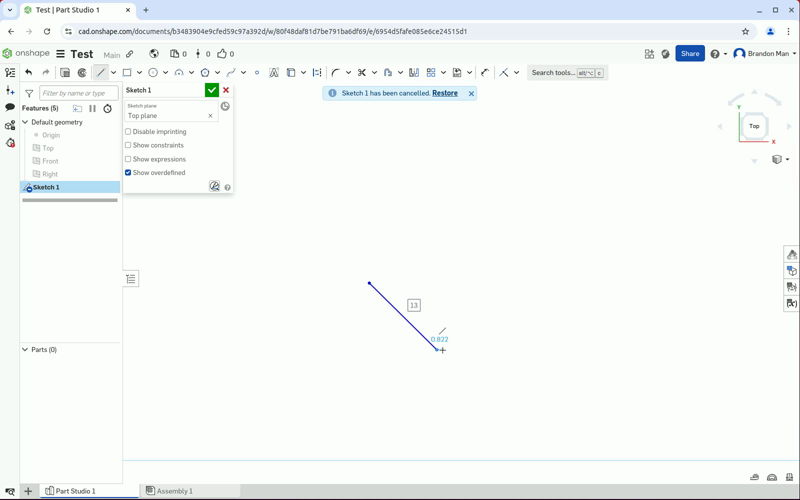
scroll(6)
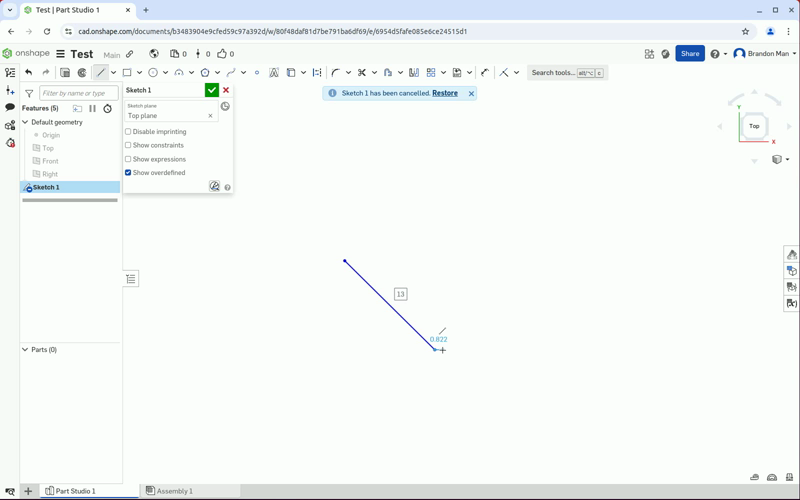
scroll(6)
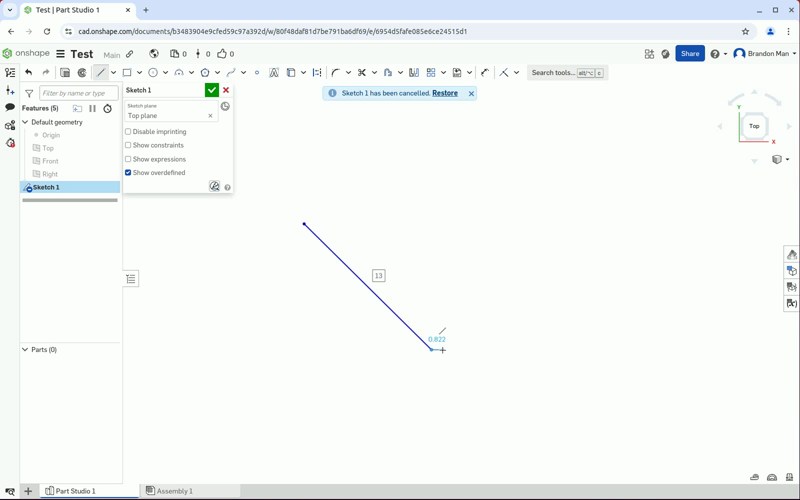
scroll(6)
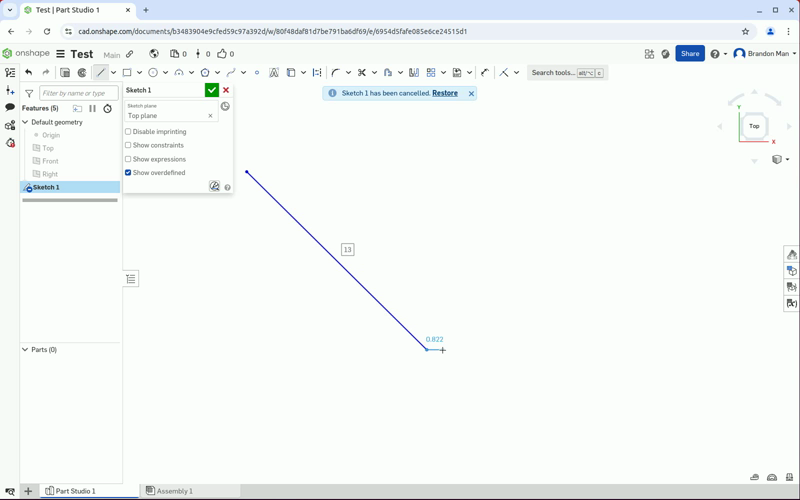
scroll(6)
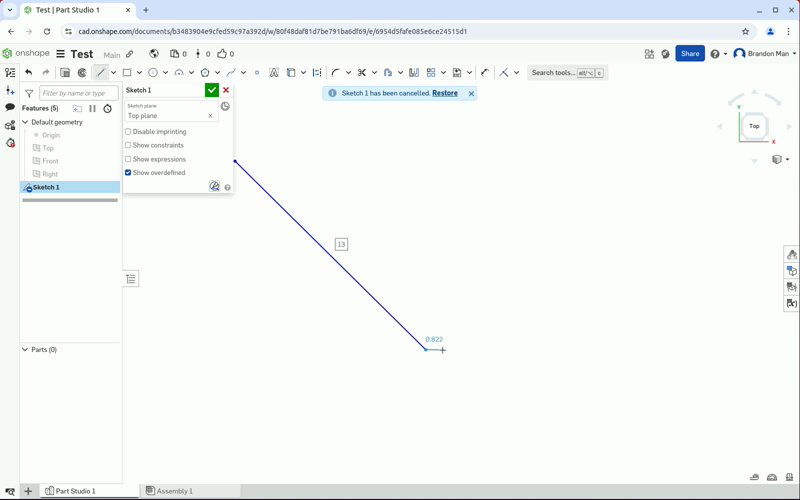
scroll(6)
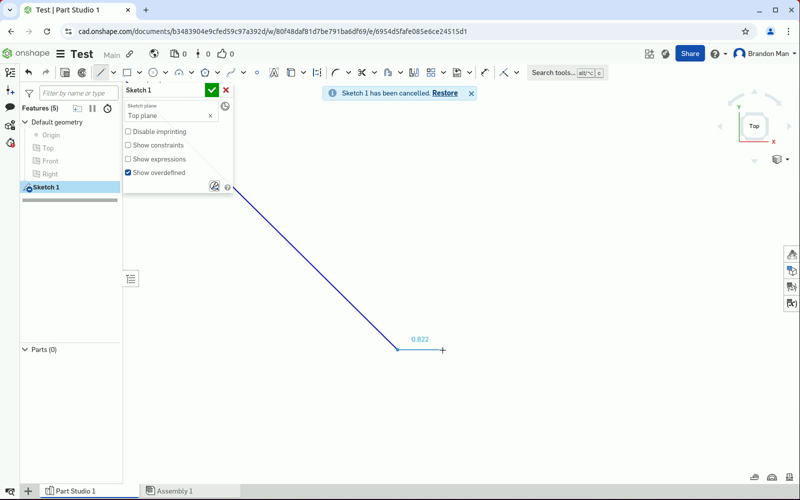
click(442, 349)
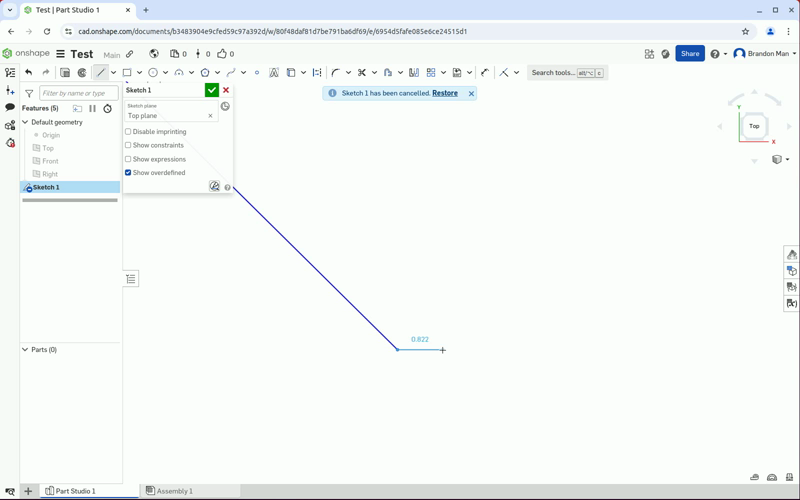
scroll(-6)
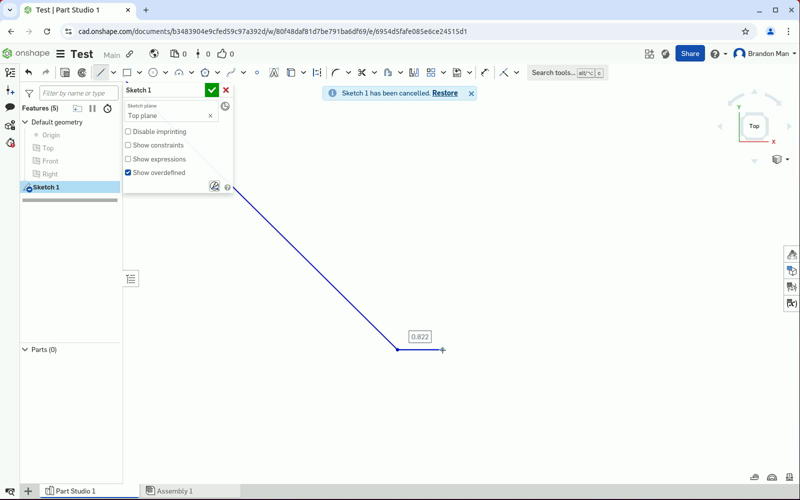
scroll(-6)
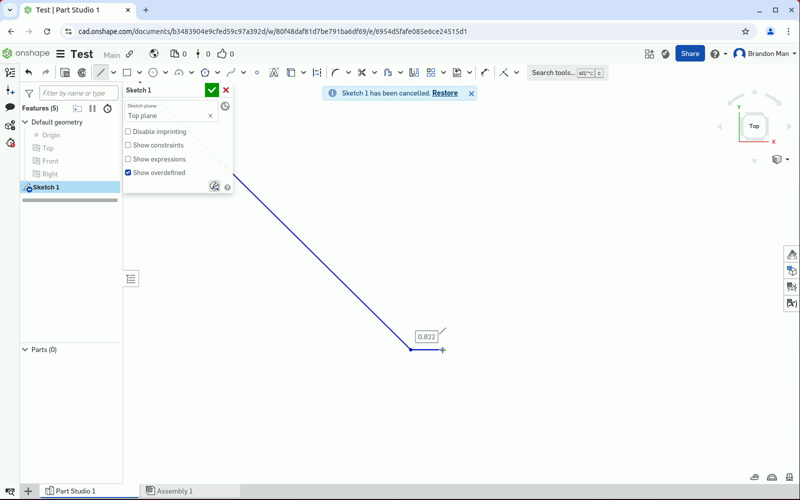
scroll(-6)
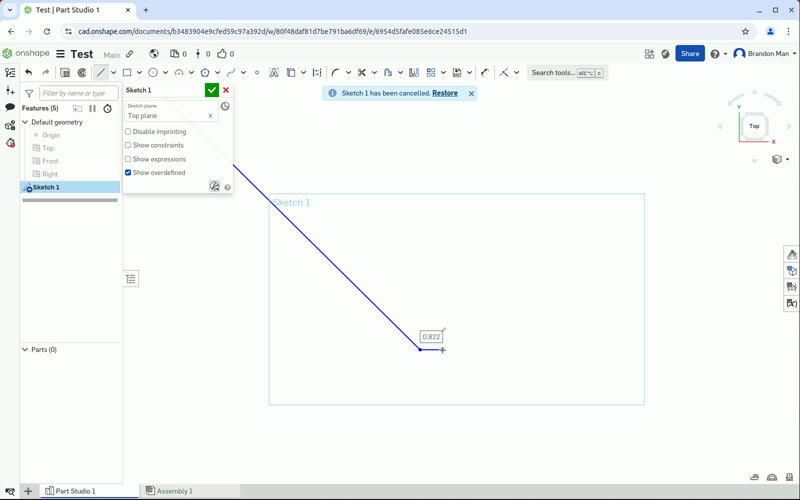
scroll(-6)
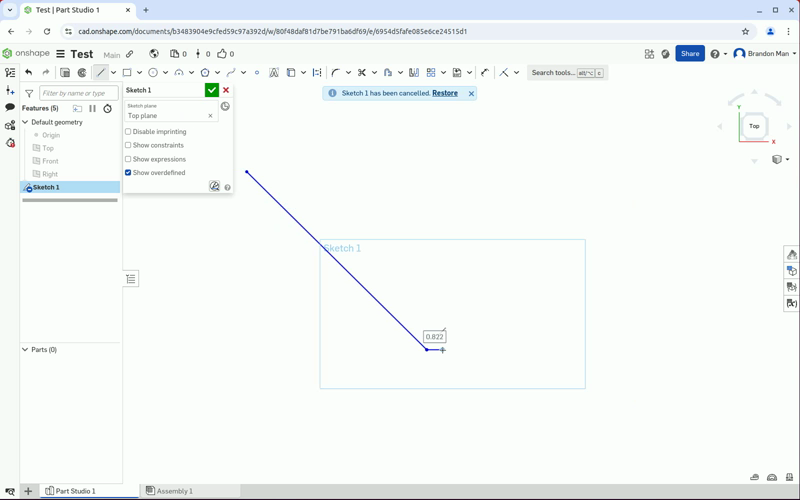
scroll(-6)
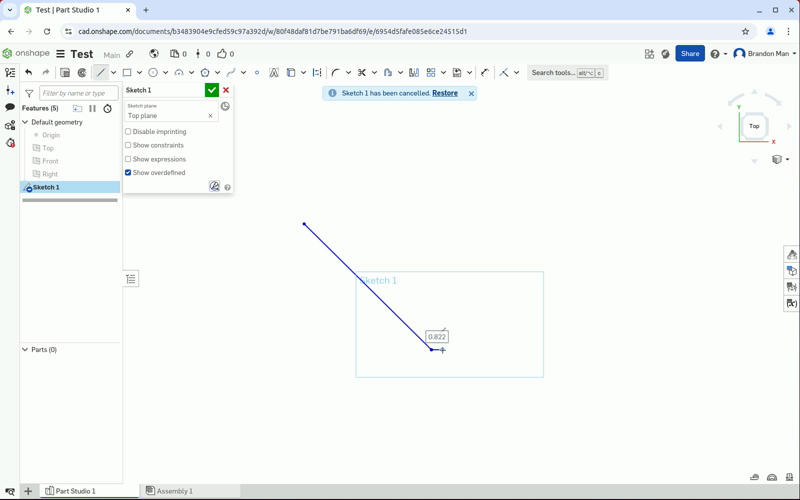
scroll(-6)
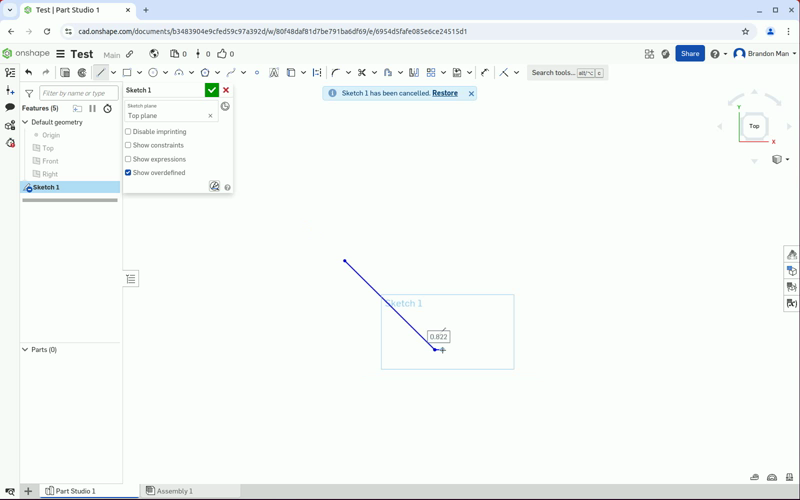
scroll(-6)
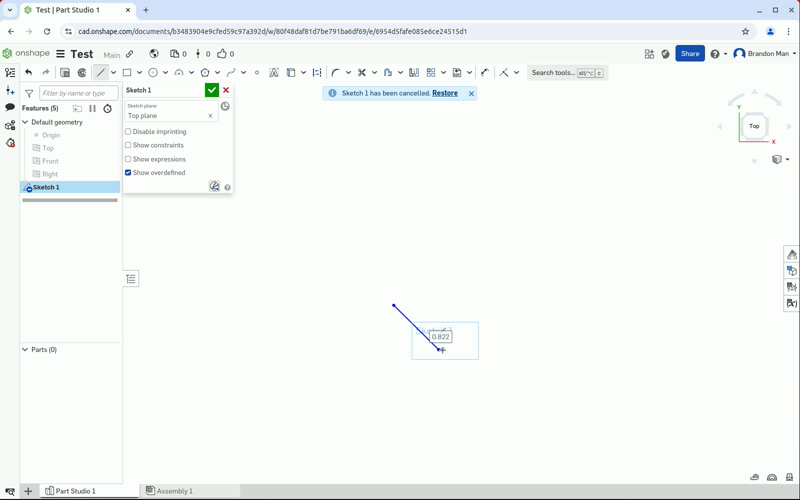
key_up(shift)
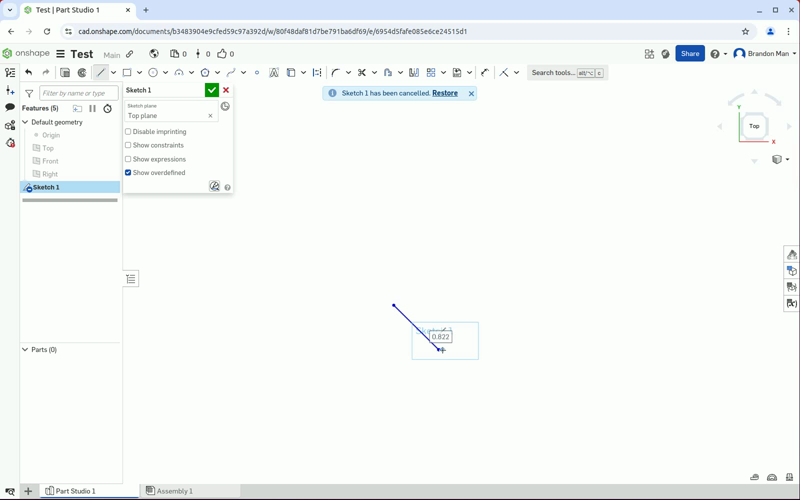
key_down(shift)
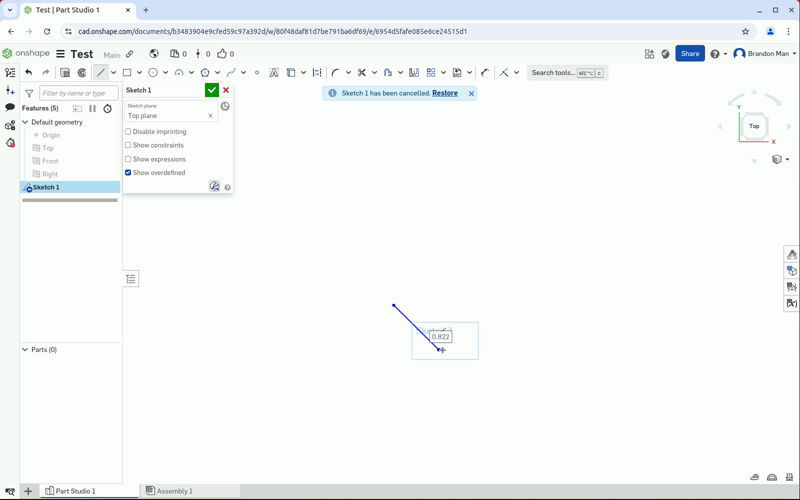
mouse_move(472, 349)
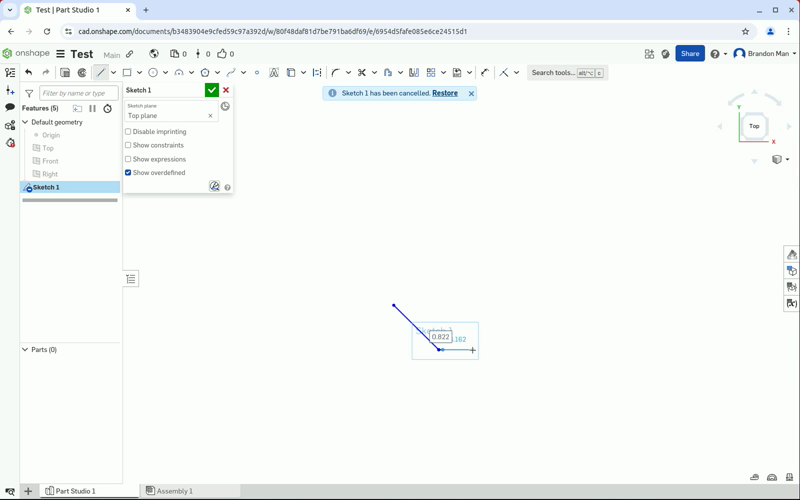
mouse_move(440, 348)
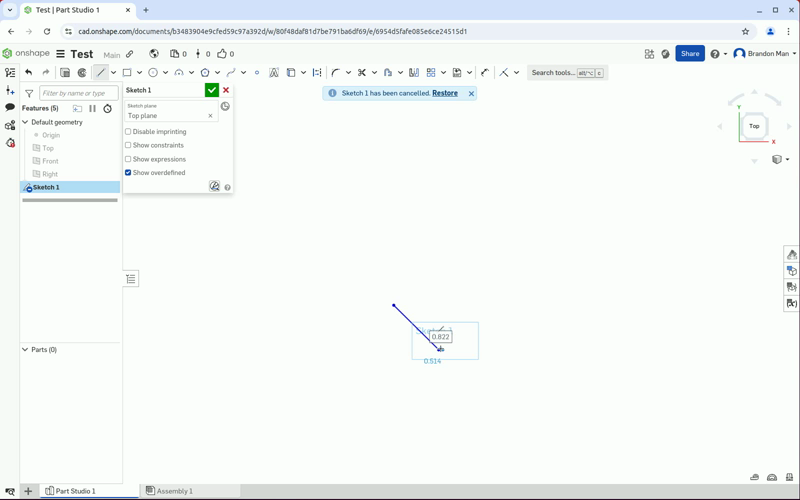
scroll(6)
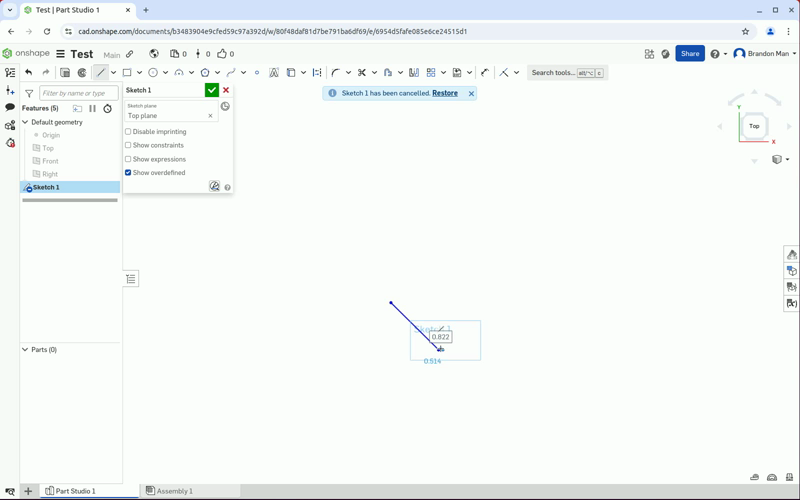
scroll(6)
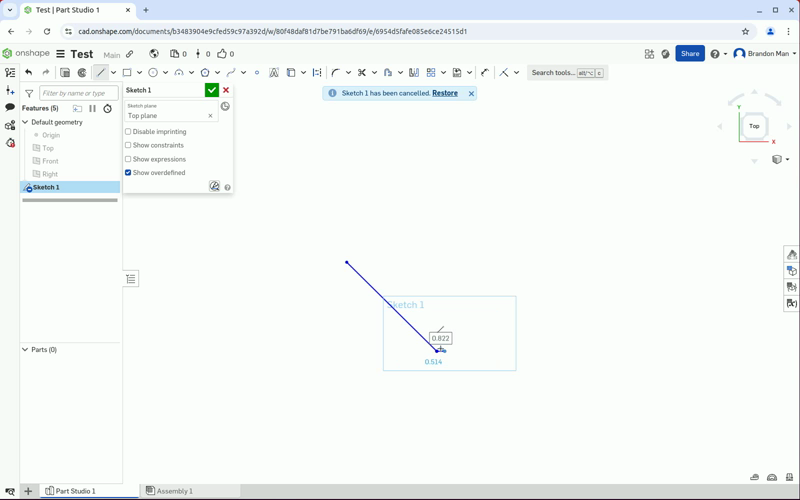
scroll(6)
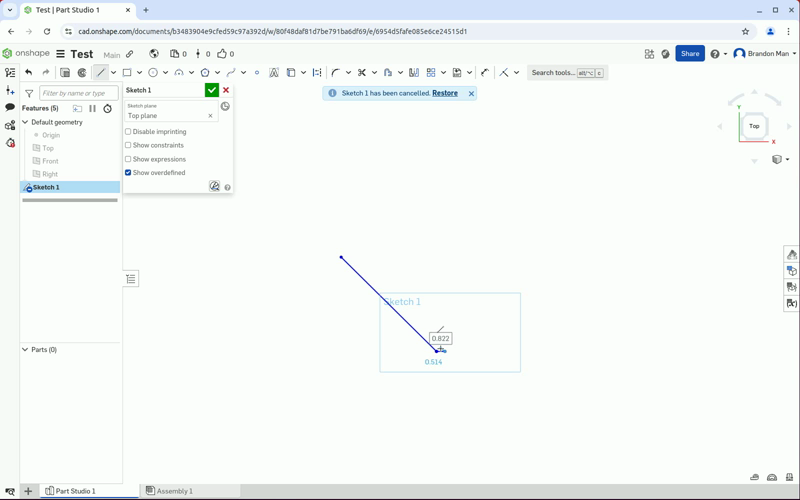
scroll(6)
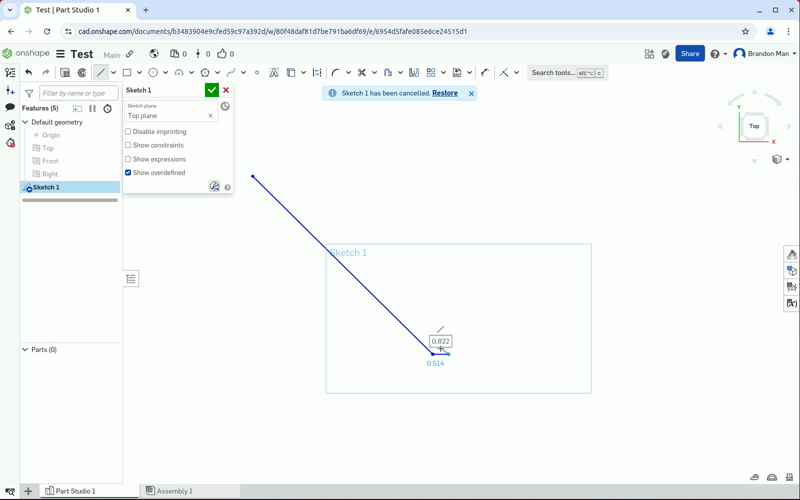
scroll(6)
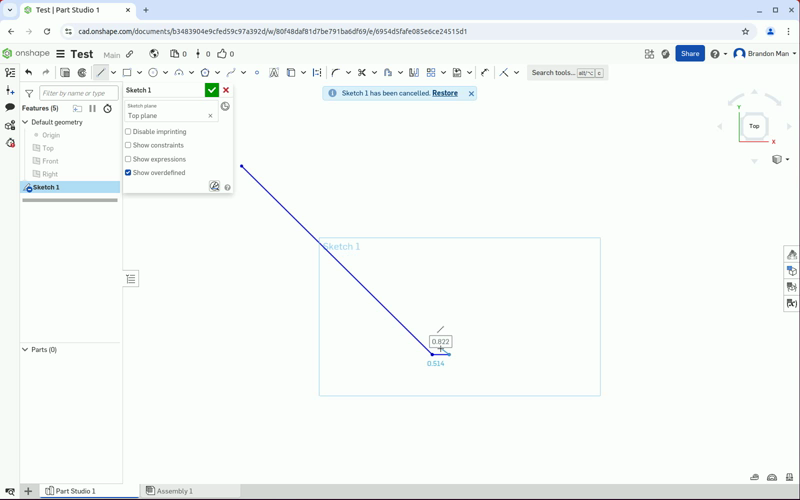
scroll(6)
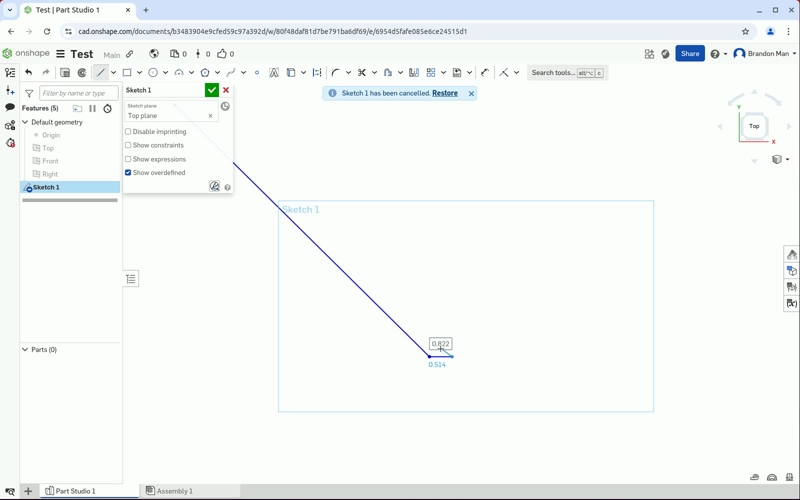
scroll(6)
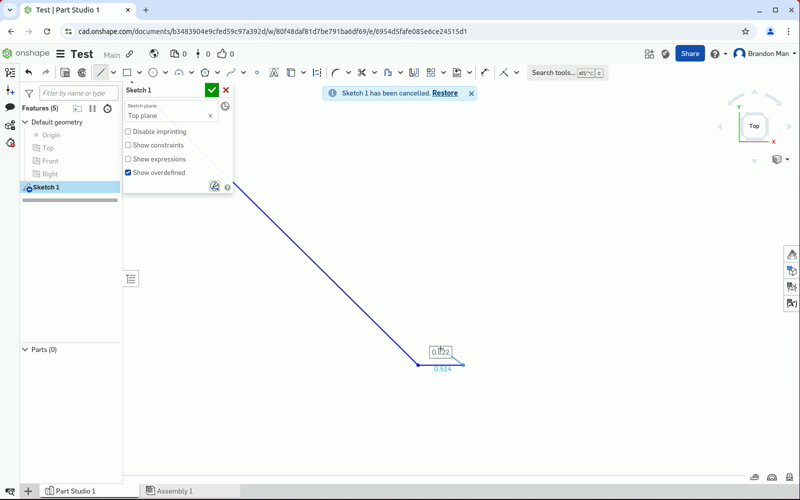
click(440, 348)
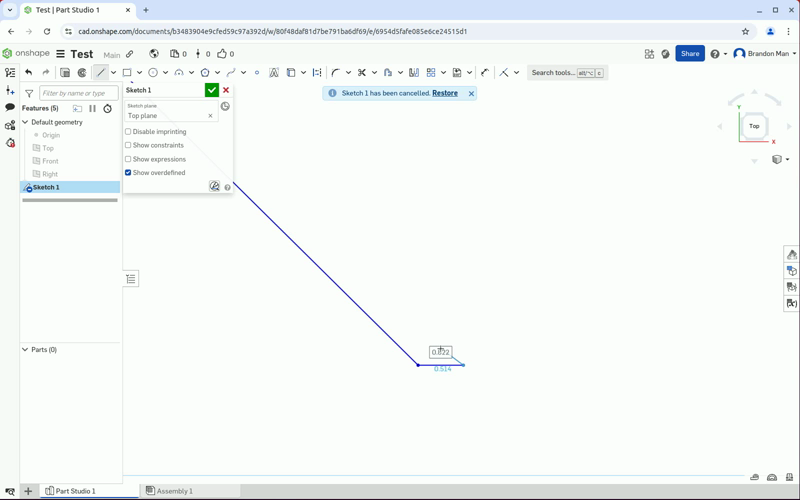
scroll(-6)
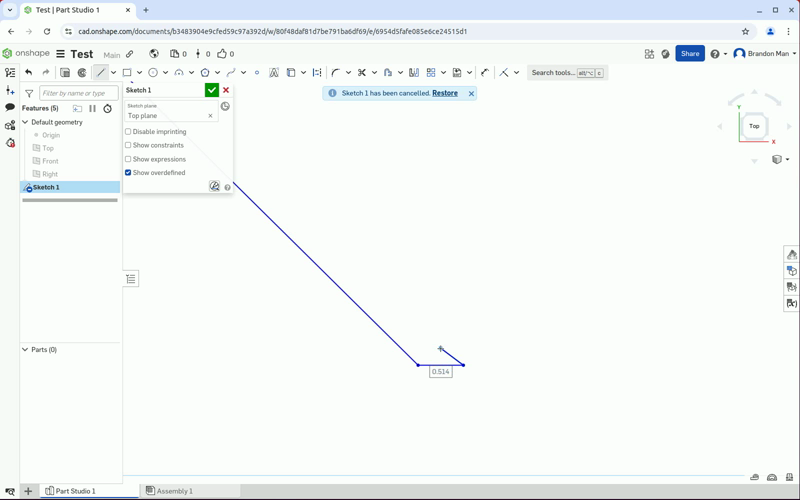
scroll(-6)
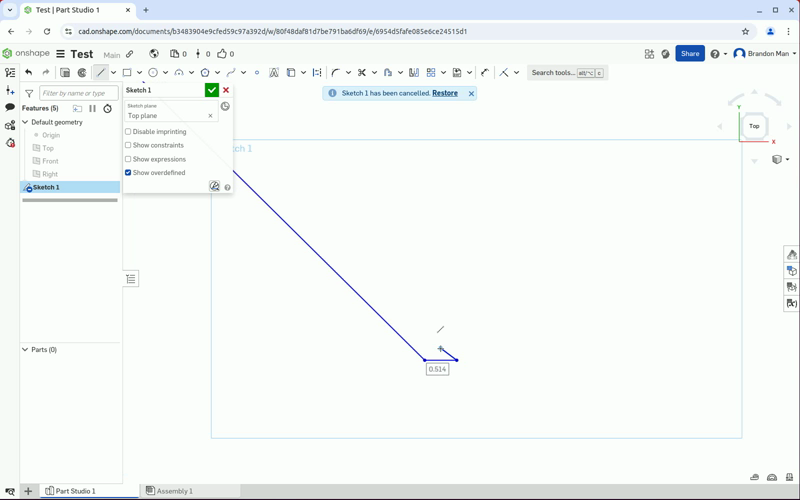
scroll(-6)
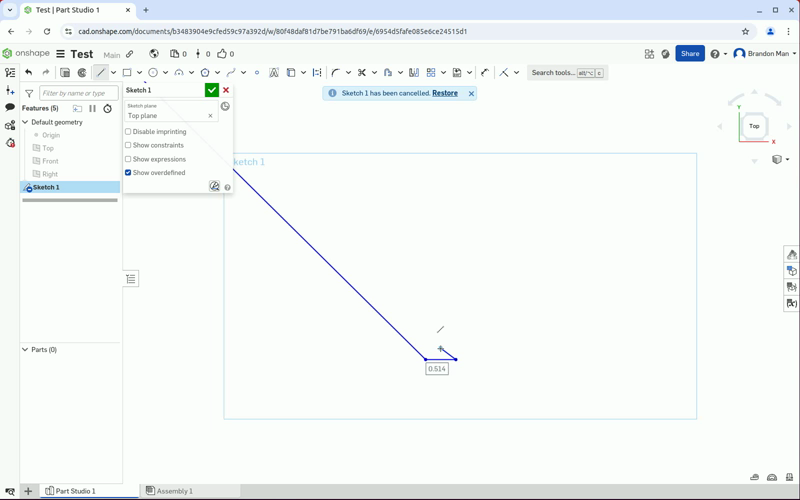
scroll(-6)
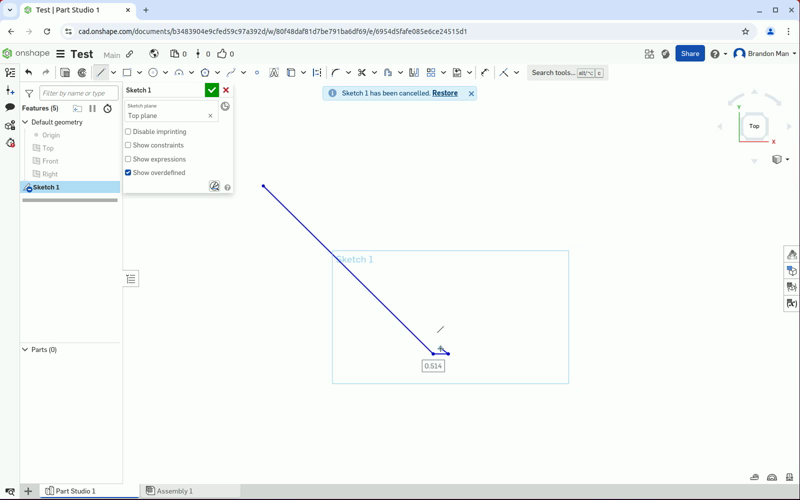
scroll(-6)
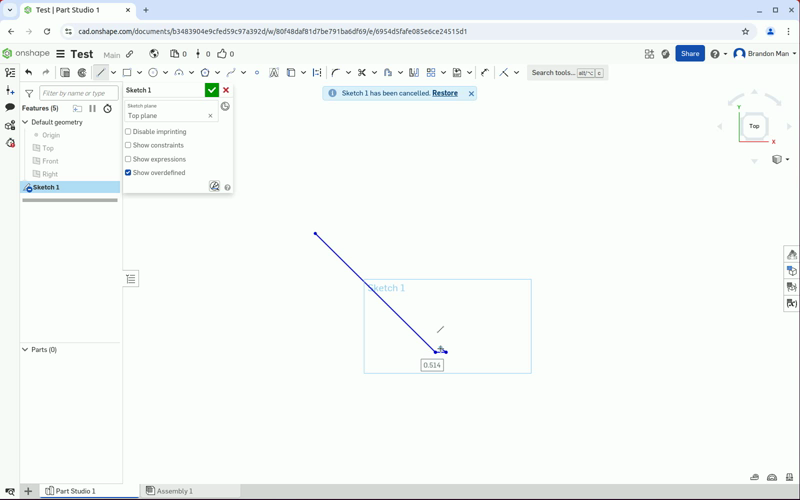
scroll(-6)
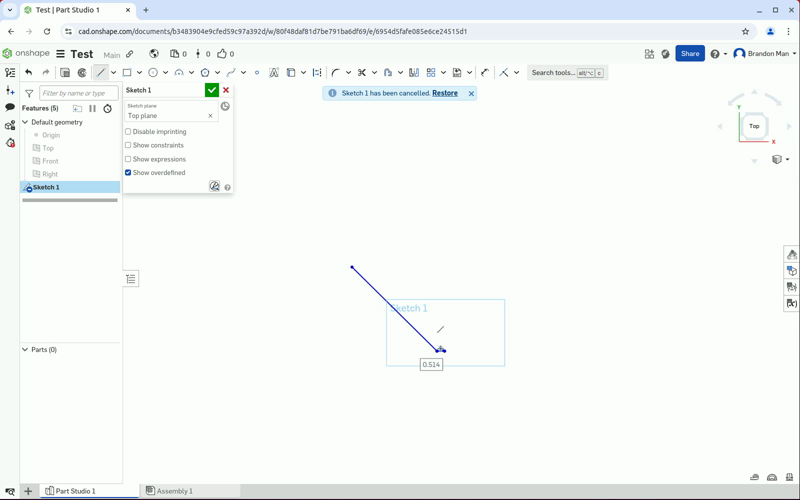
scroll(-6)
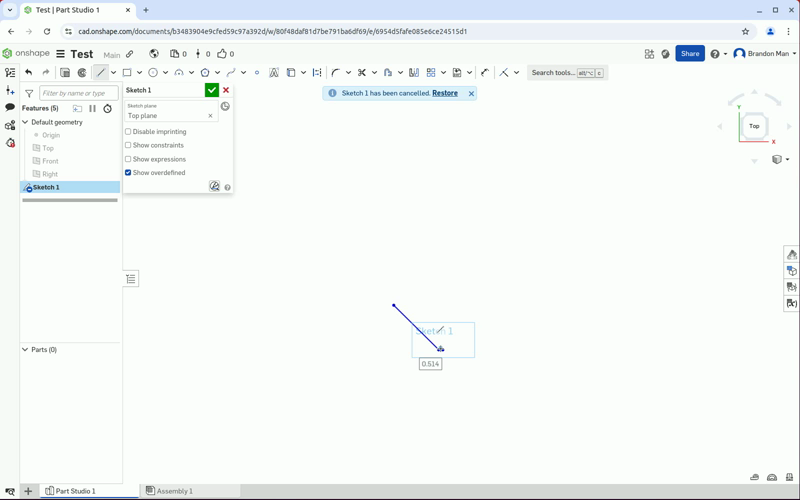
key_up(shift)
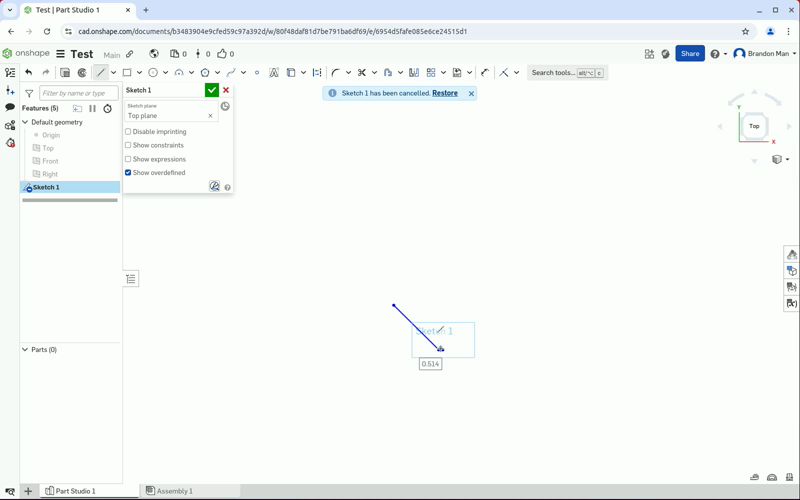
key_down(shift)
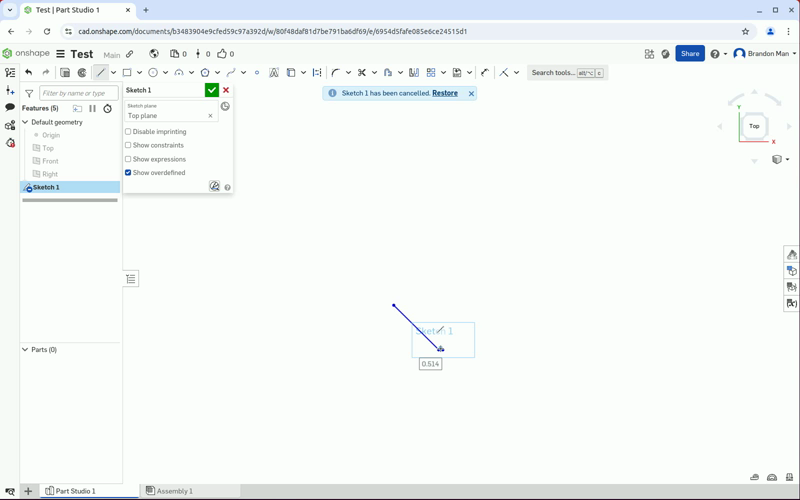
mouse_move(395, 303)
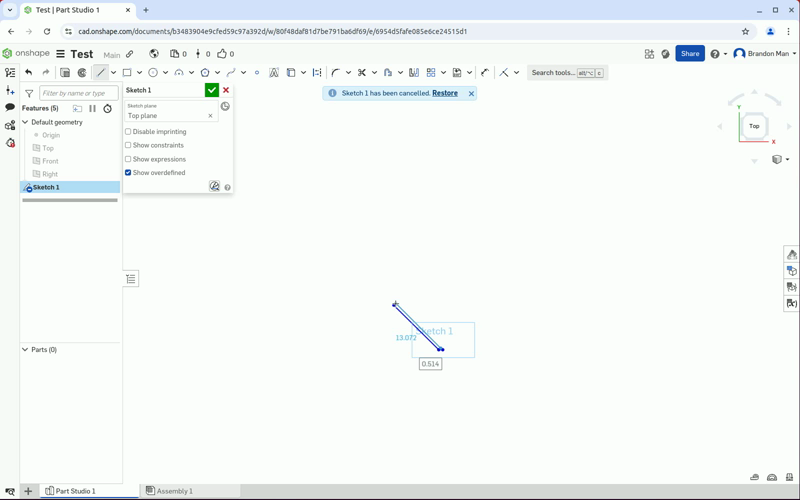
scroll(6)
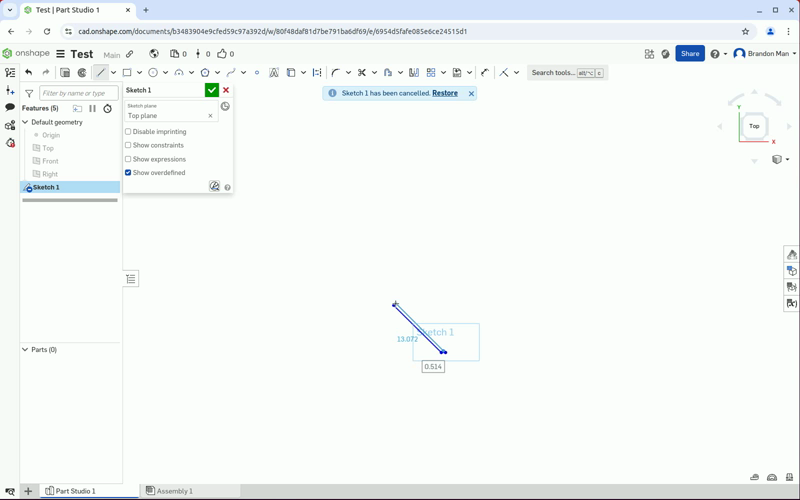
scroll(6)
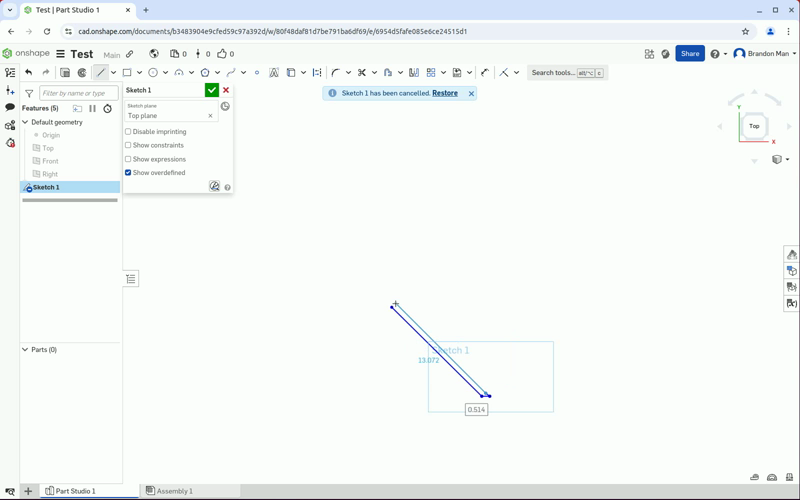
scroll(6)
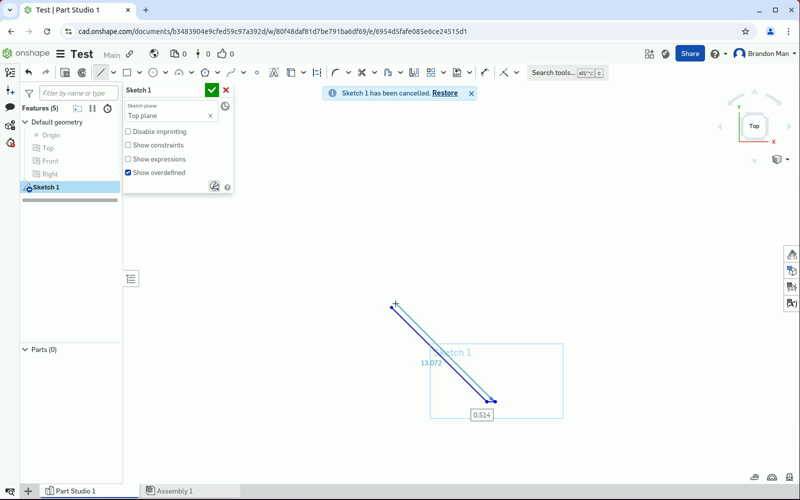
scroll(6)
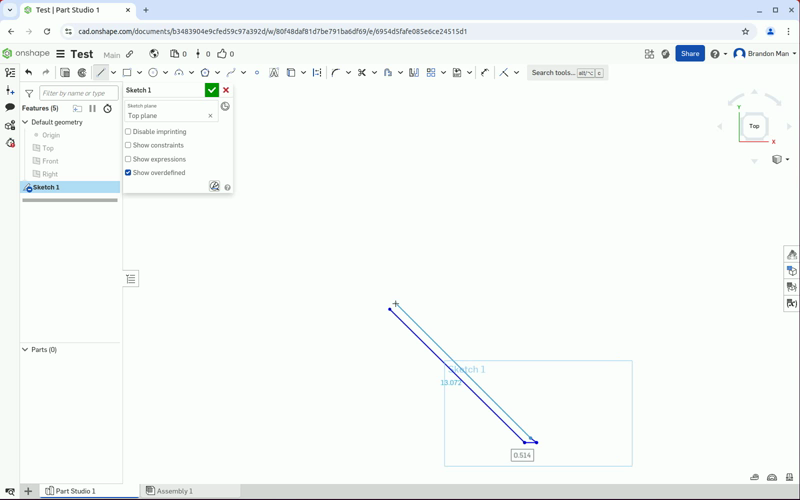
scroll(6)
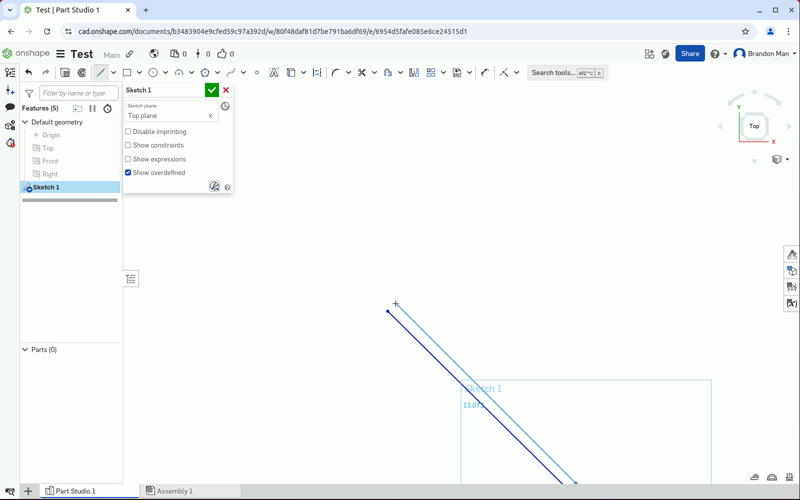
scroll(6)
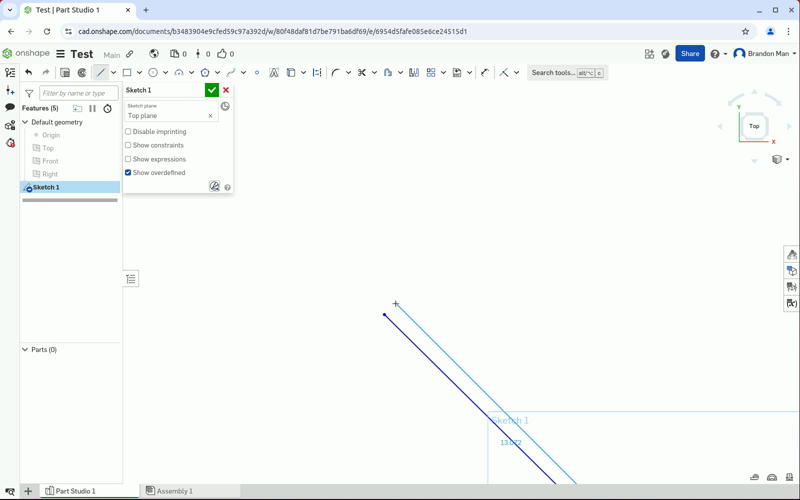
scroll(6)
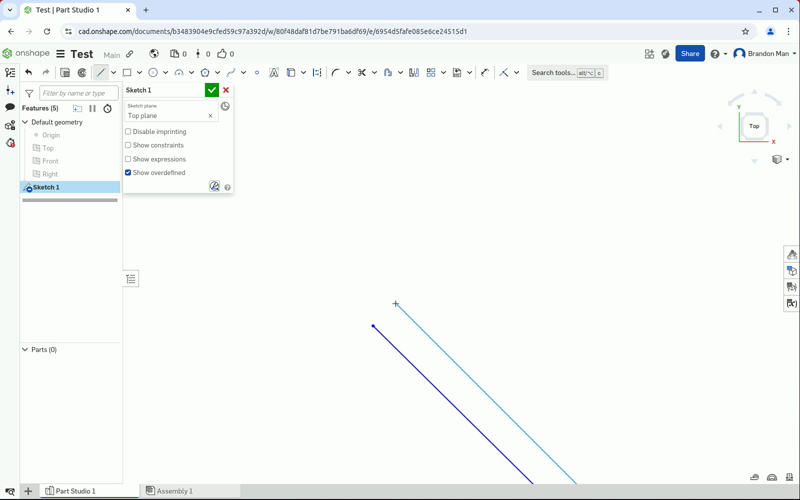
click(395, 303)
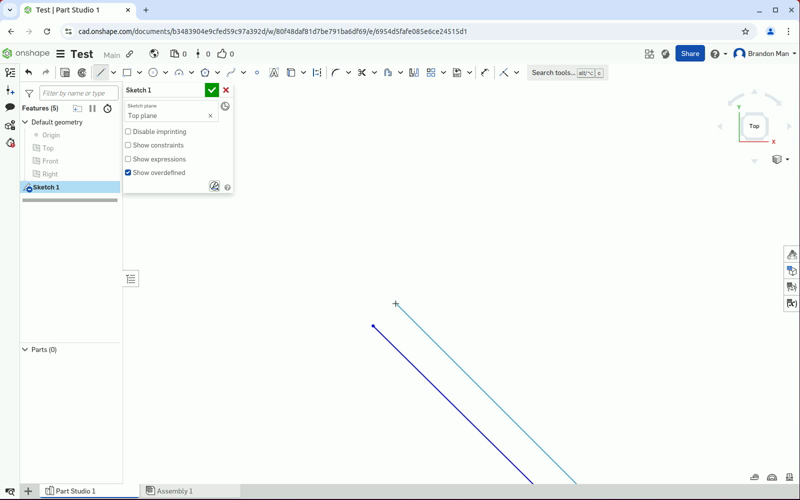
scroll(-6)
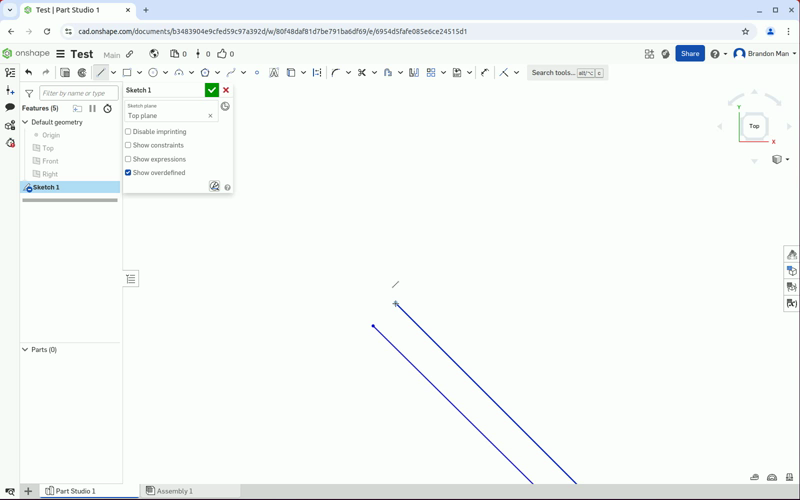
scroll(-6)
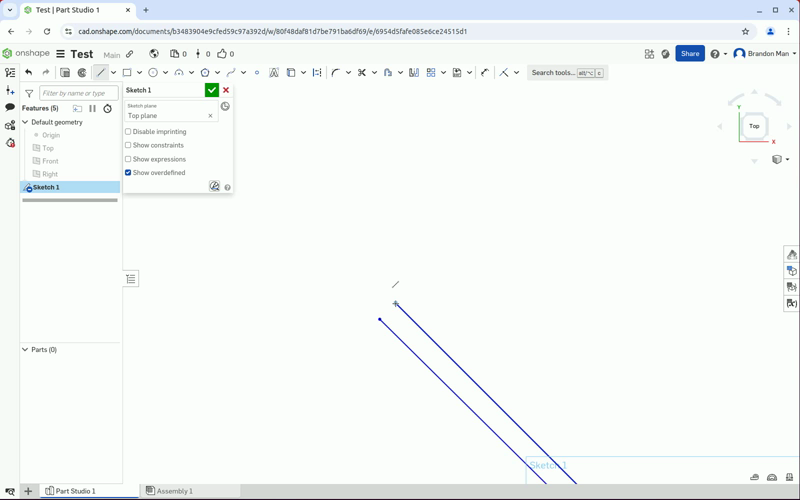
scroll(-6)
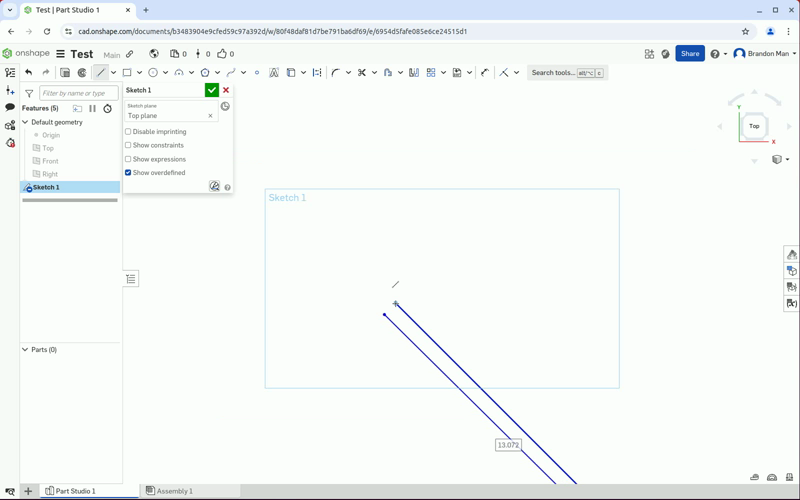
scroll(-6)
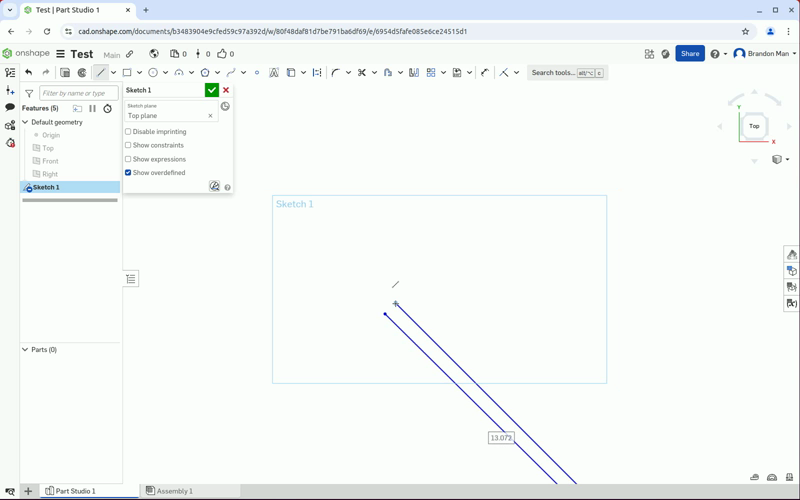
scroll(-6)
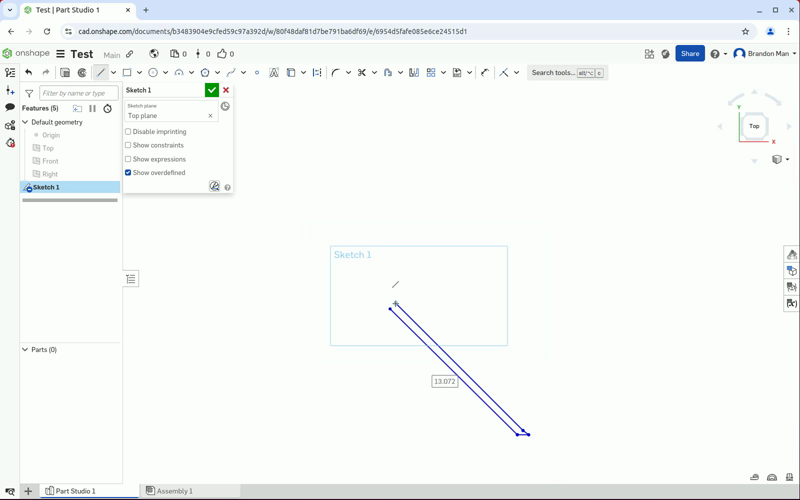
scroll(-6)
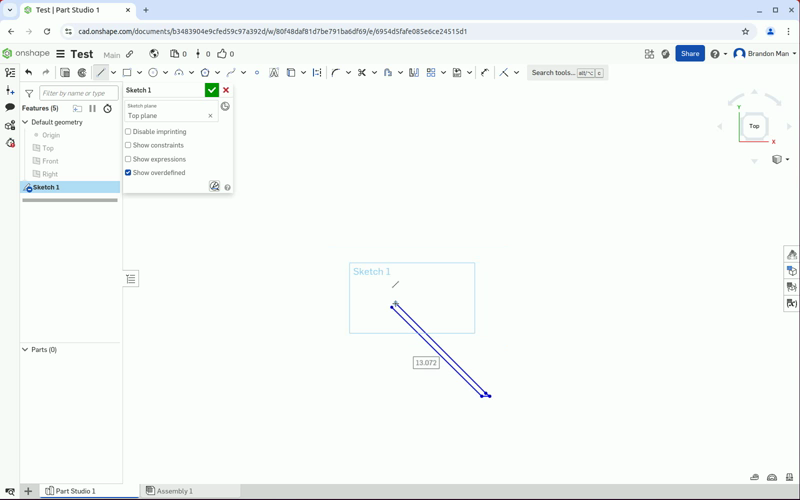
scroll(-6)
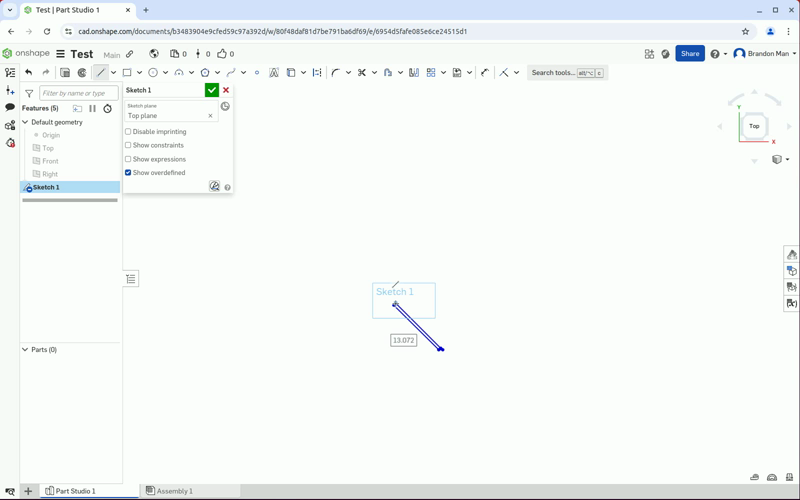
key_up(shift)
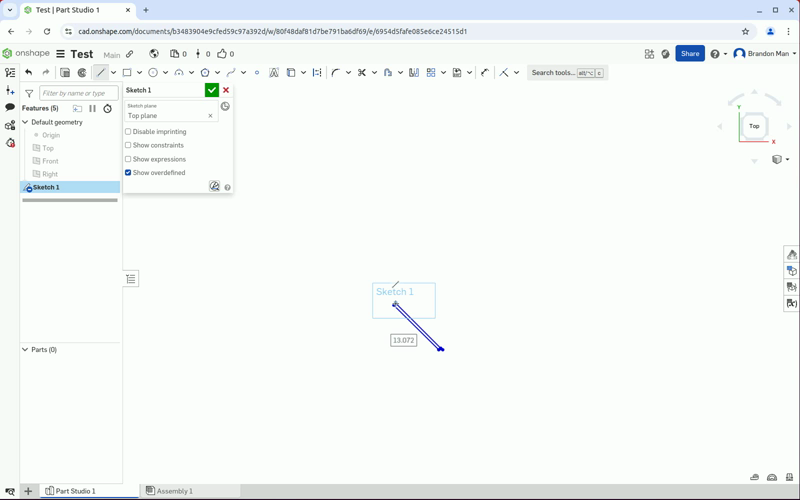
key_down(shift)
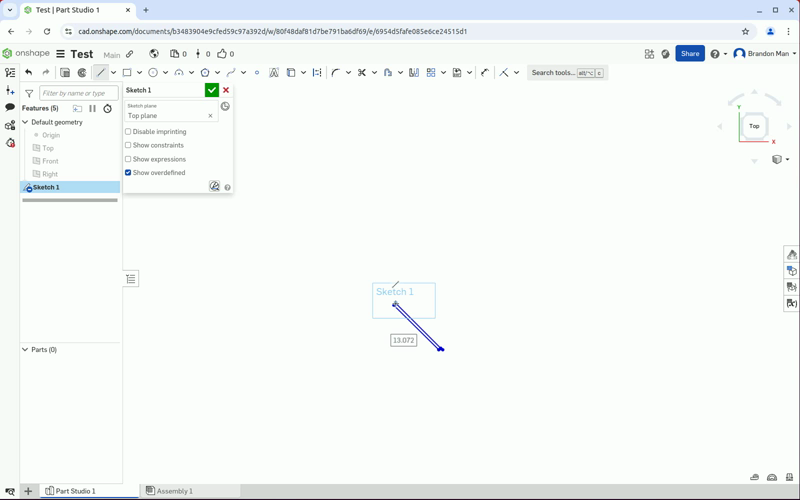
mouse_move(425, 303)
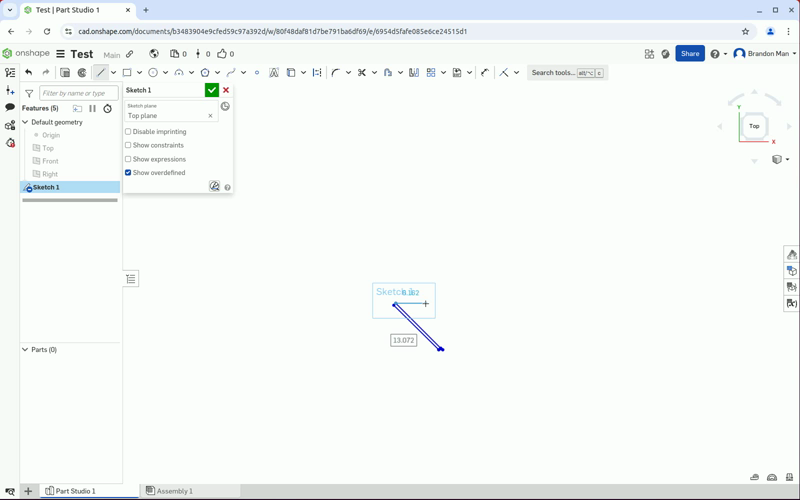
mouse_move(393, 300)
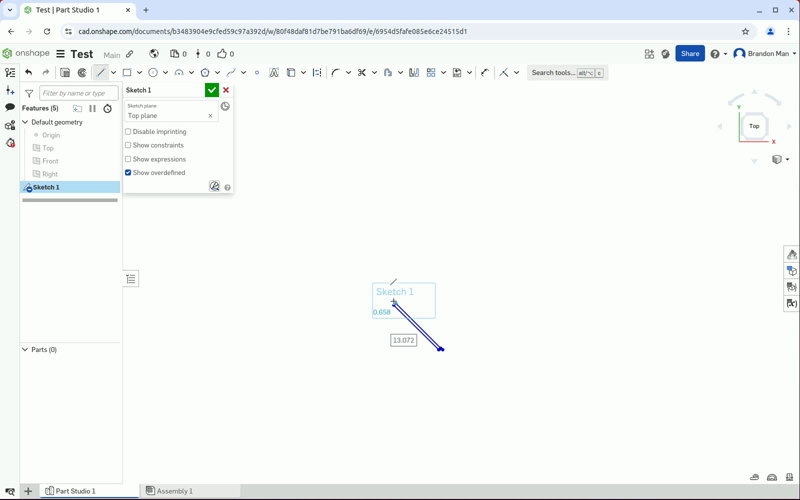
scroll(6)
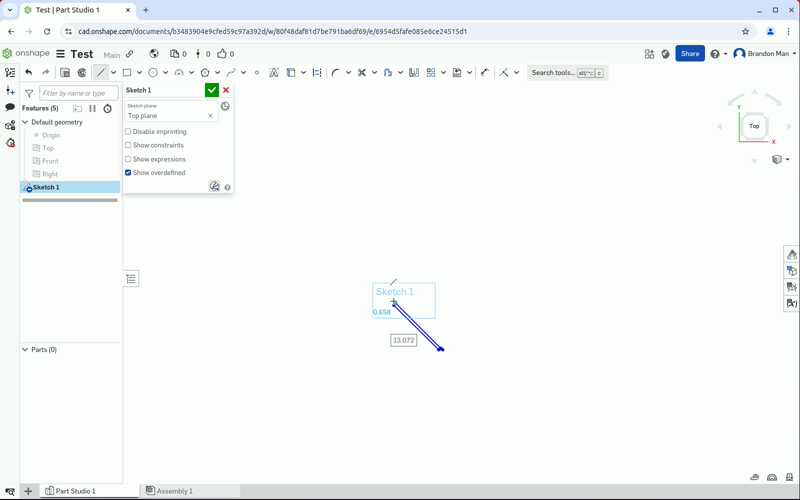
scroll(6)
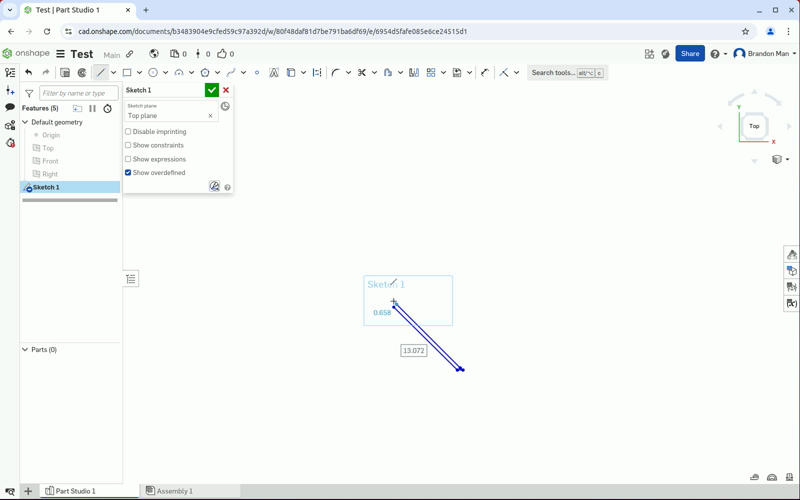
scroll(6)
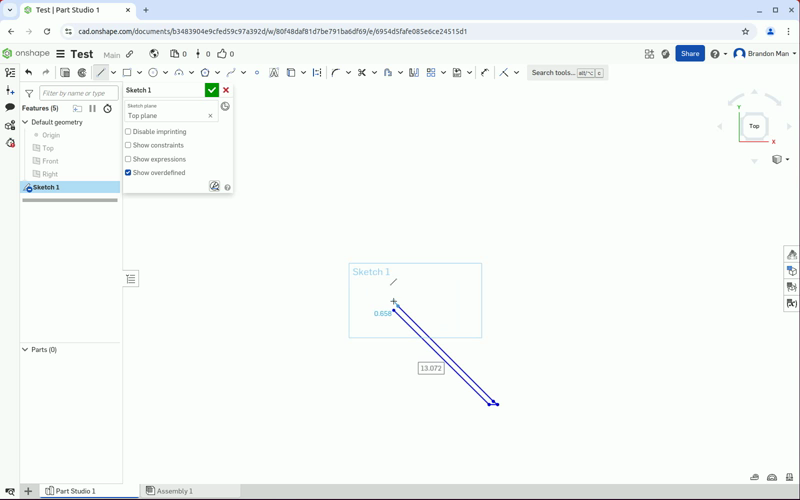
scroll(6)
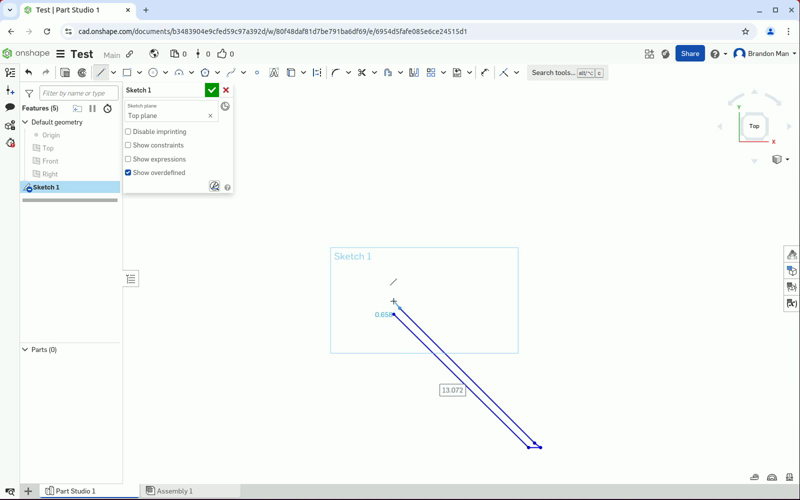
scroll(6)
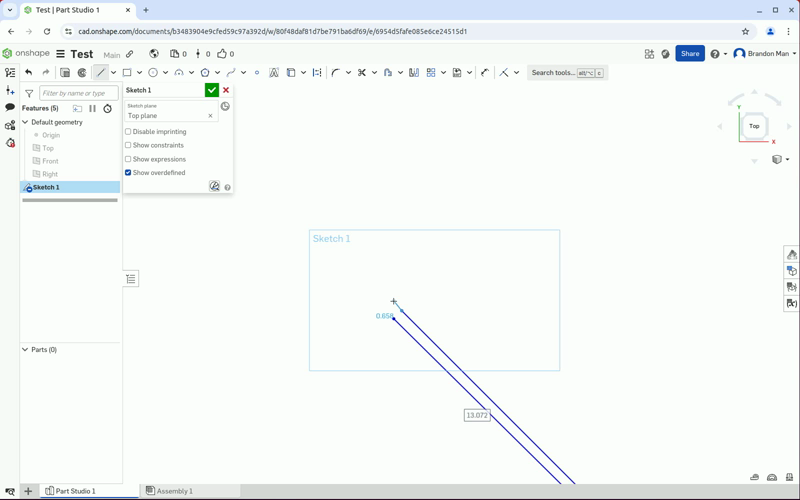
scroll(6)
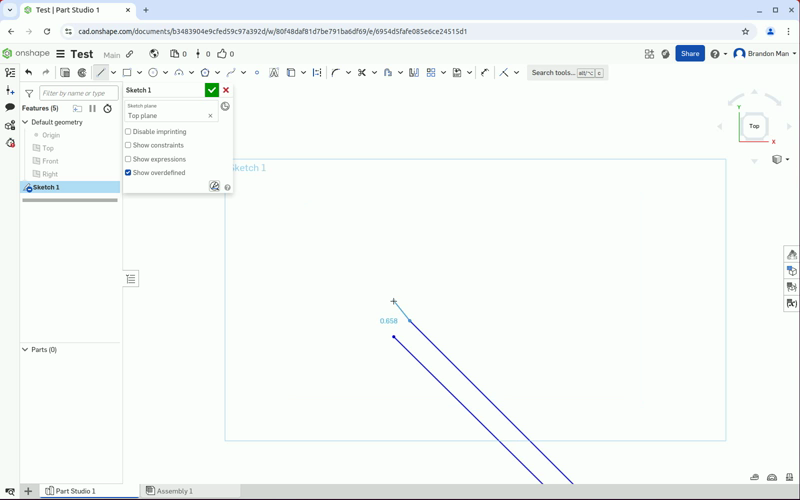
scroll(6)
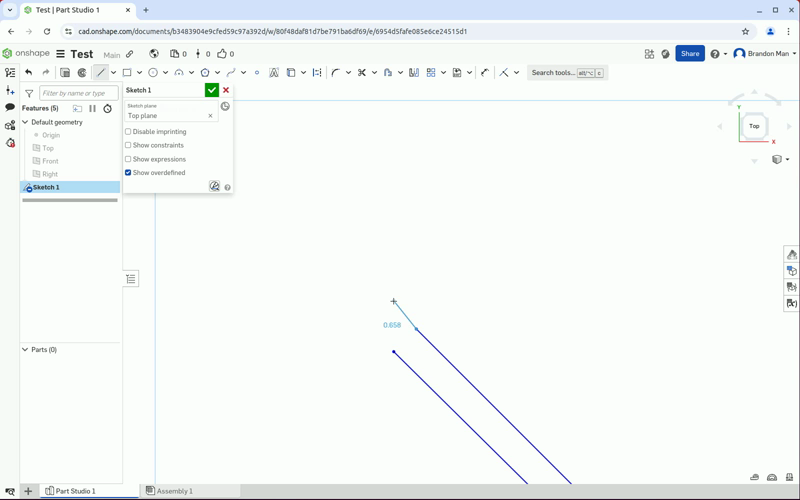
click(393, 300)
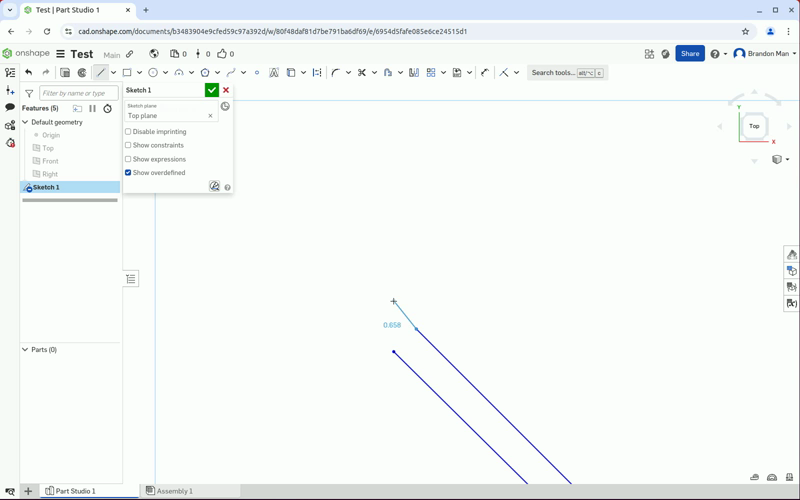
scroll(-6)
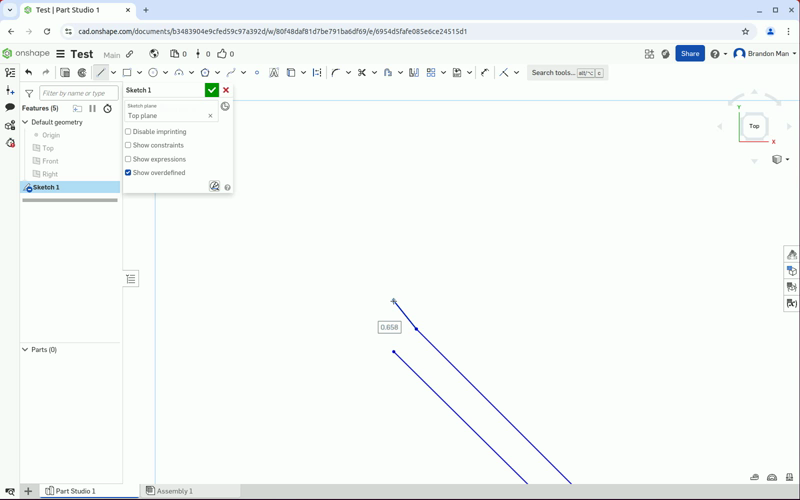
scroll(-6)
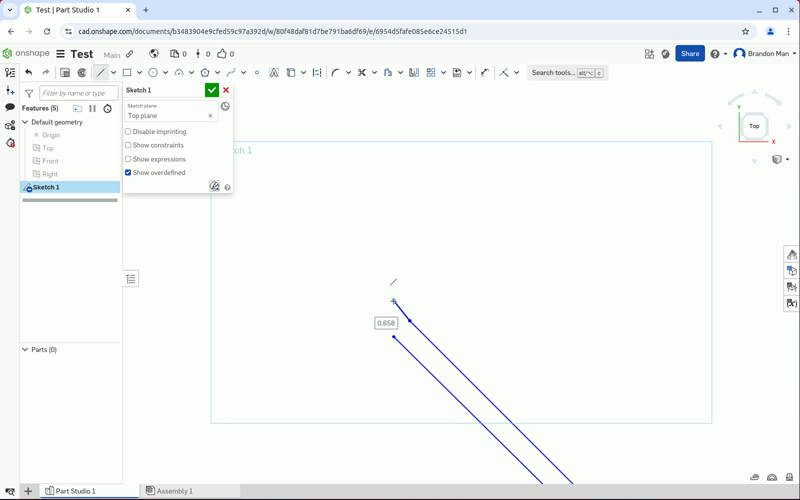
scroll(-6)
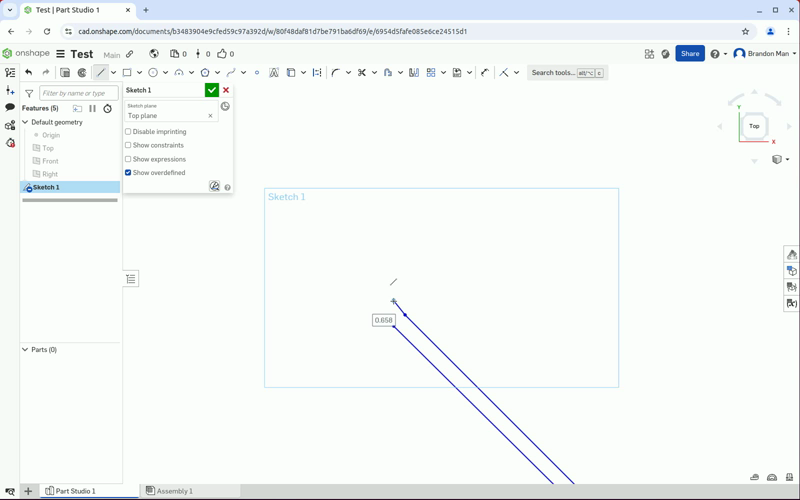
scroll(-6)
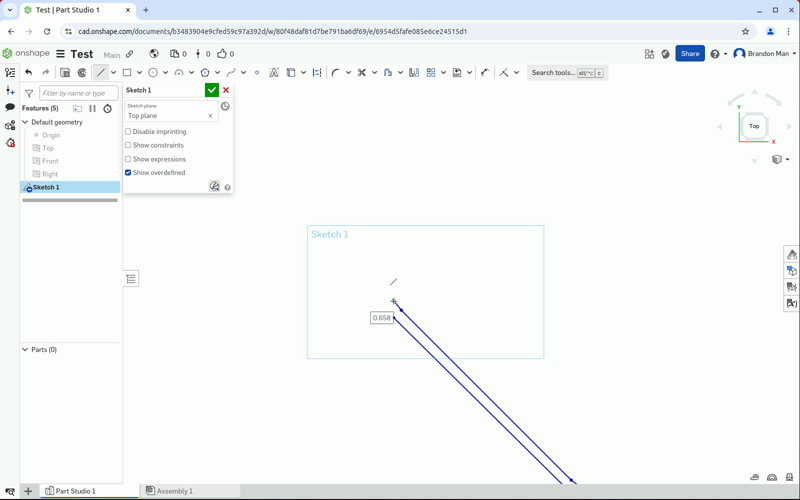
scroll(-6)
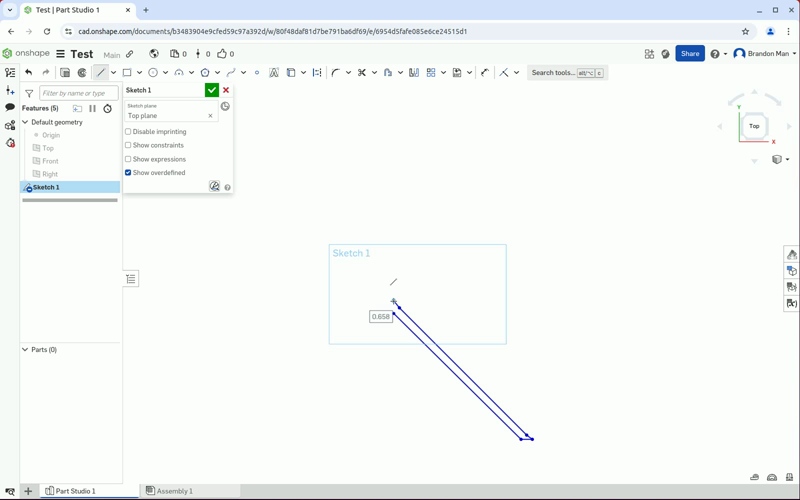
scroll(-6)
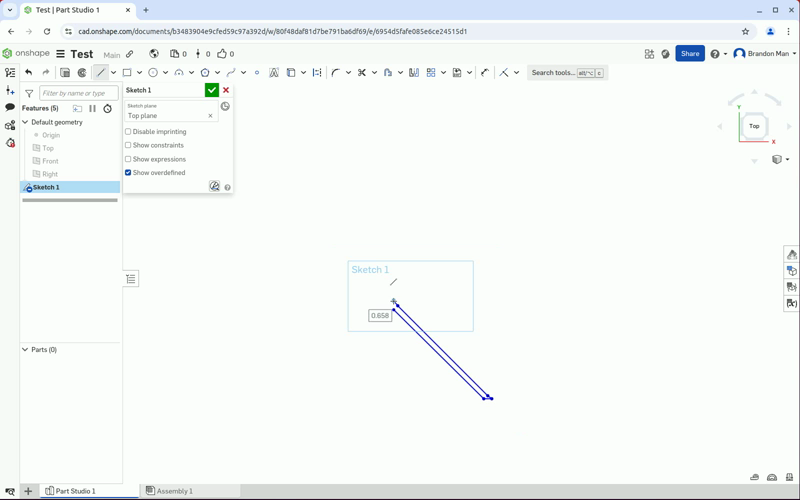
scroll(-6)
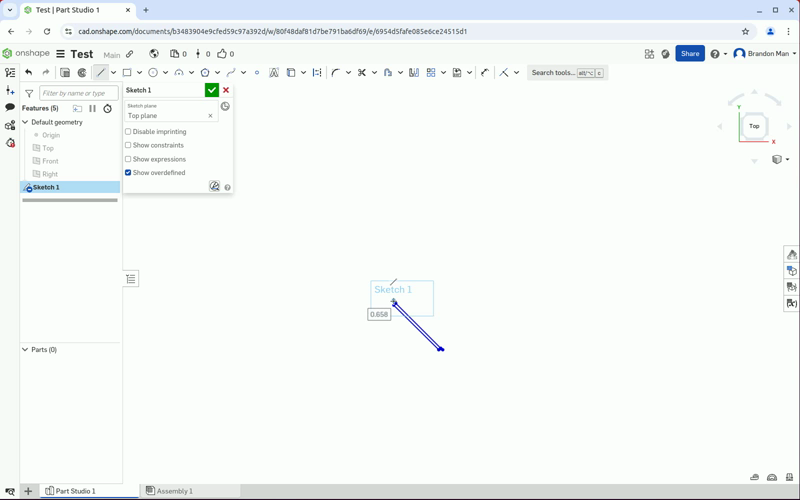
key_up(shift)
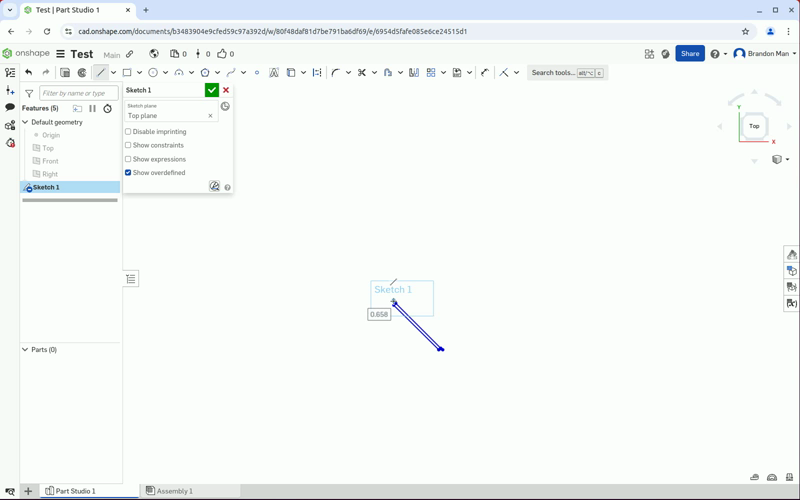
mouse_move(423, 300)
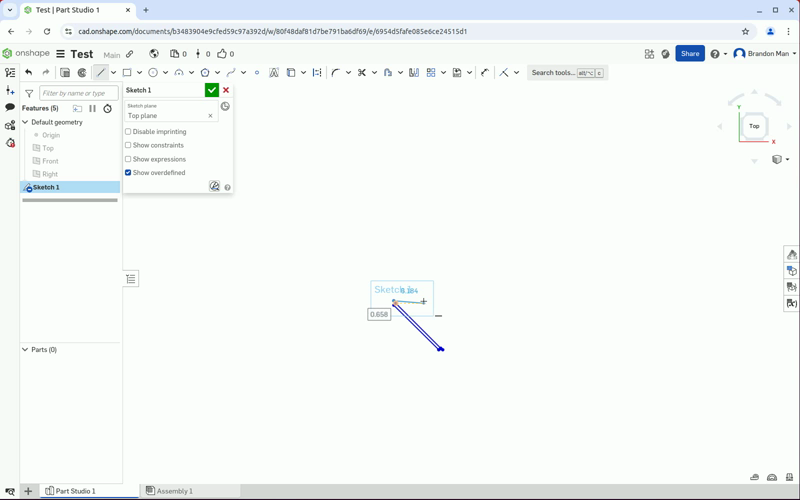
key_down(shift)
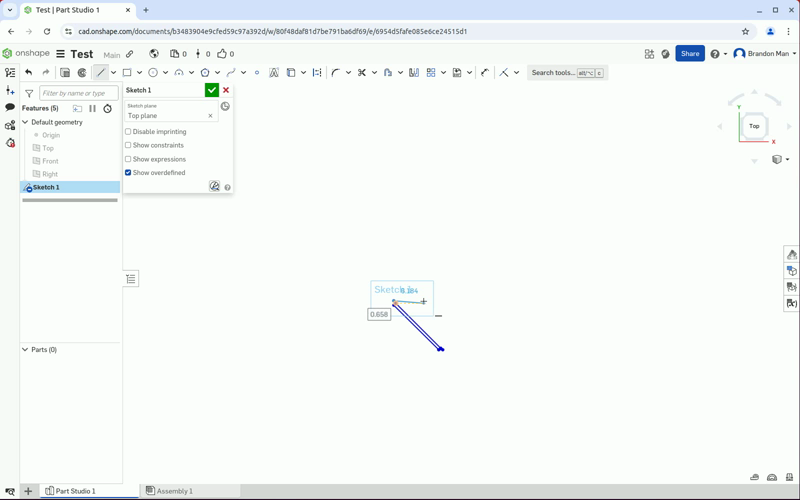
mouse_move(393, 305)
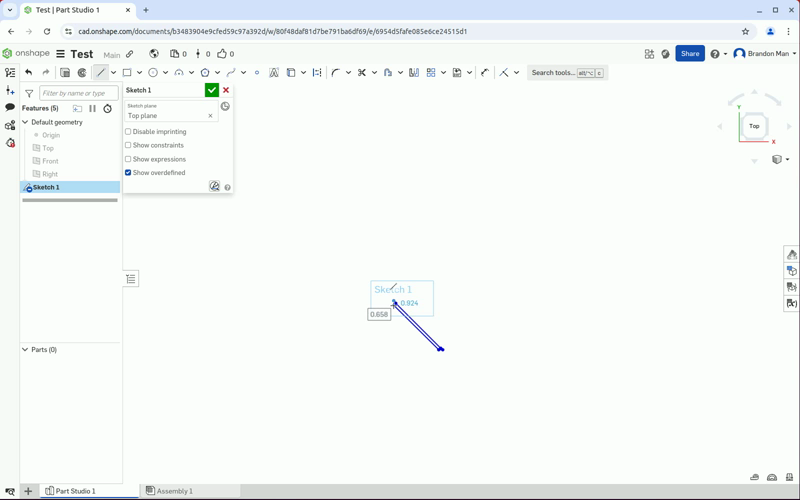
scroll(6)
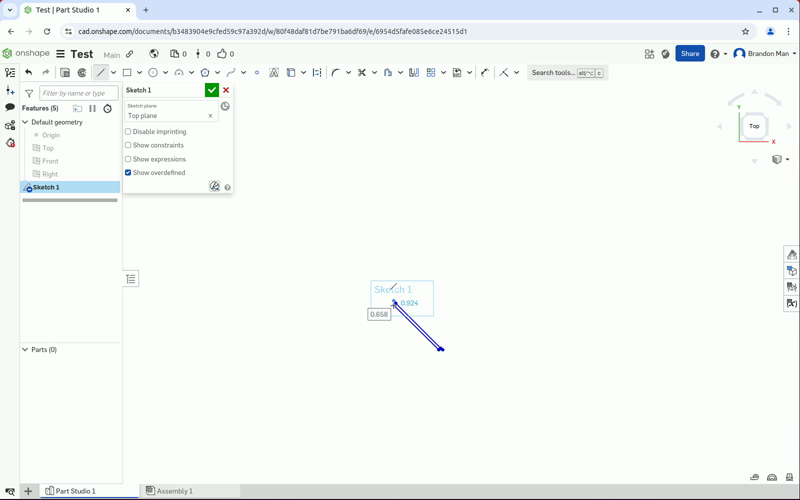
scroll(6)
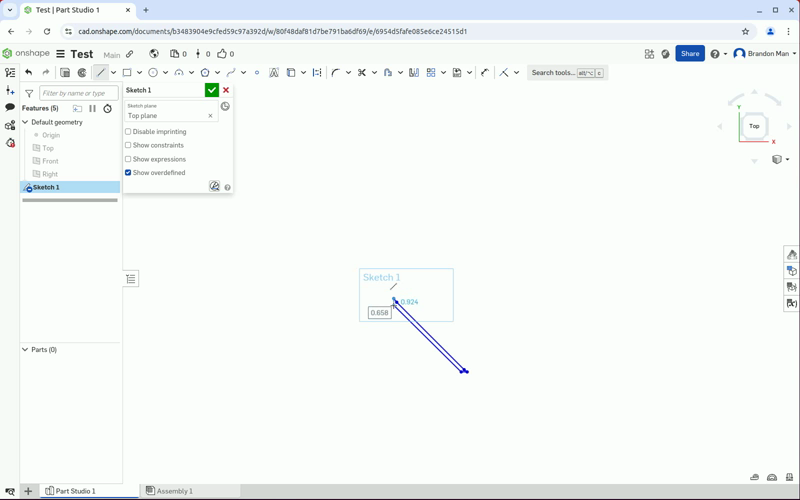
scroll(6)
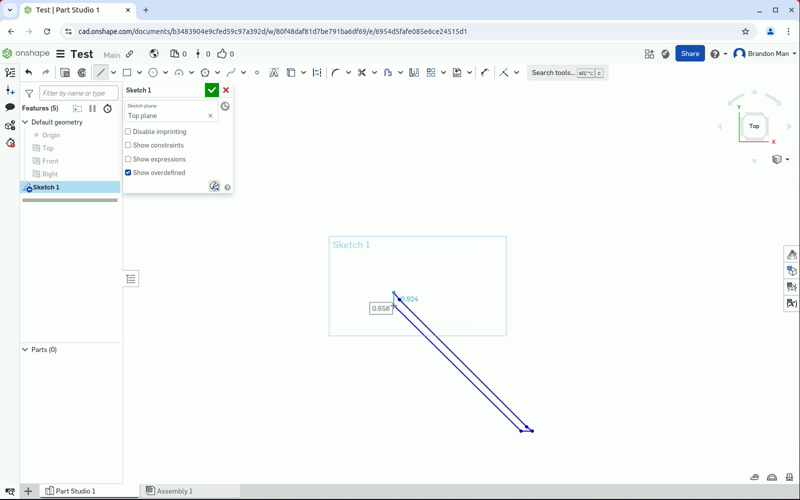
scroll(6)
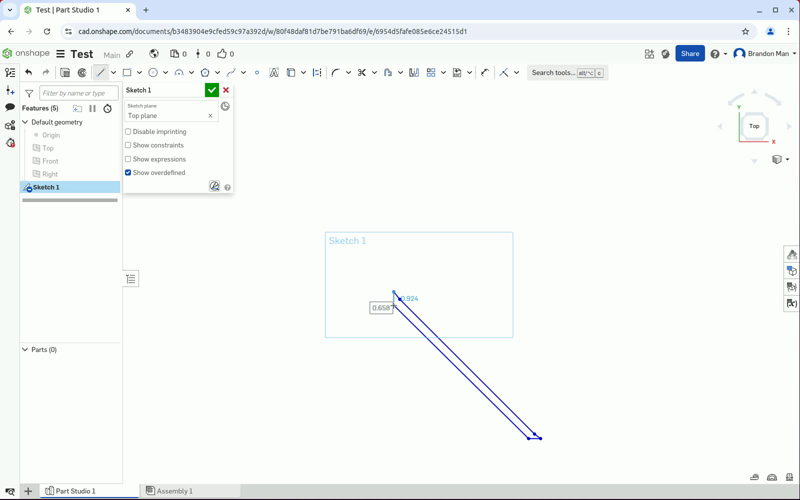
scroll(6)
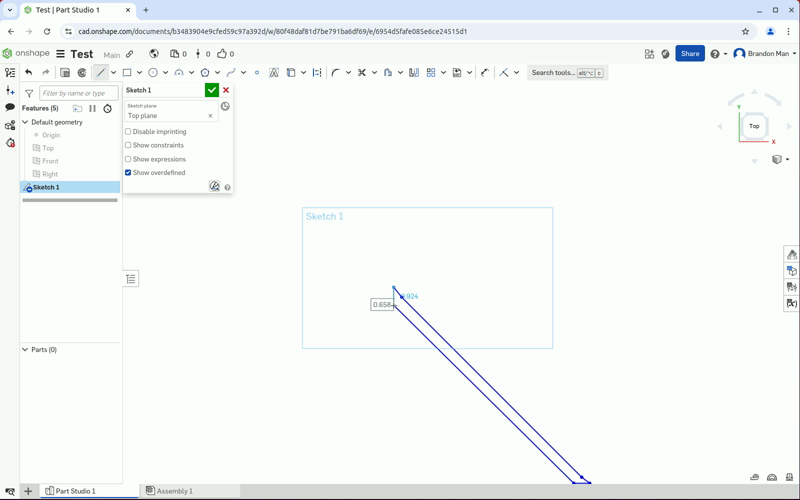
scroll(6)
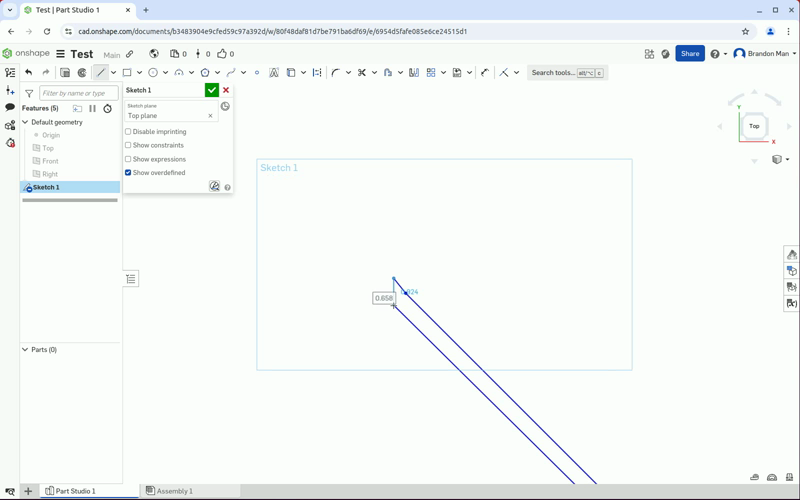
scroll(6)
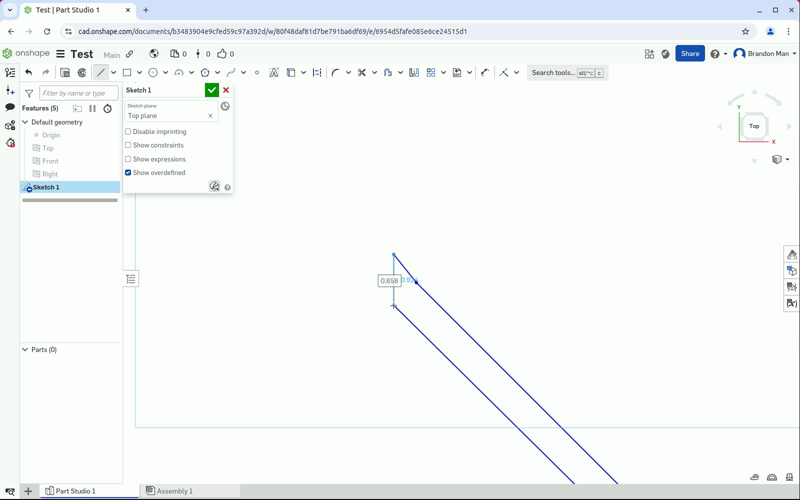
key_up(shift)
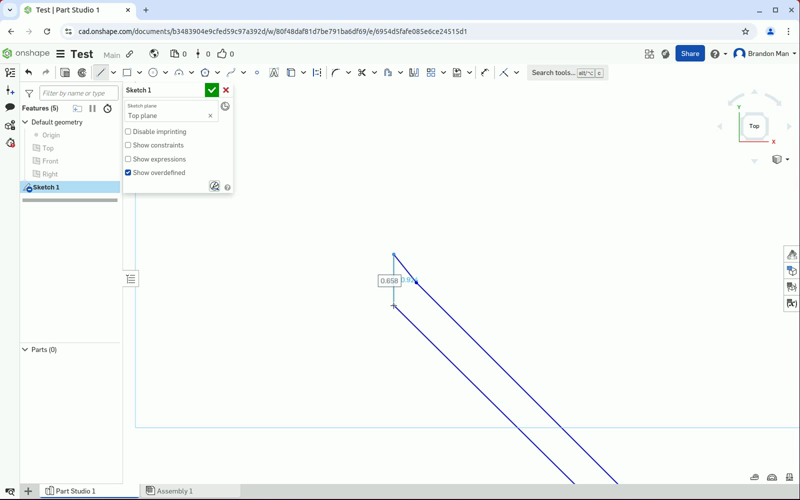
click(393, 305)
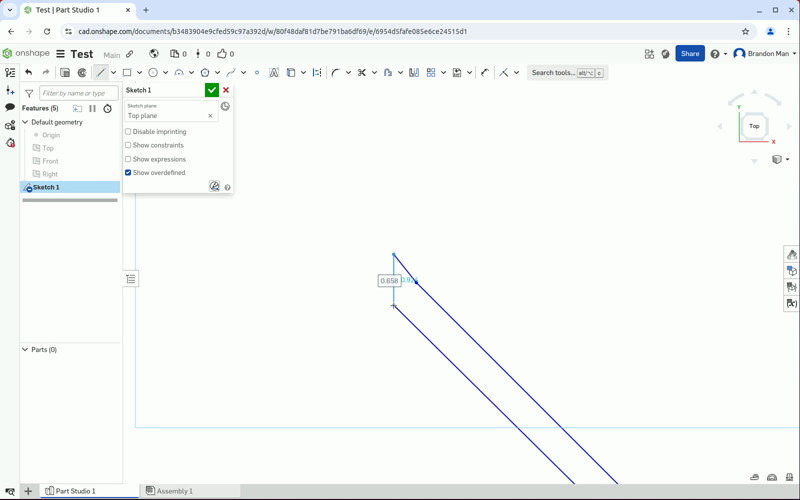
scroll(-6)
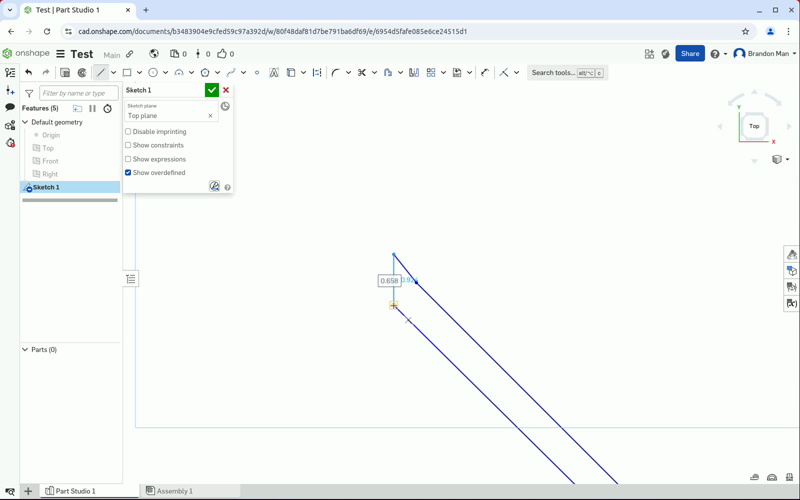
scroll(-6)
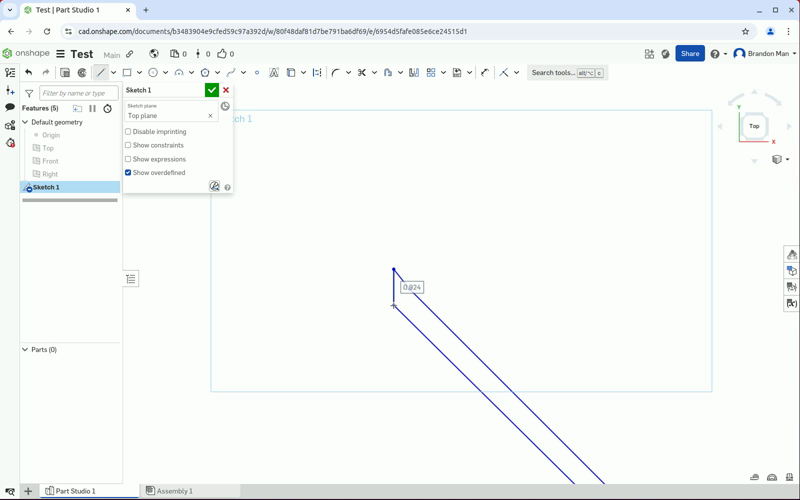
scroll(-6)
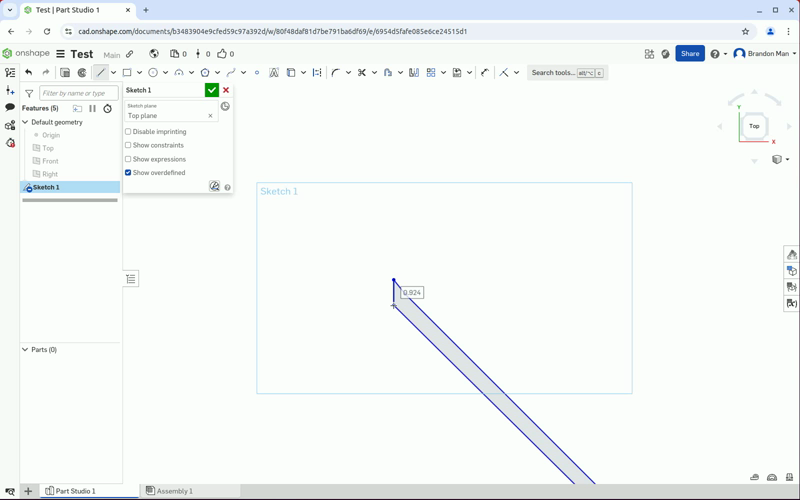
scroll(-6)
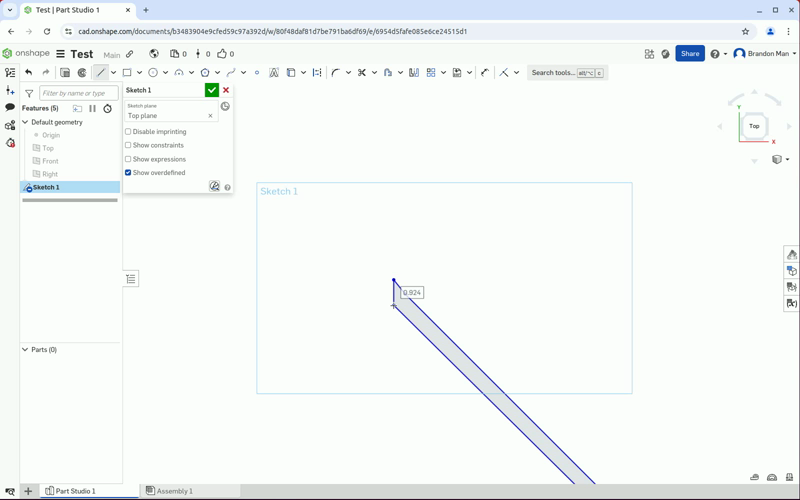
scroll(-6)
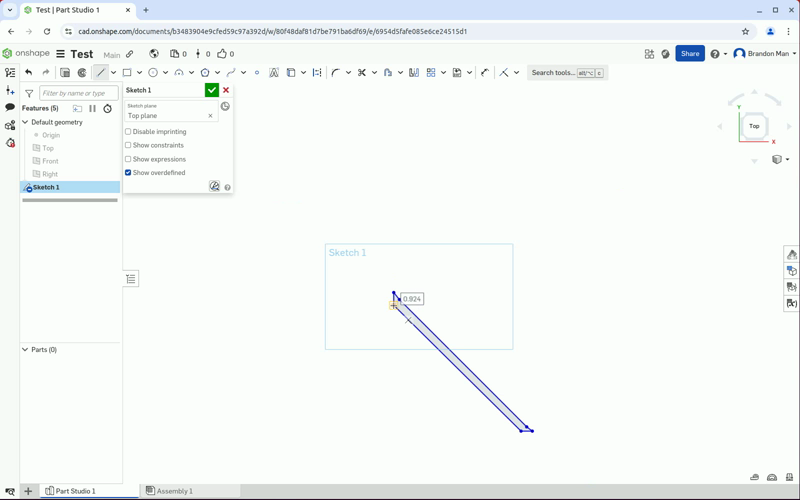
scroll(-6)
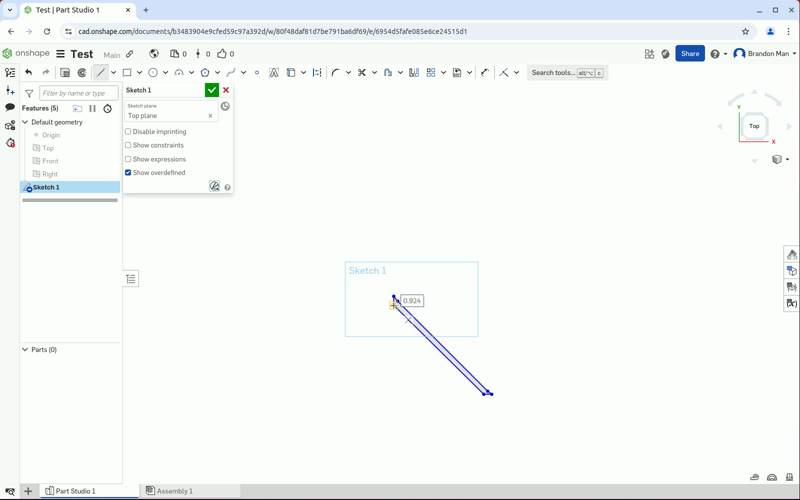
scroll(-6)
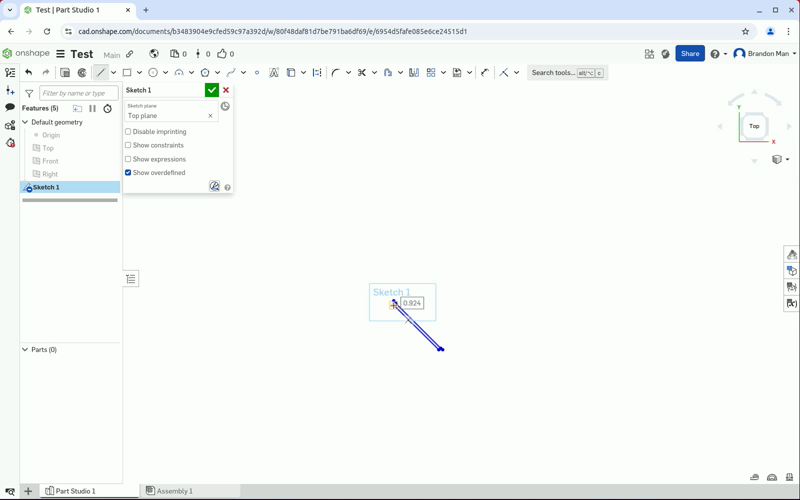
key(esc)
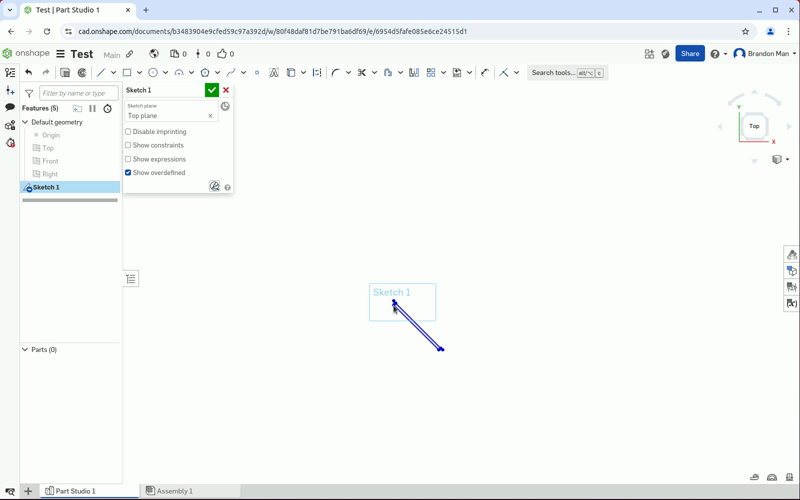
mouse_move(428, 339)
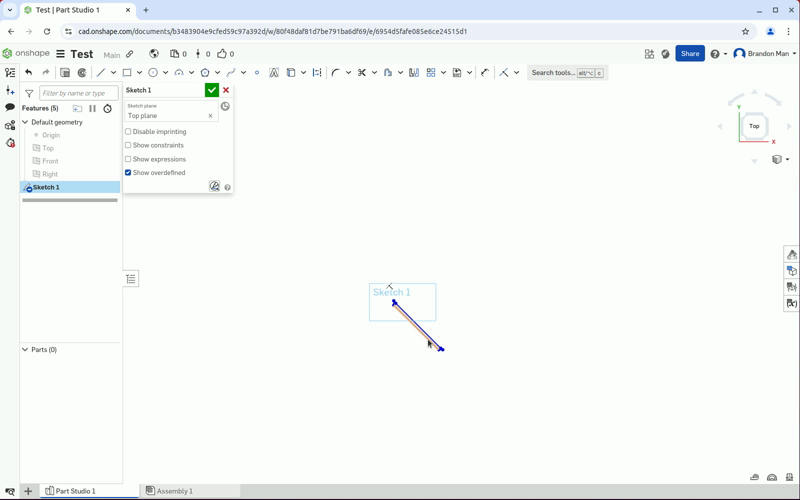
scroll(6)
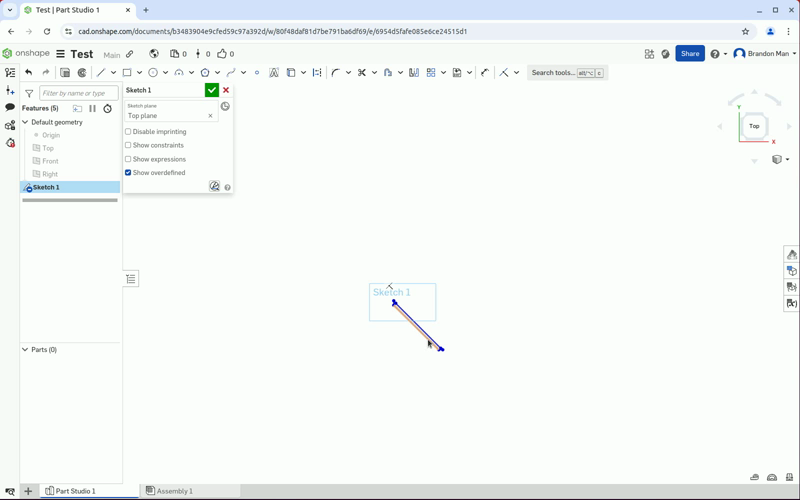
scroll(6)
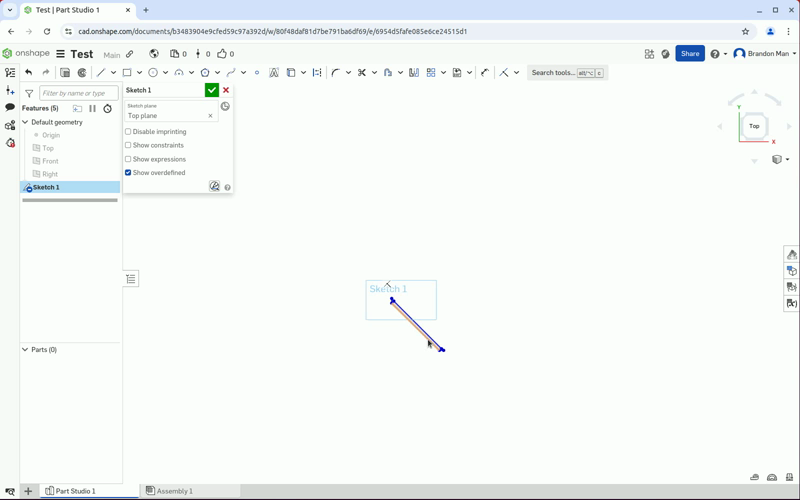
scroll(6)
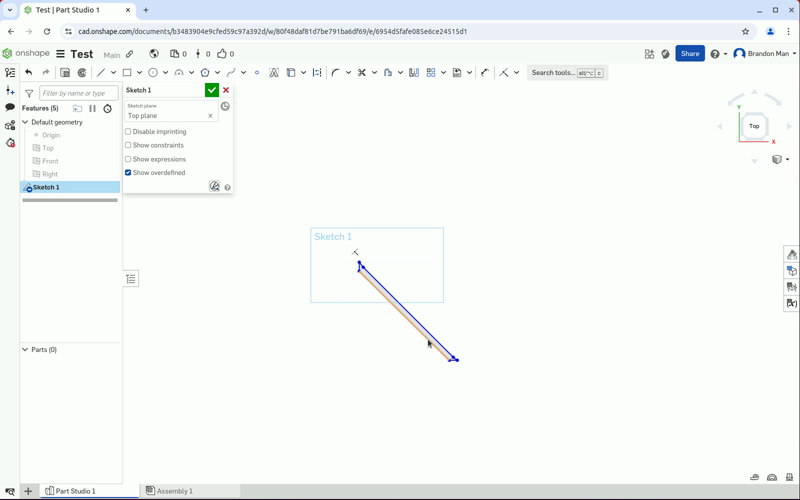
scroll(6)
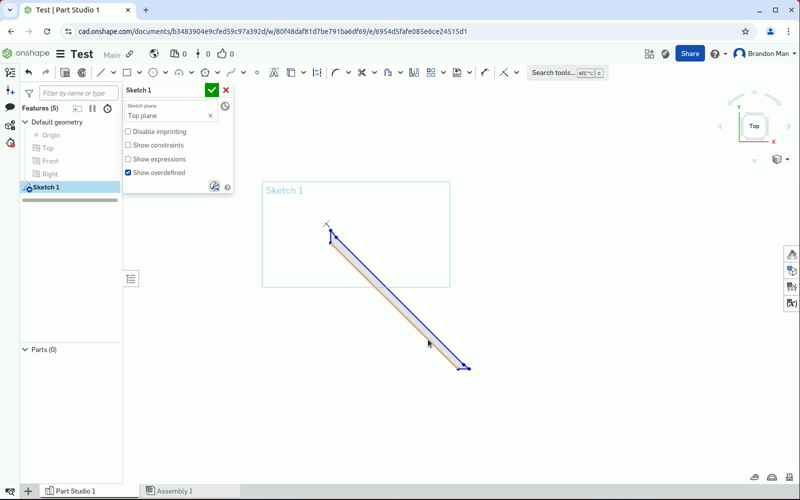
scroll(6)
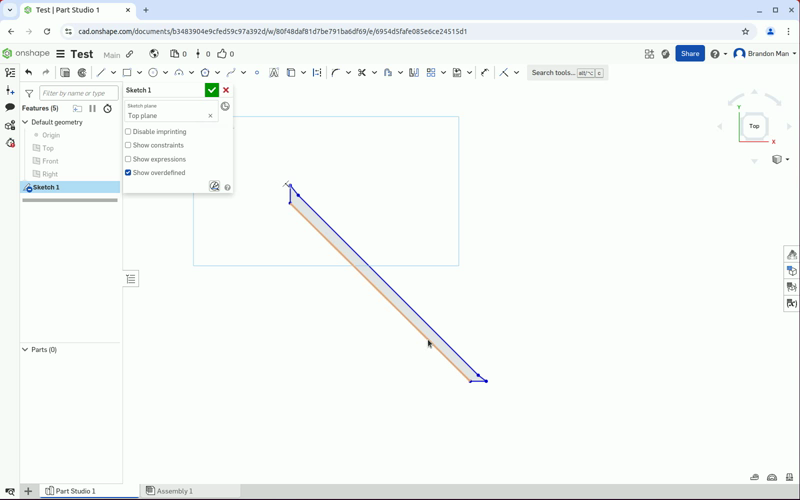
scroll(6)
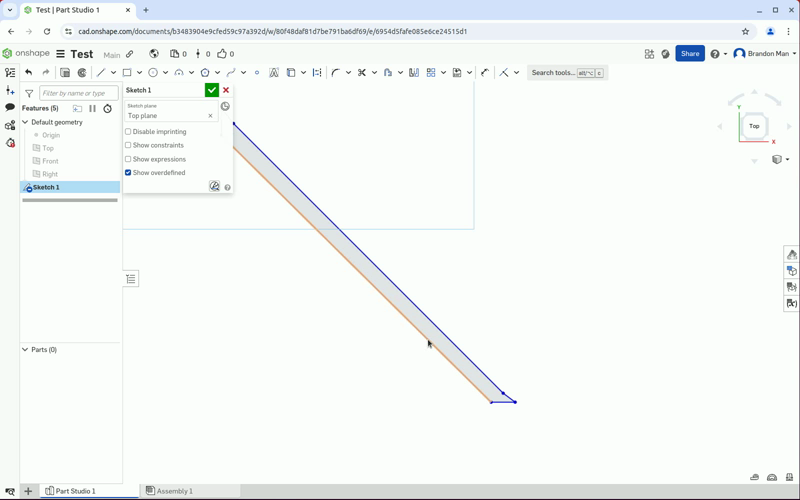
scroll(6)
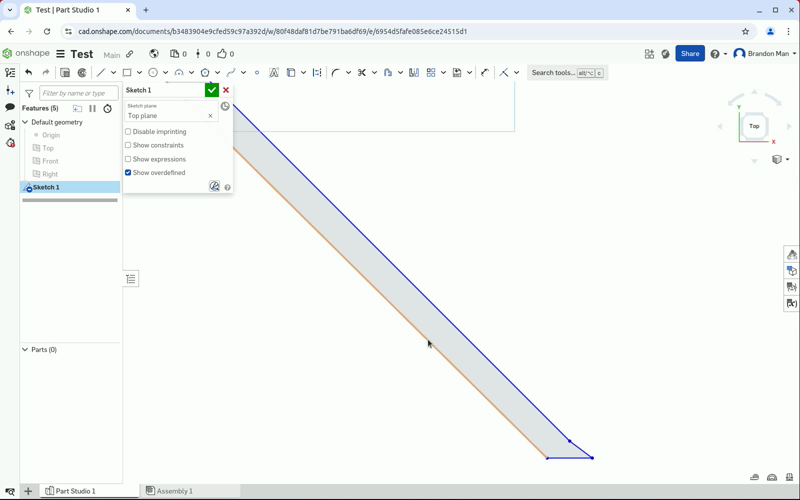
click(428, 339)
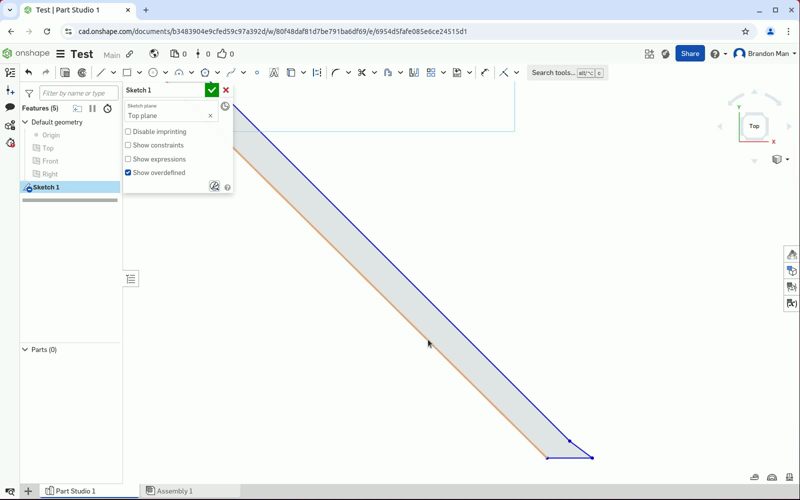
scroll(-6)
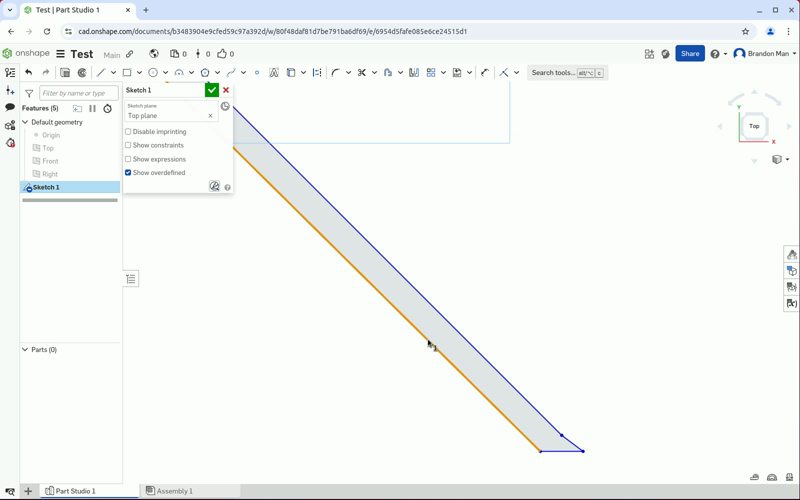
scroll(-6)
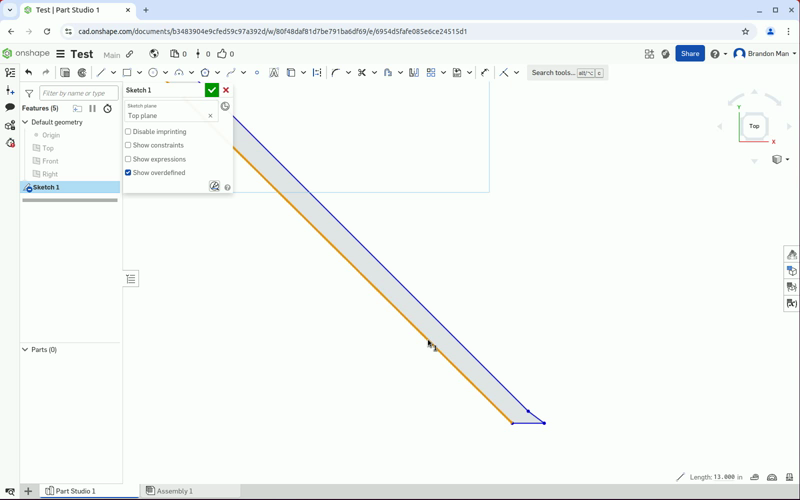
scroll(-6)
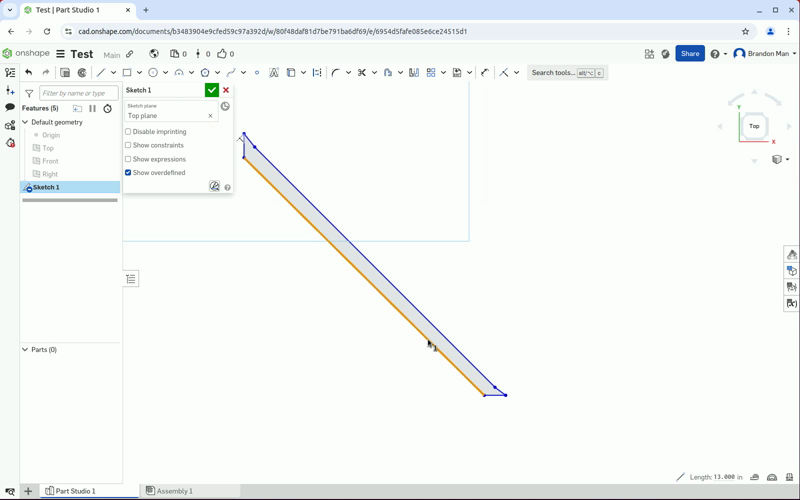
scroll(-6)
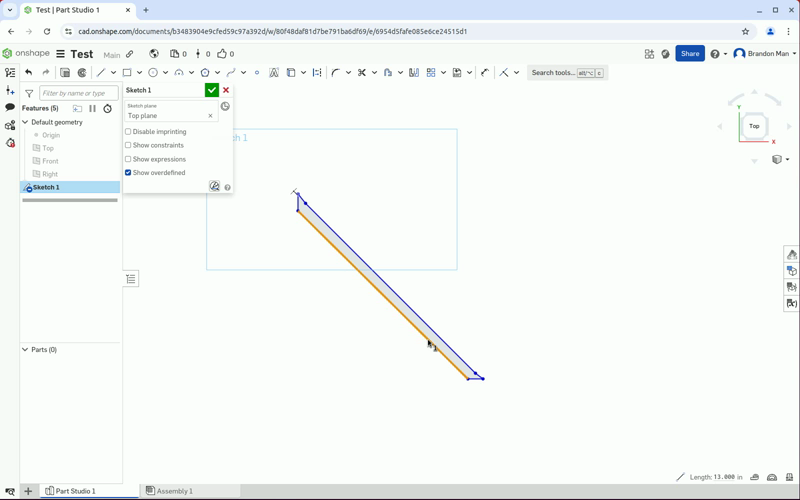
scroll(-6)
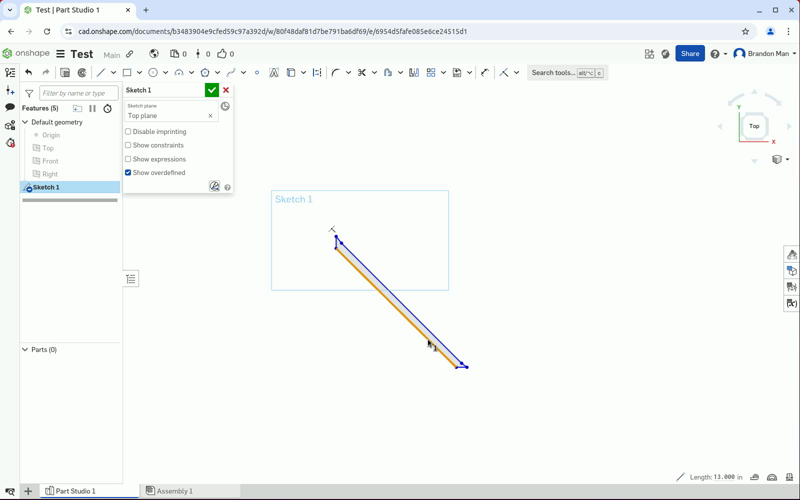
scroll(-6)
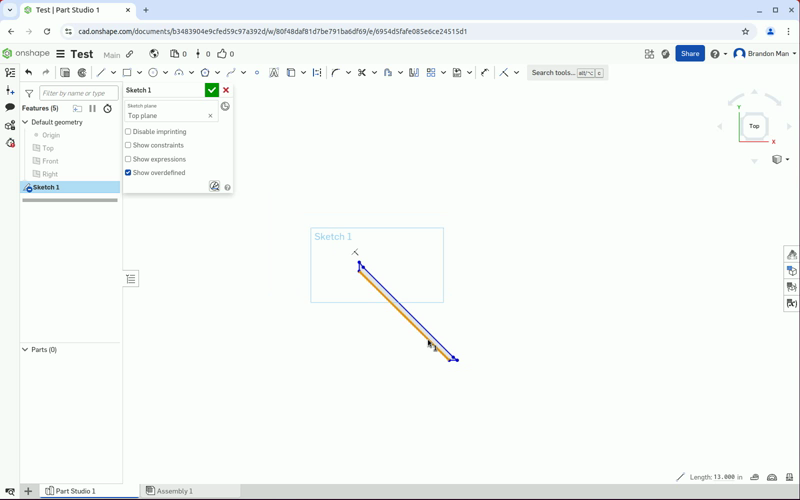
scroll(-6)
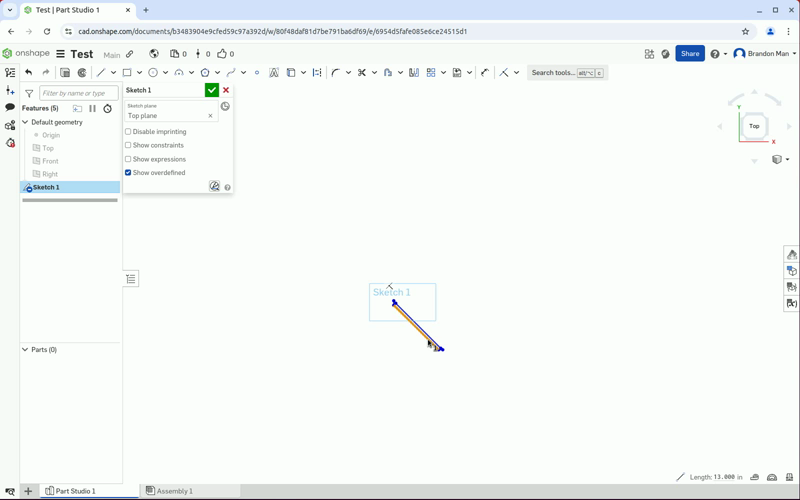
mouse_move(73, 352)
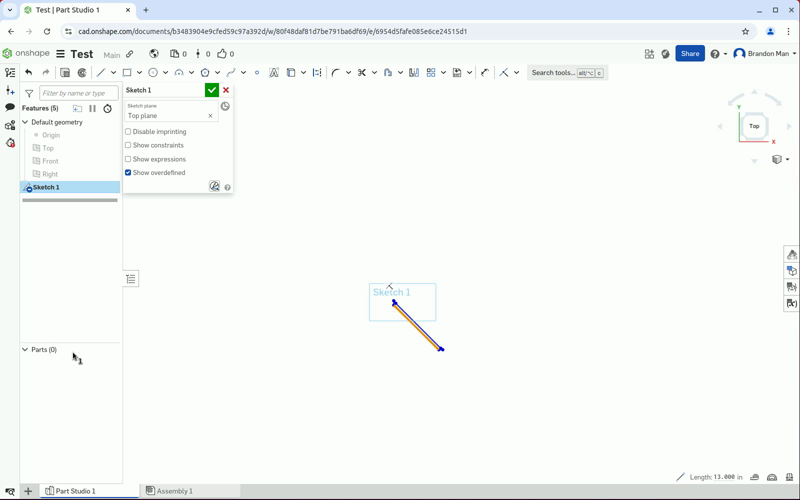
key(shift+y)
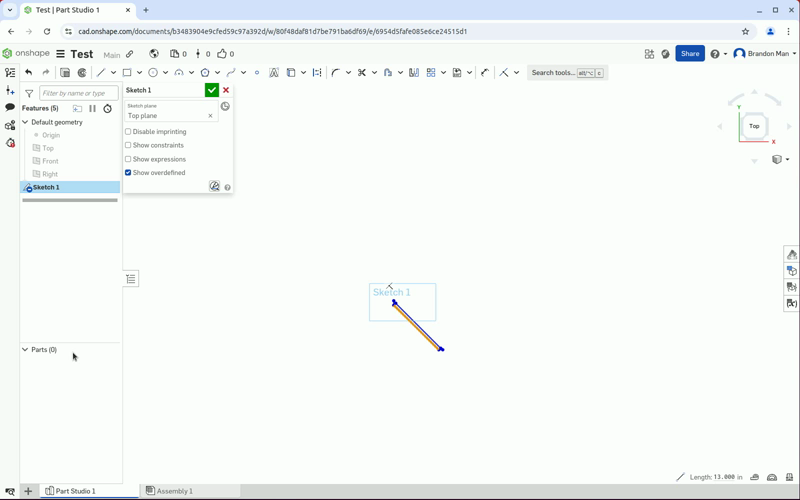
key(shift+e)
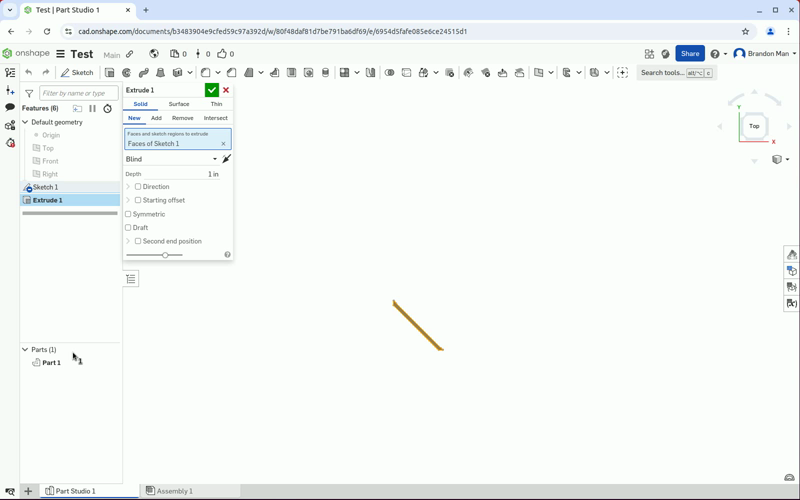
mouse_move(143, 106)
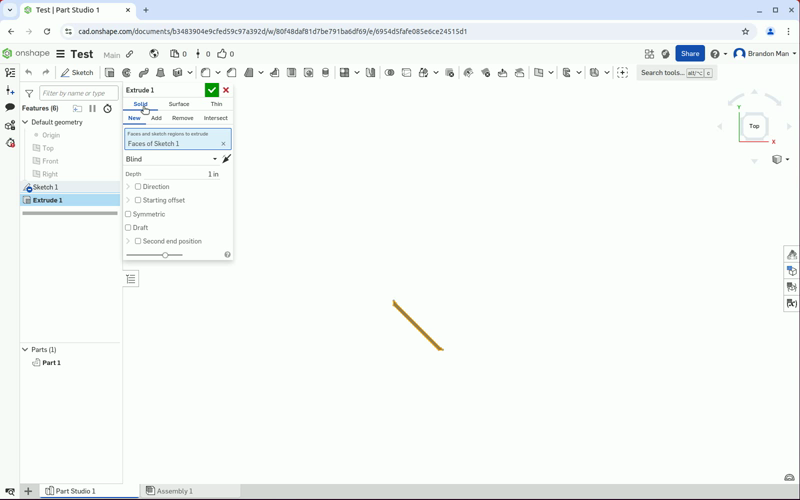
click(143, 106)
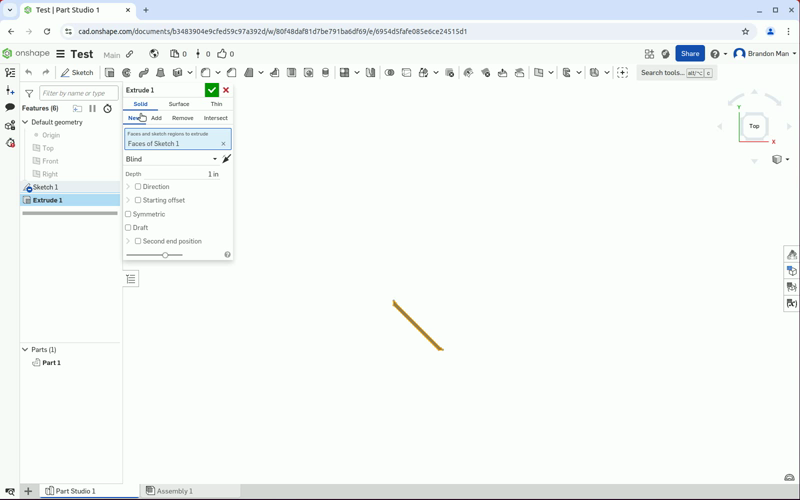
mouse_move(137, 120)
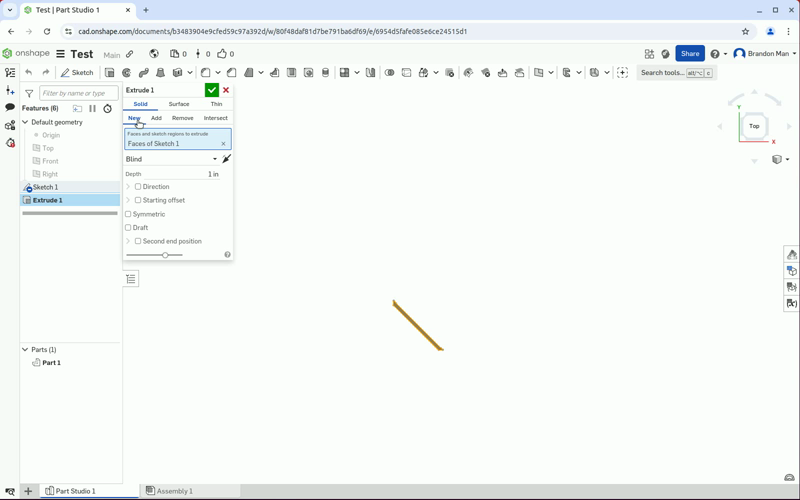
click(137, 120)
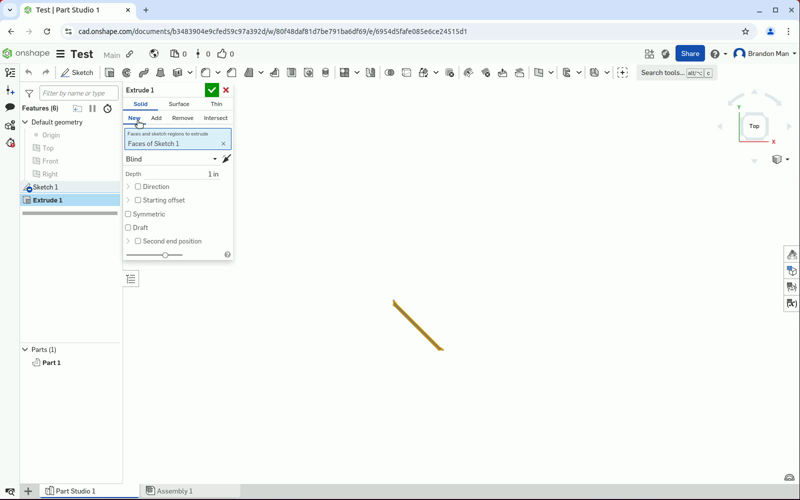
key(tab, 4)
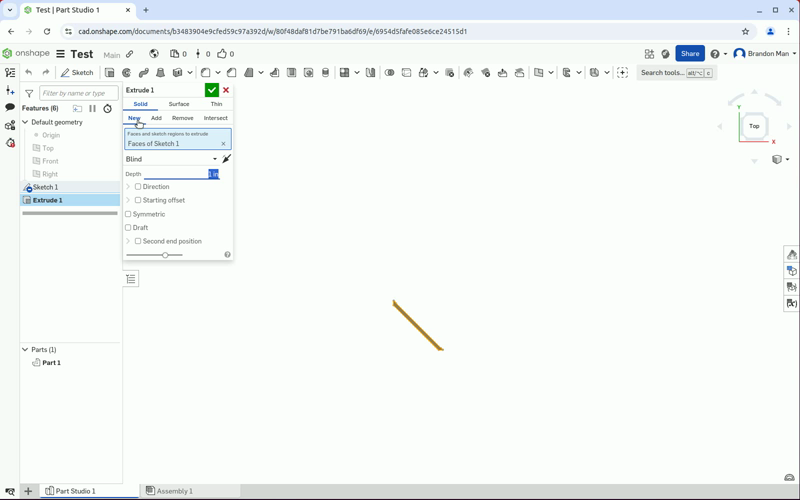
text(23.108)
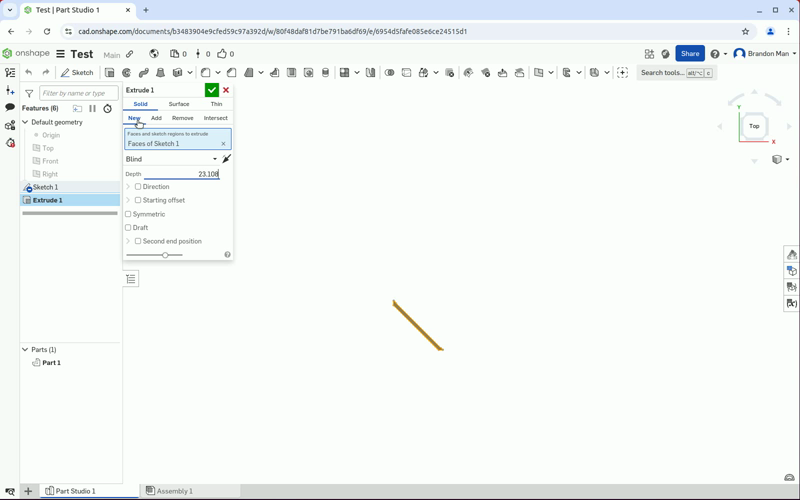
key(enter)
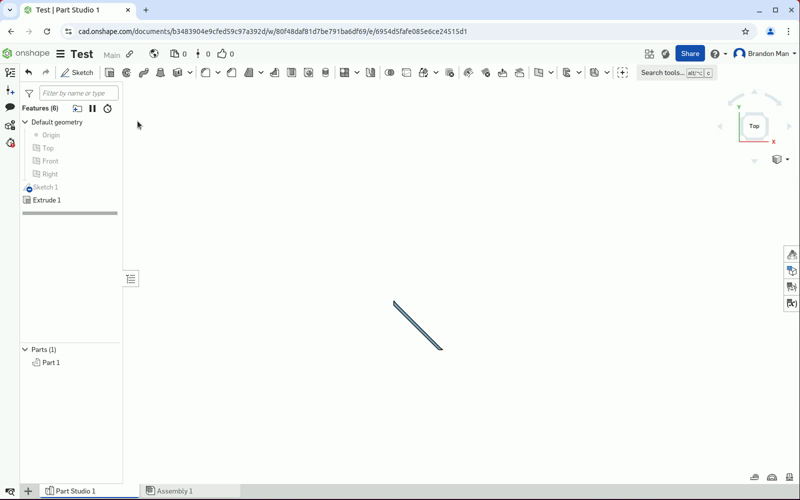
key(shift+h)
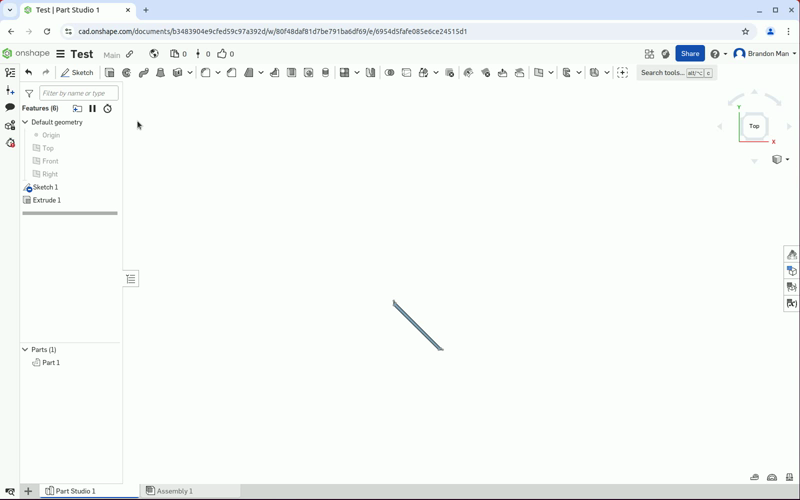
key(shift+h)
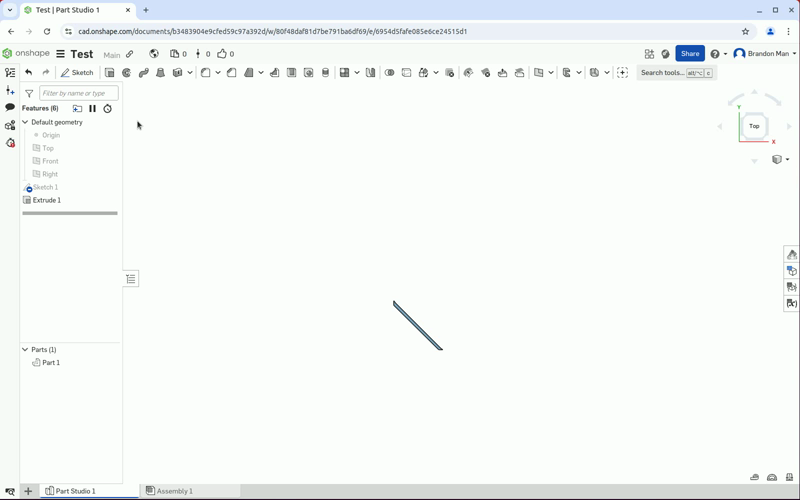
mouse_move(73, 189)
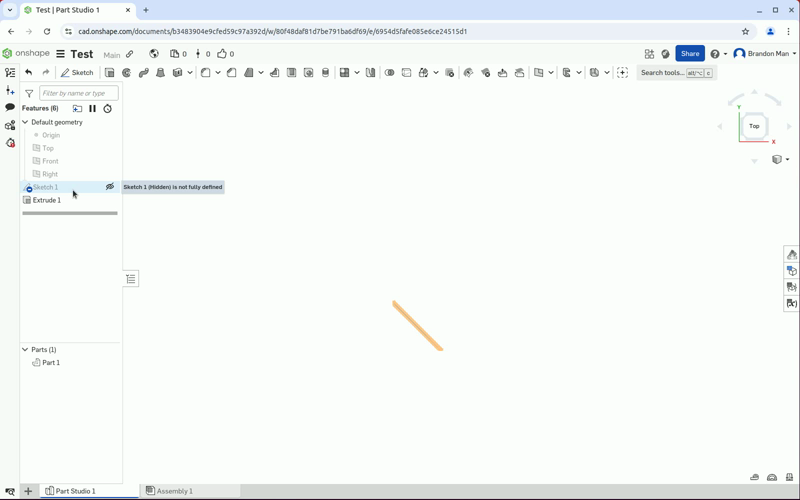
click(73, 189)
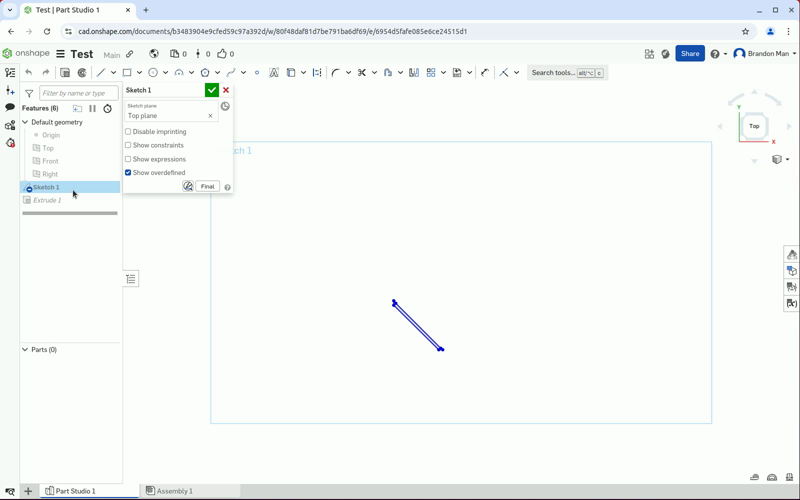
mouse_move(229, 92)
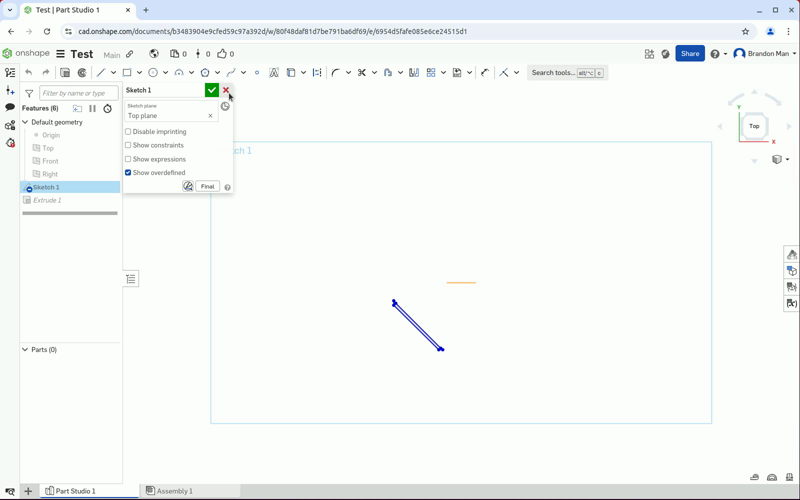
click(229, 92)
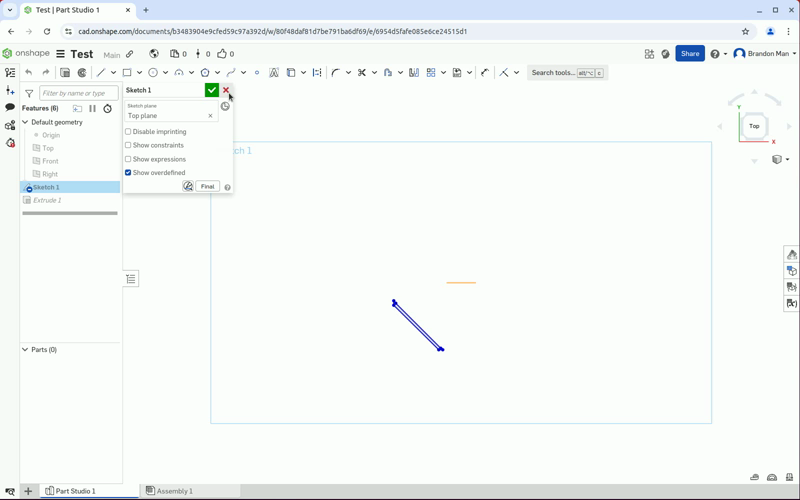
key(shift+s)
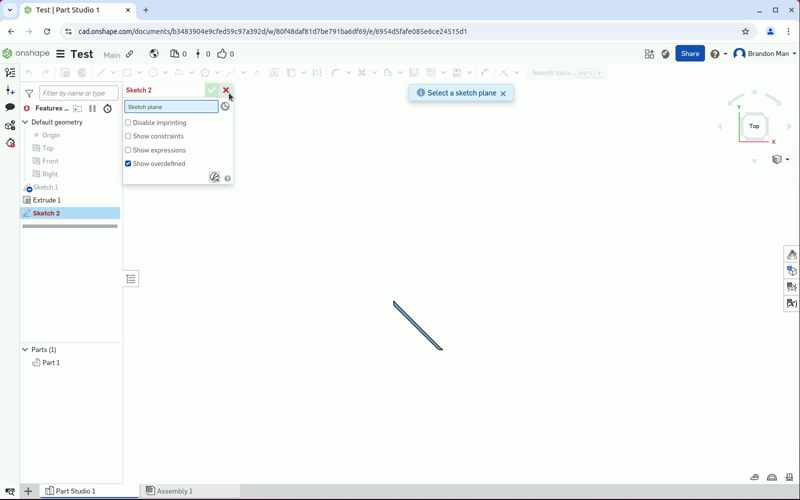
mouse_move(73, 150)
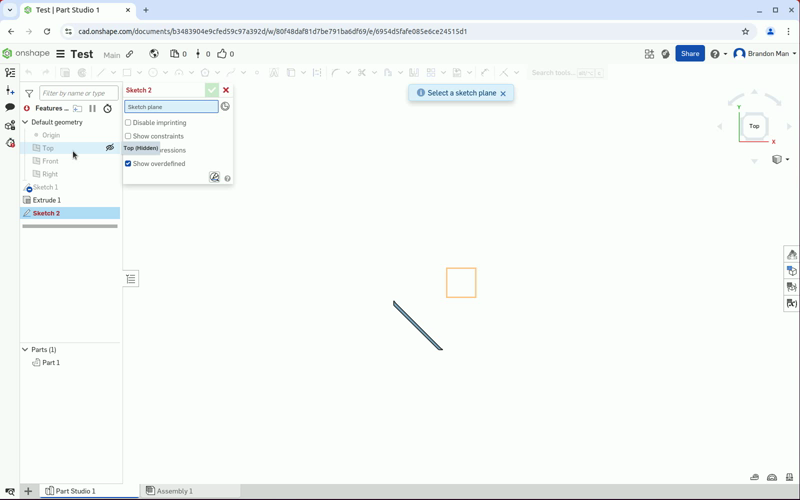
click(73, 150)
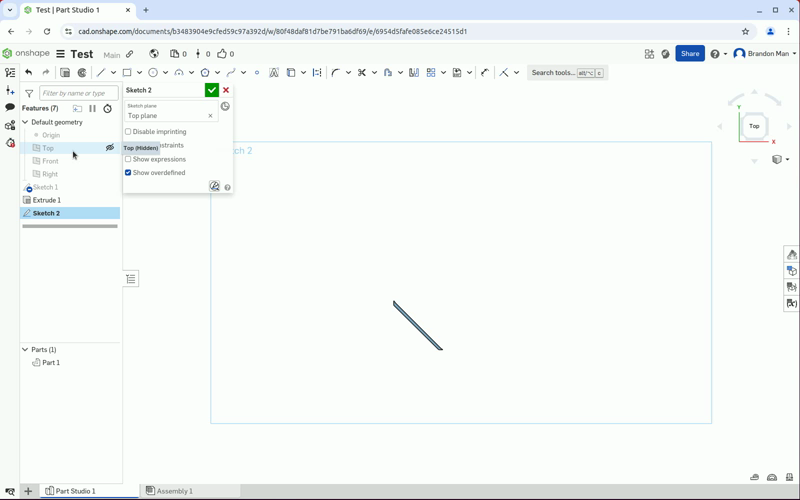
mouse_move(73, 352)
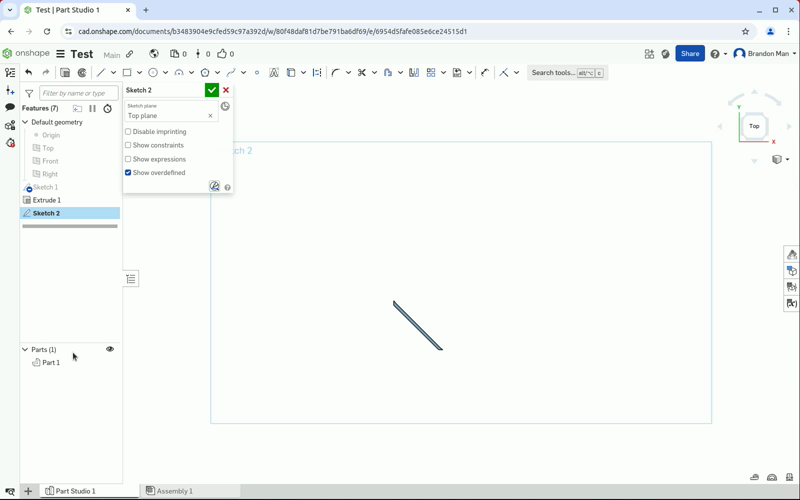
key(y)
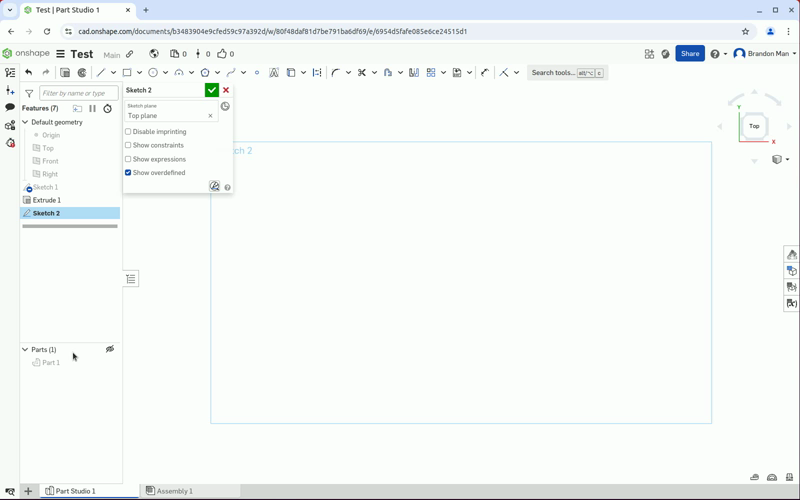
key(l)
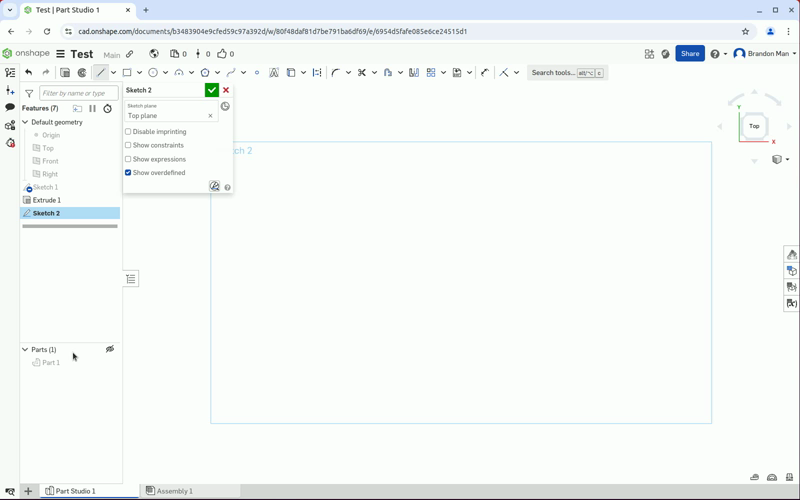
key_down(shift)
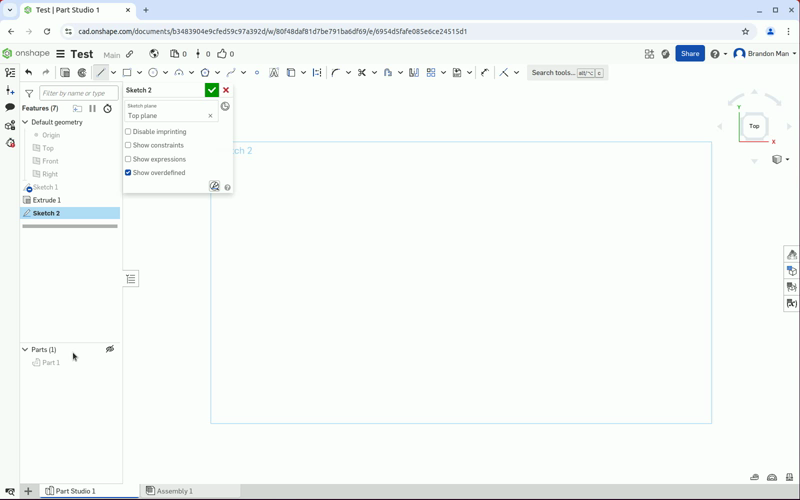
mouse_move(393, 300)
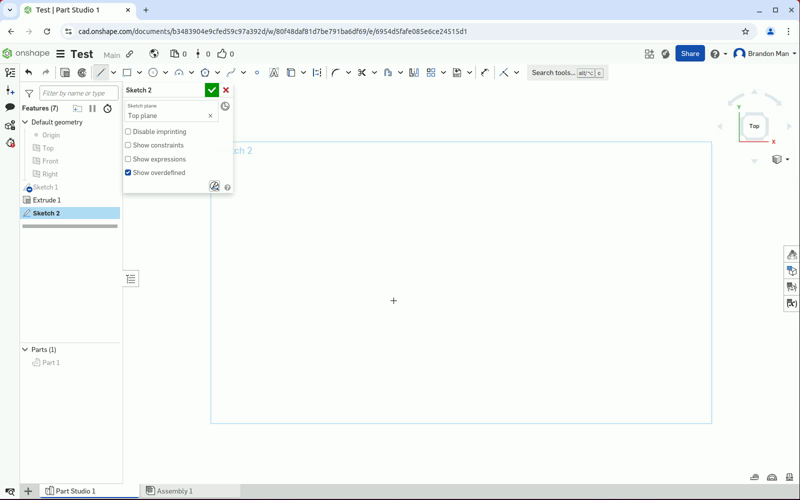
click(393, 300)
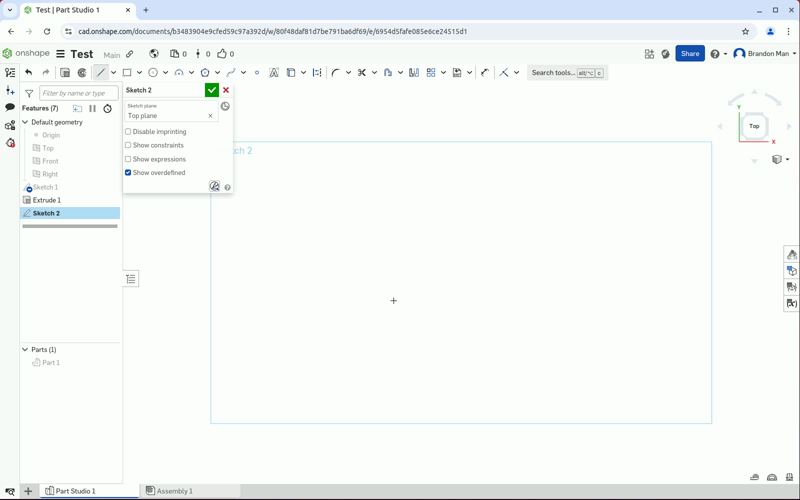
key_up(shift)
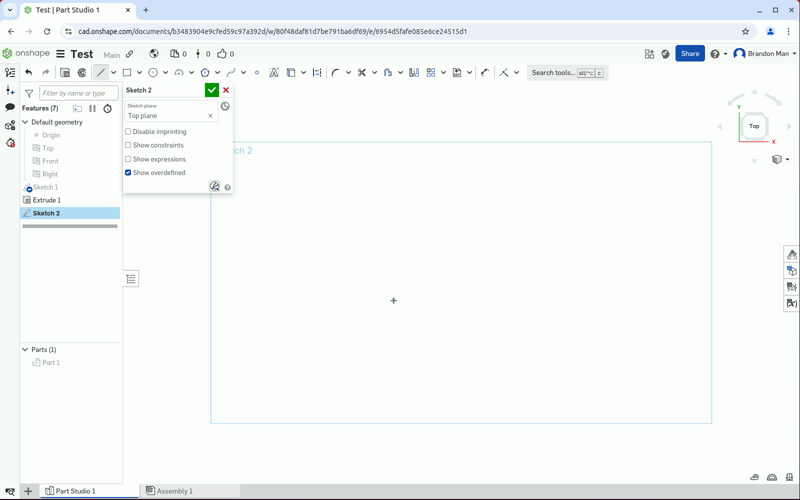
key_down(shift)
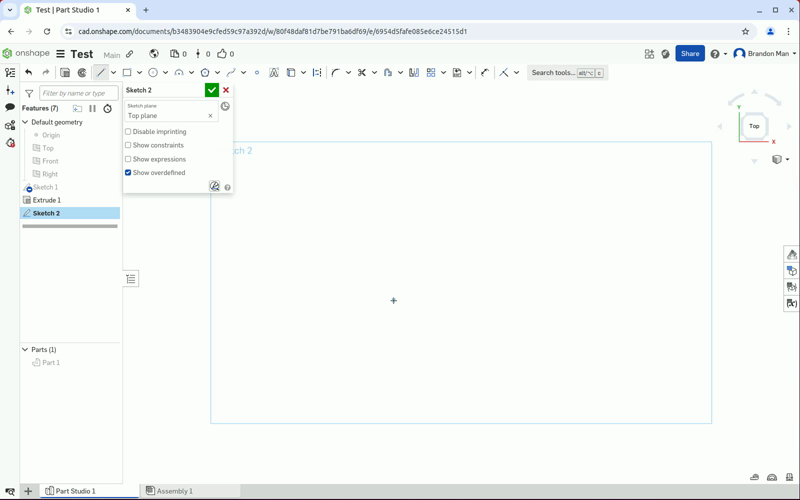
mouse_move(423, 300)
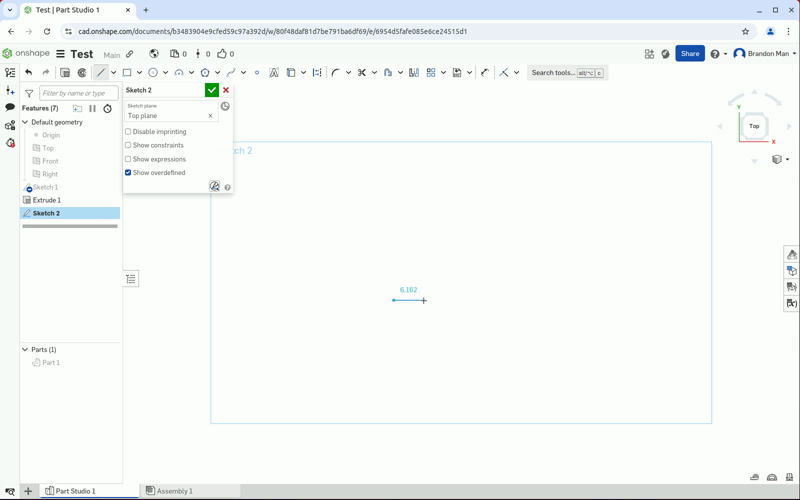
mouse_move(395, 301)
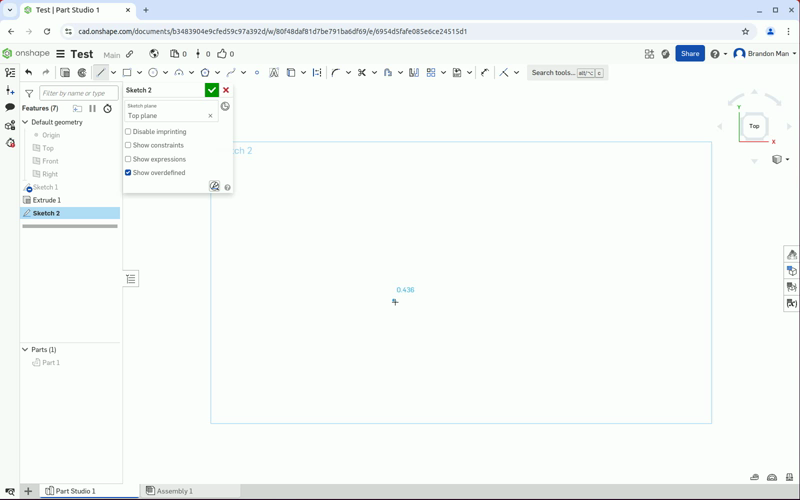
scroll(6)
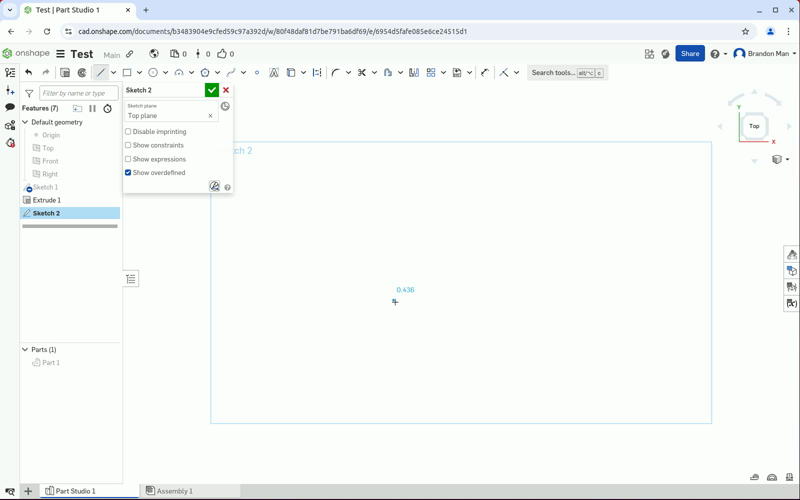
scroll(6)
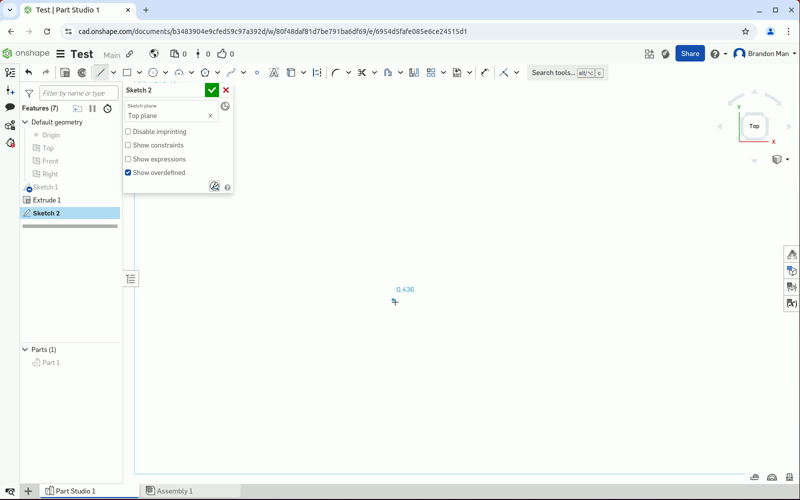
scroll(6)
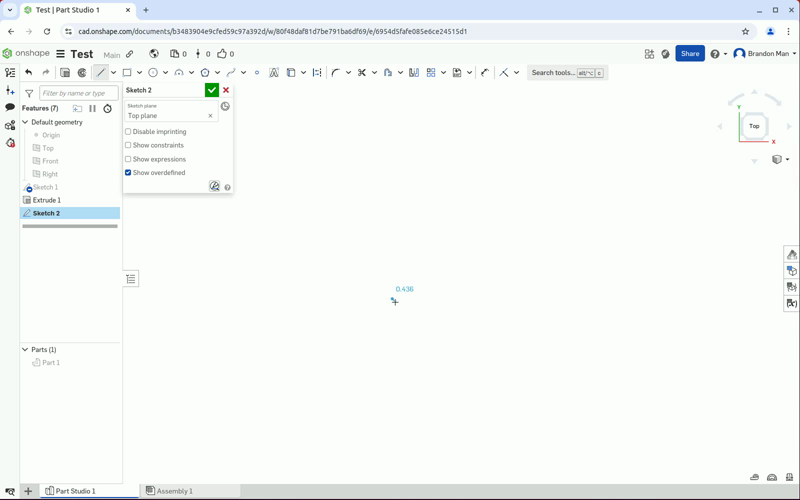
scroll(6)
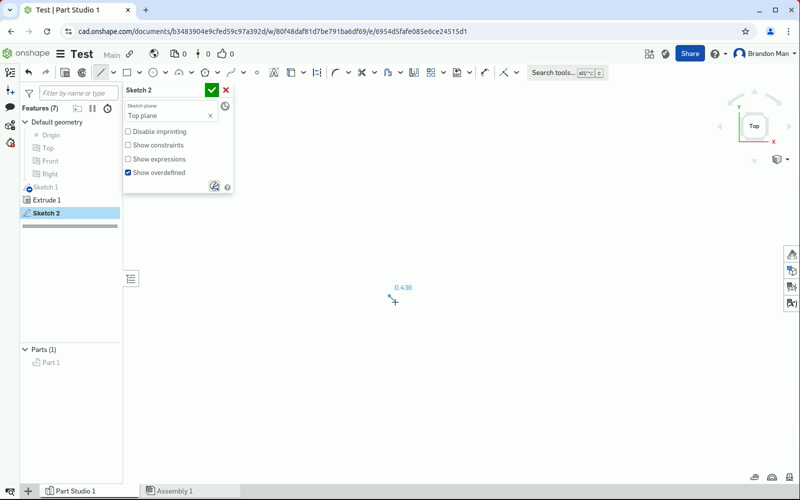
scroll(6)
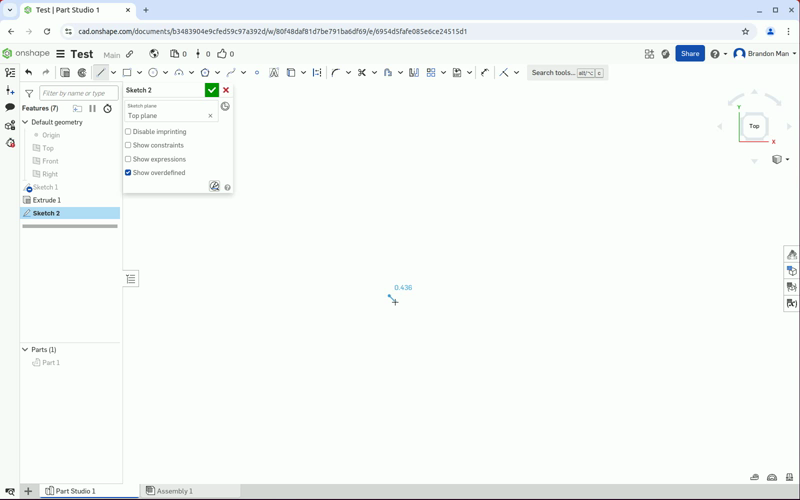
scroll(6)
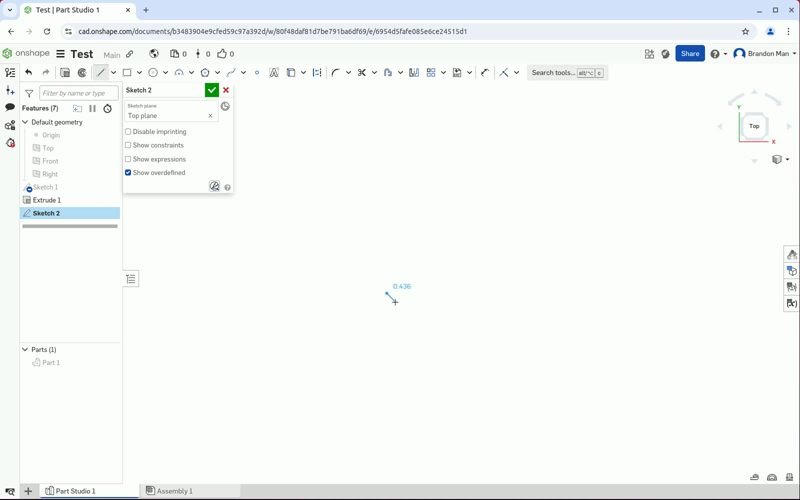
scroll(6)
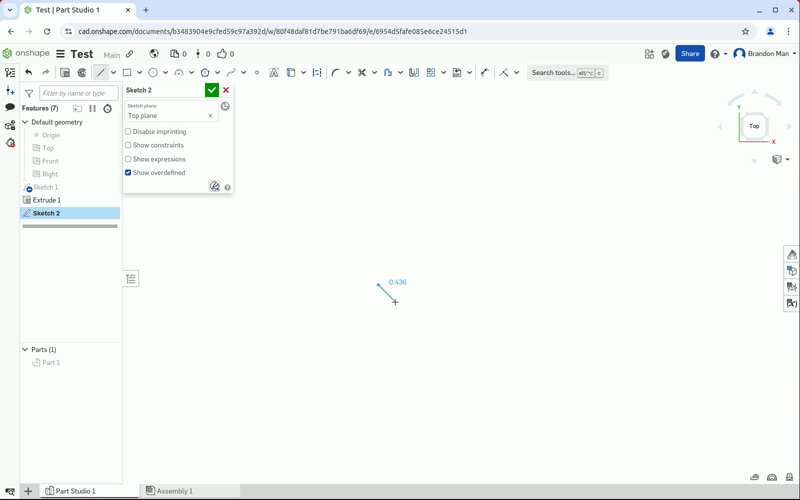
click(395, 301)
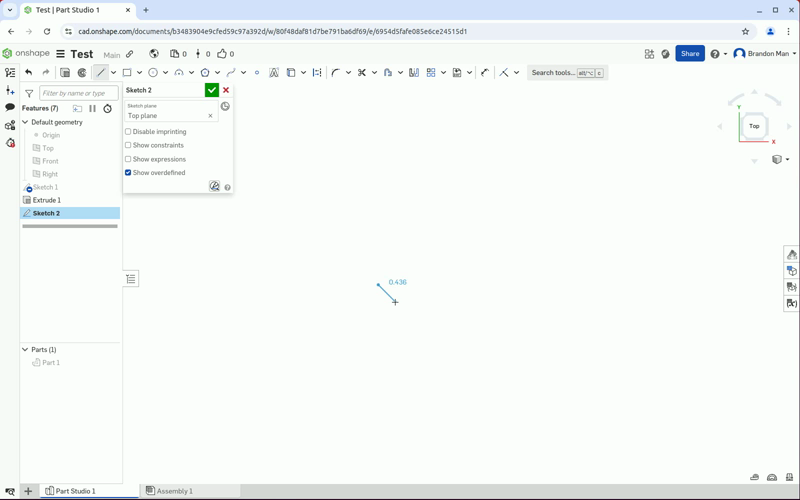
scroll(-6)
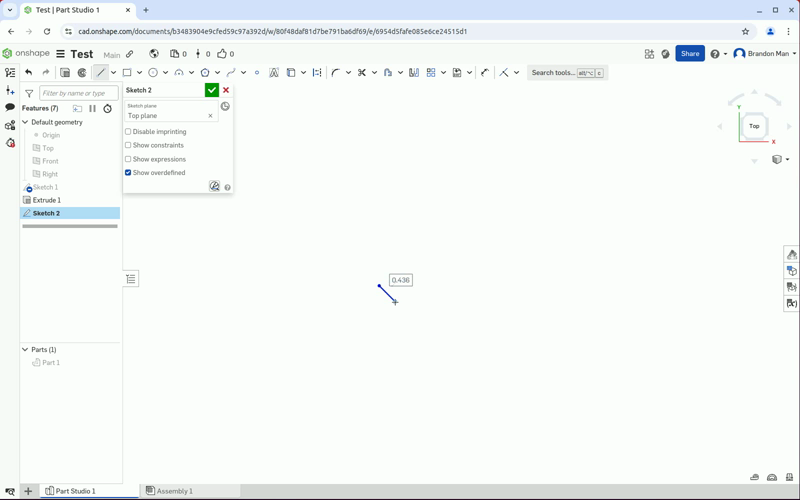
scroll(-6)
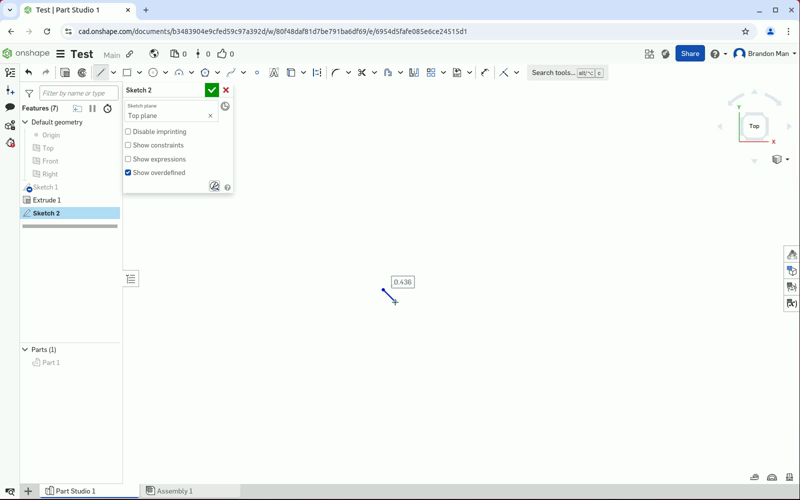
scroll(-6)
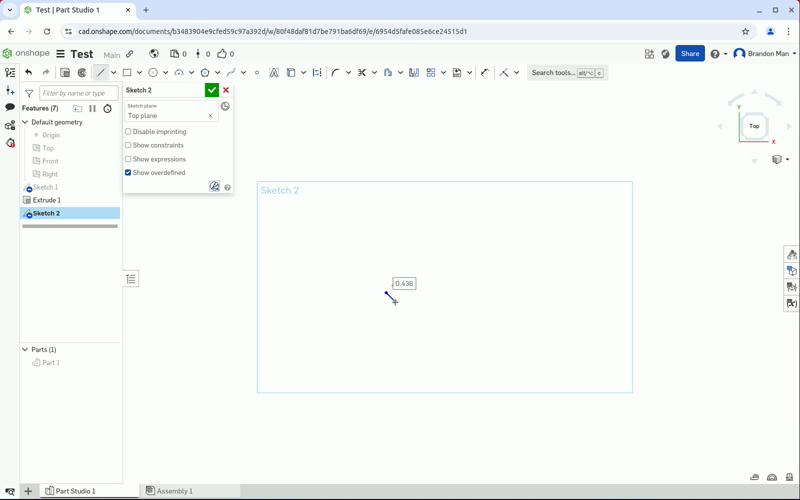
scroll(-6)
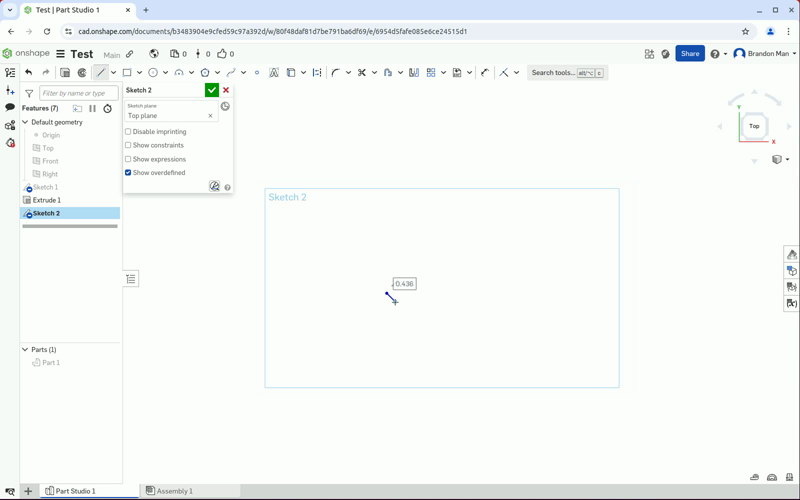
scroll(-6)
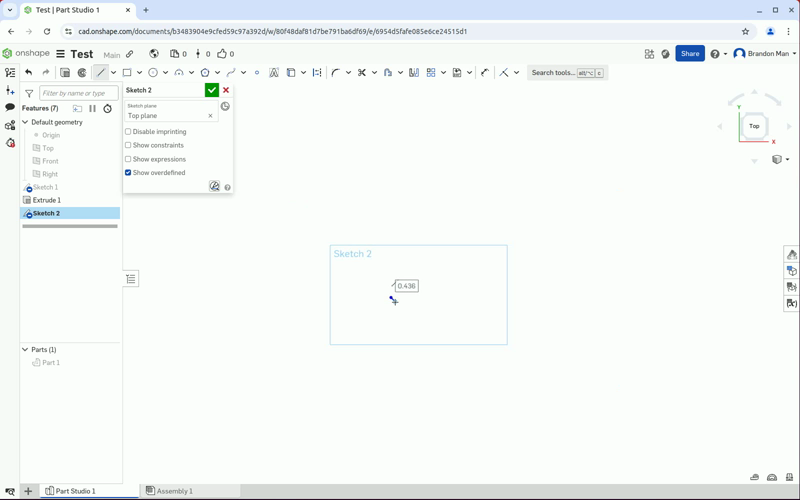
scroll(-6)
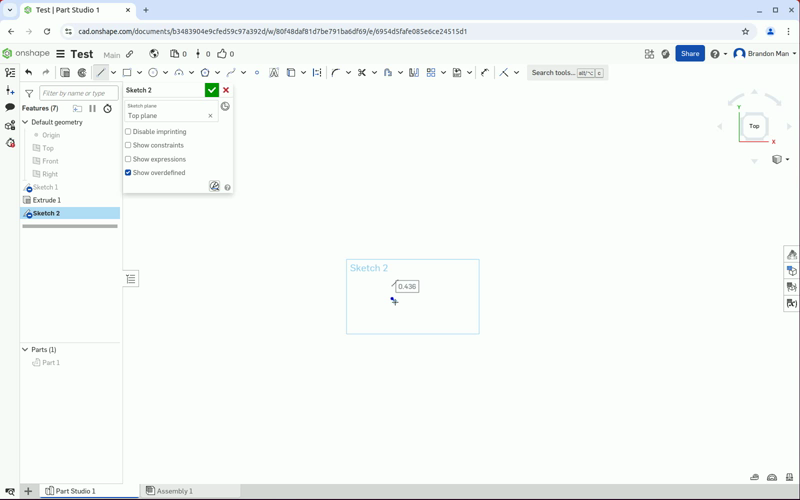
scroll(-6)
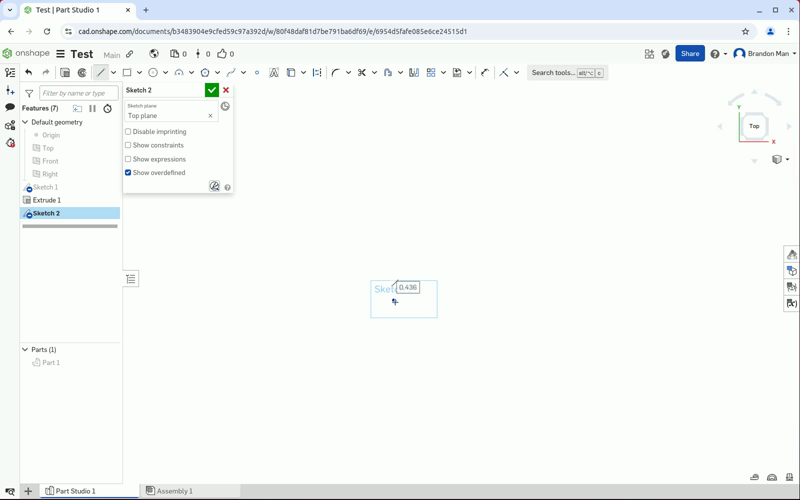
key_up(shift)
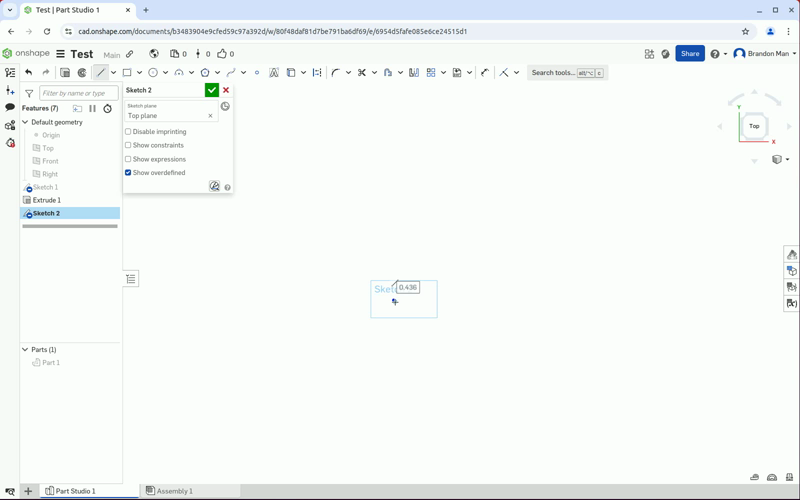
key_down(shift)
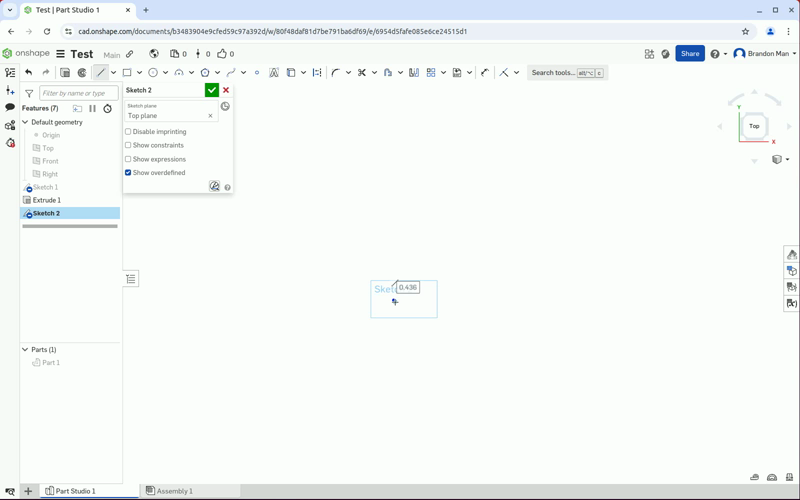
mouse_move(395, 218)
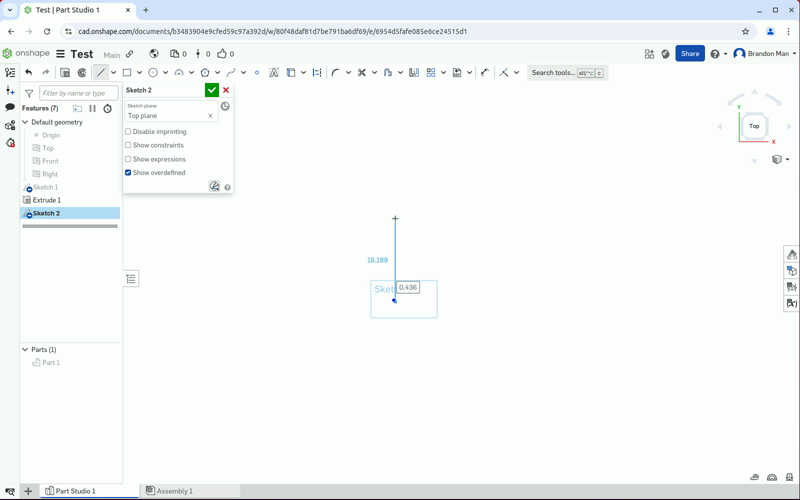
click(395, 218)
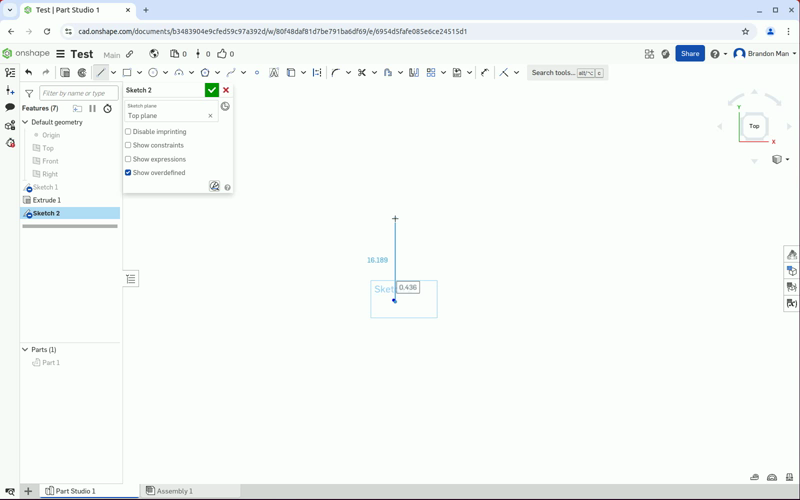
key_up(shift)
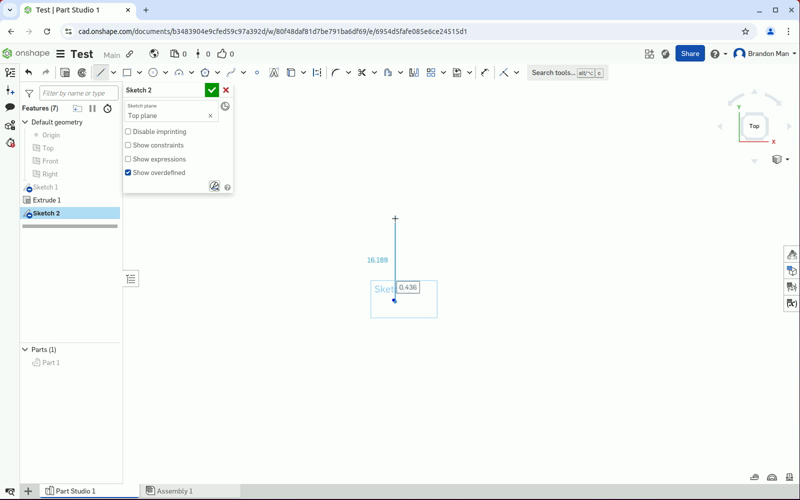
key_down(shift)
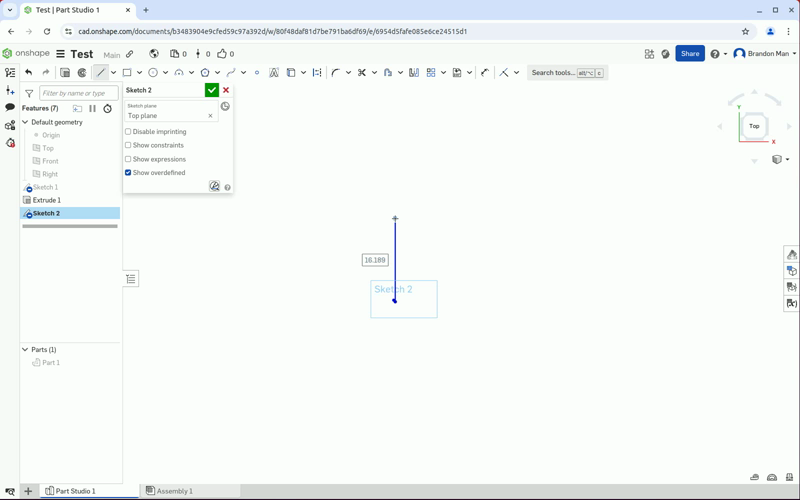
mouse_move(467, 218)
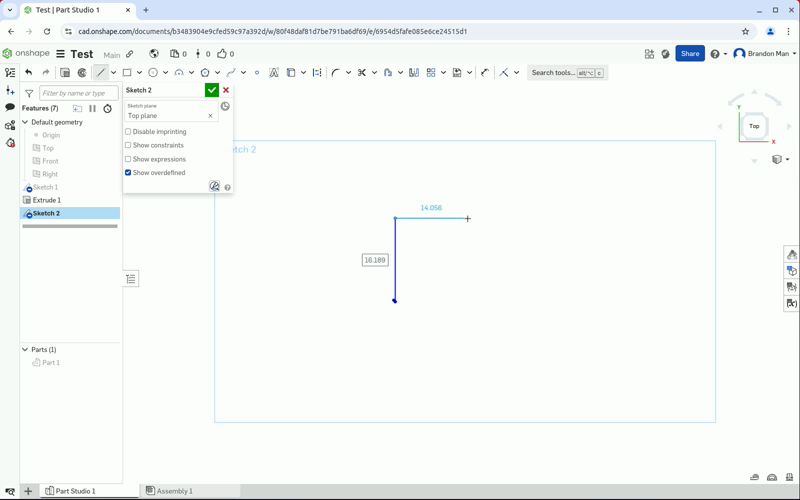
click(467, 218)
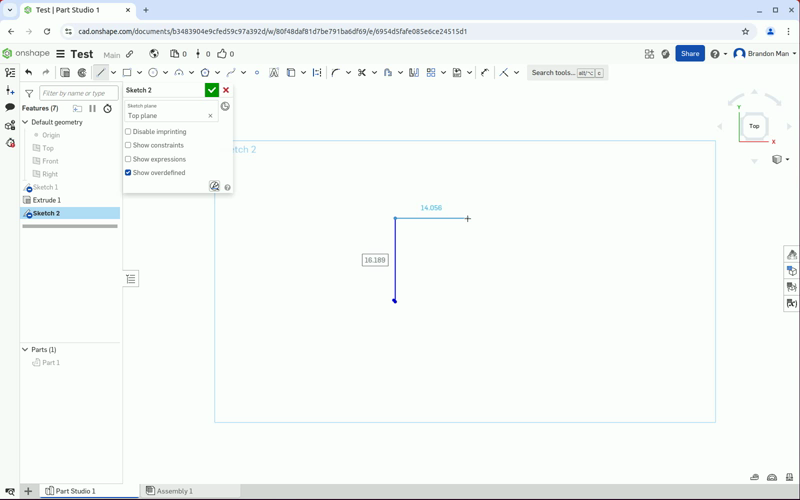
key_up(shift)
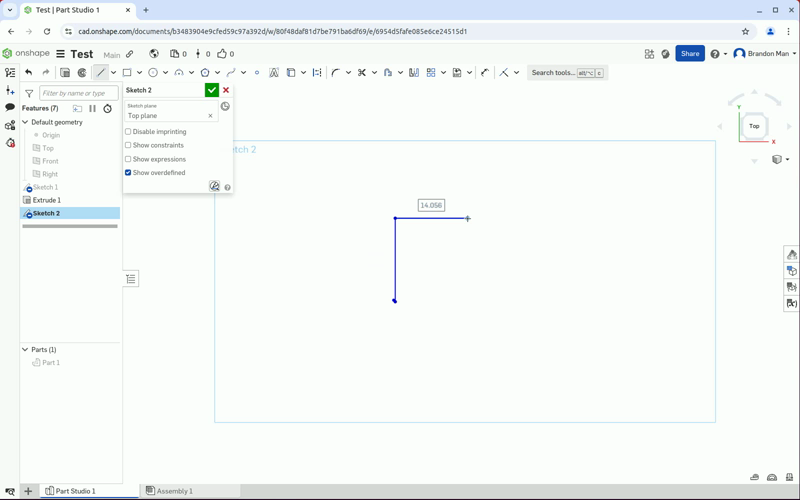
key_down(shift)
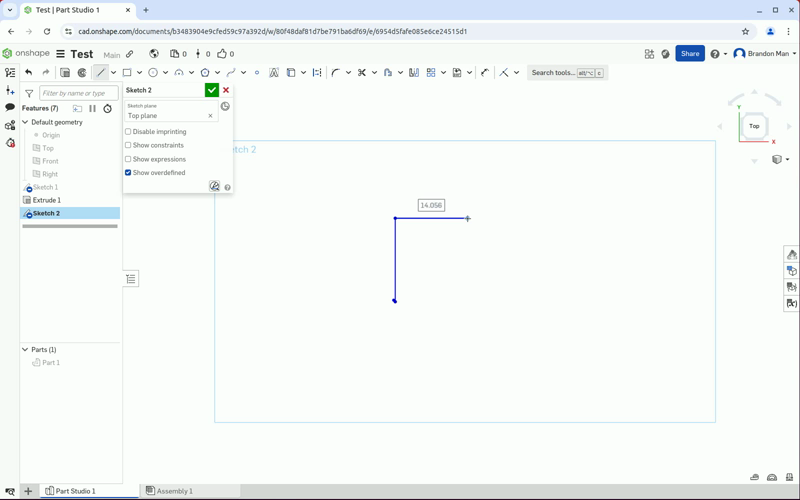
mouse_move(525, 275)
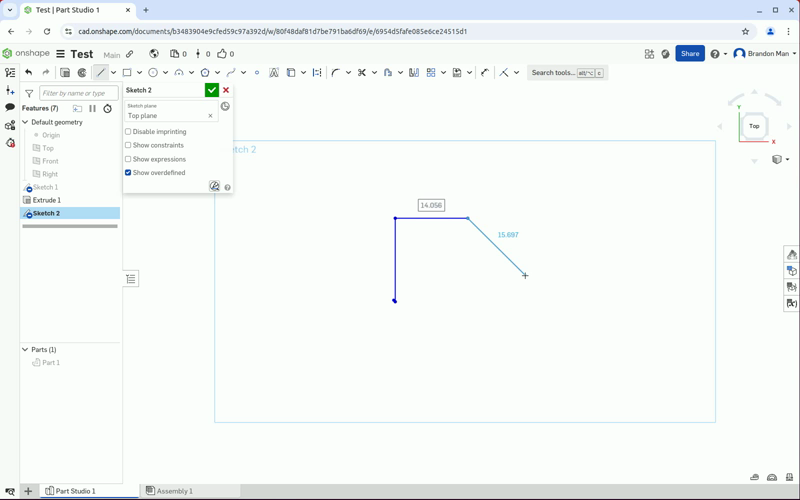
click(525, 275)
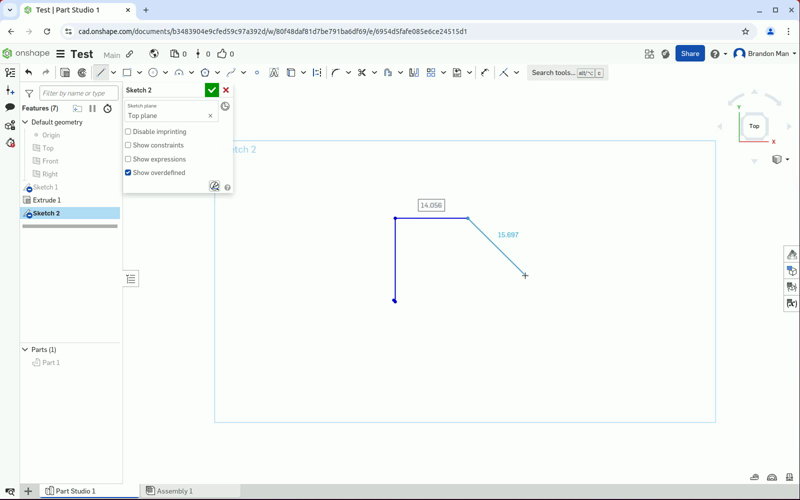
key_up(shift)
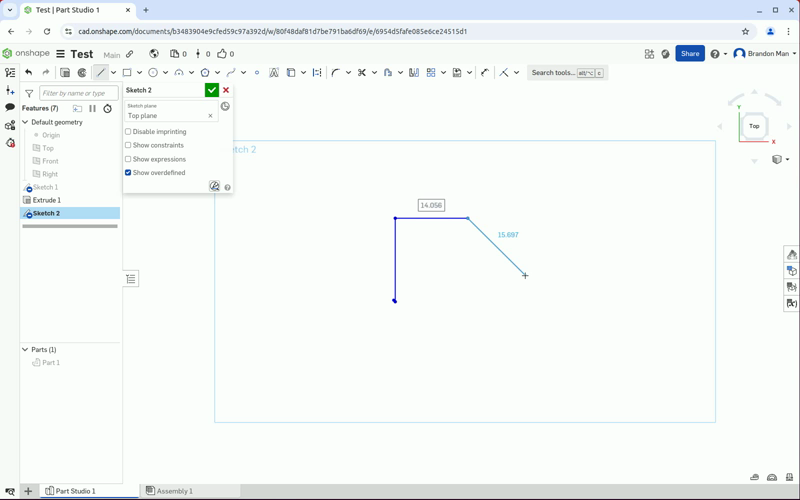
key_down(shift)
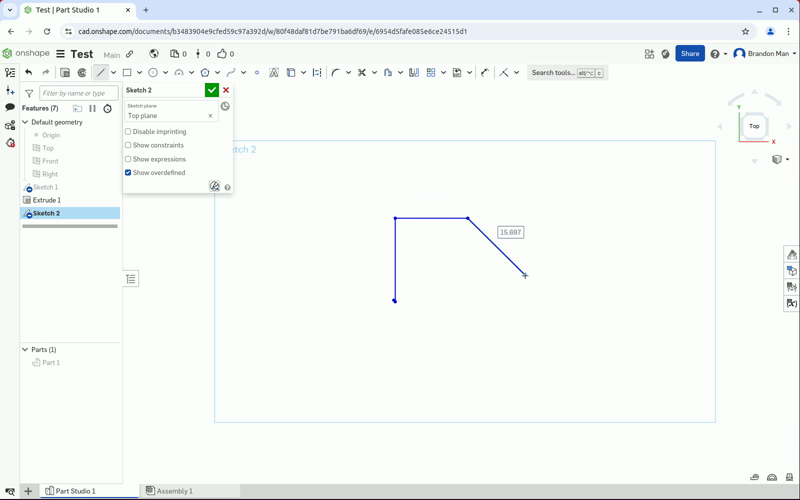
mouse_move(525, 346)
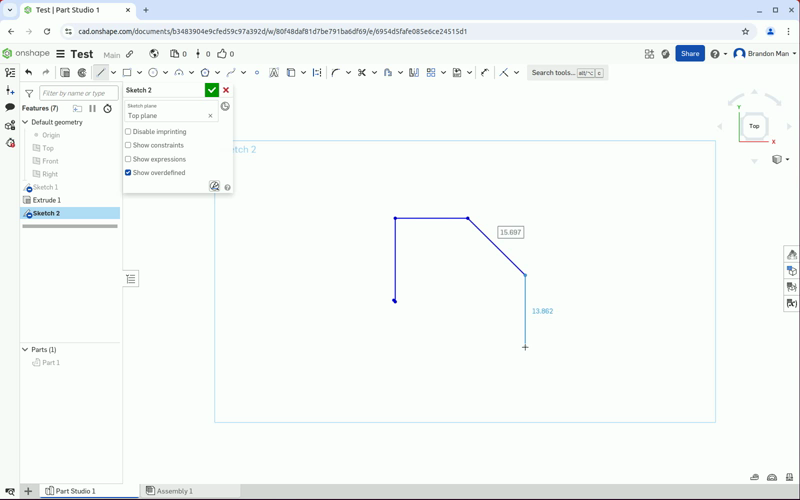
click(525, 346)
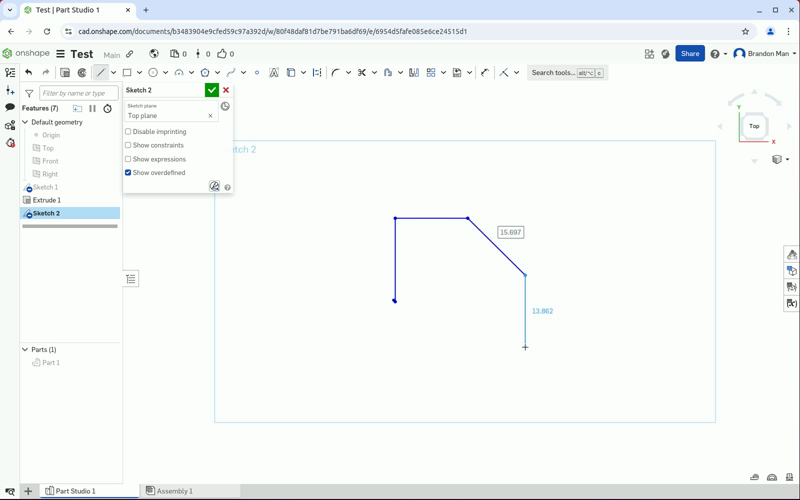
key_up(shift)
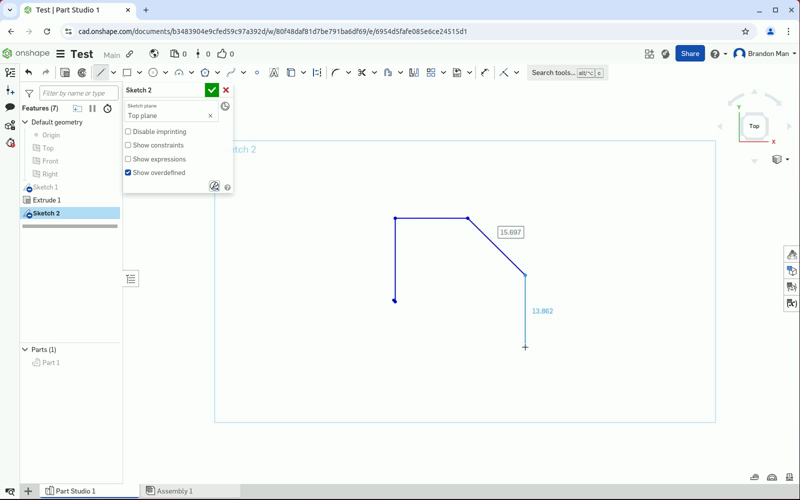
key_down(shift)
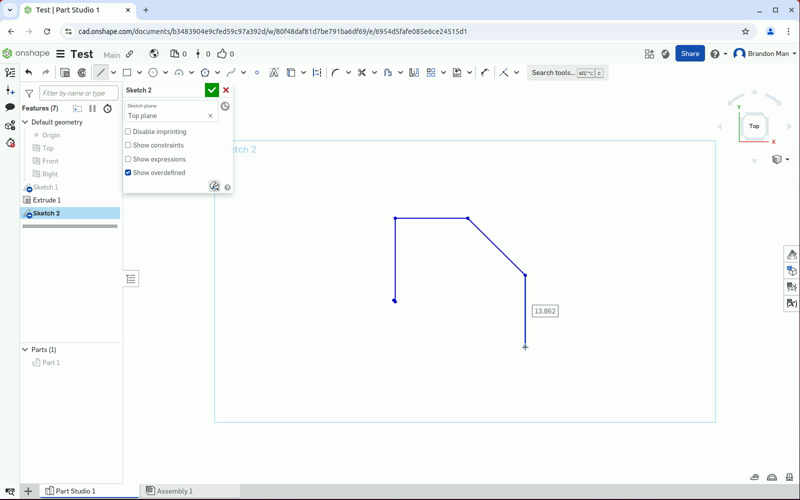
mouse_move(440, 346)
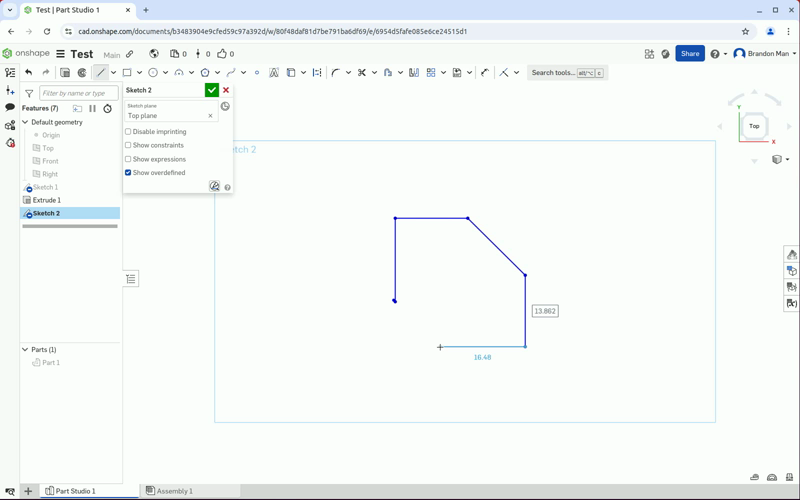
click(440, 346)
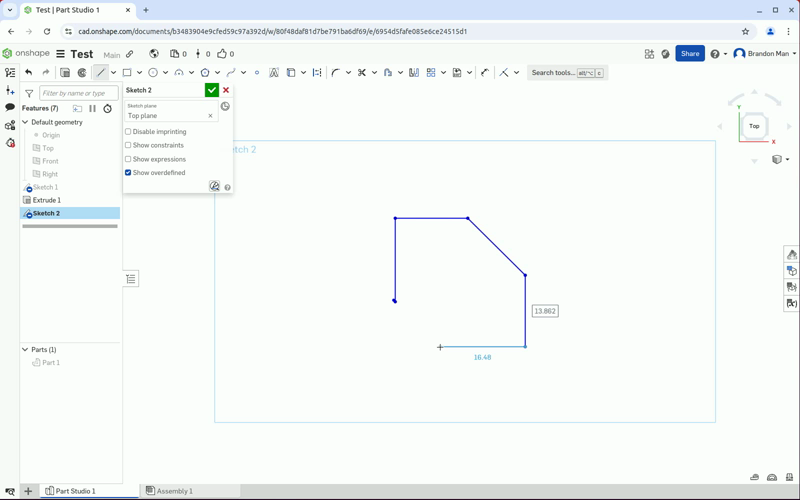
key_up(shift)
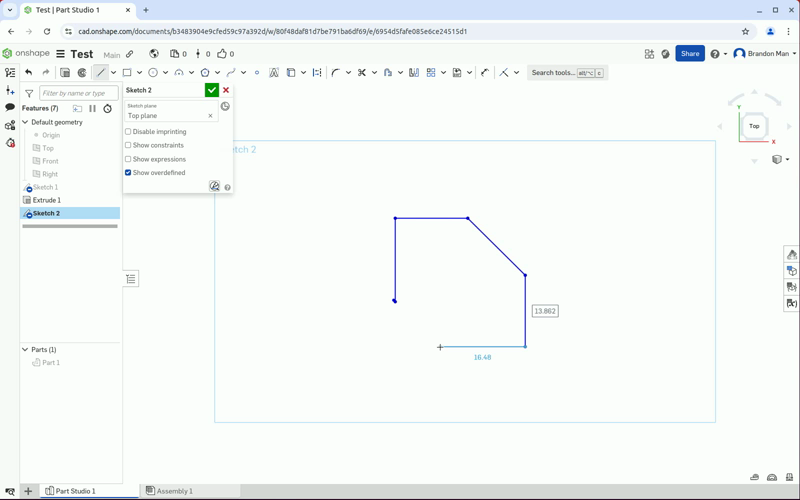
key_down(shift)
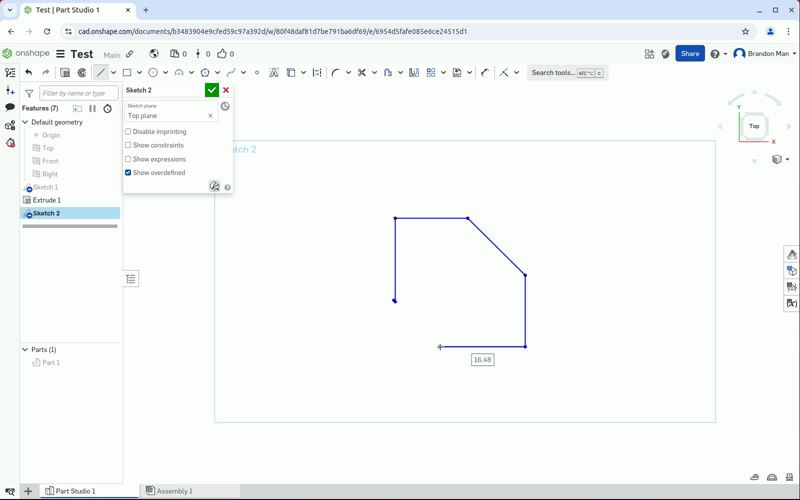
mouse_move(470, 346)
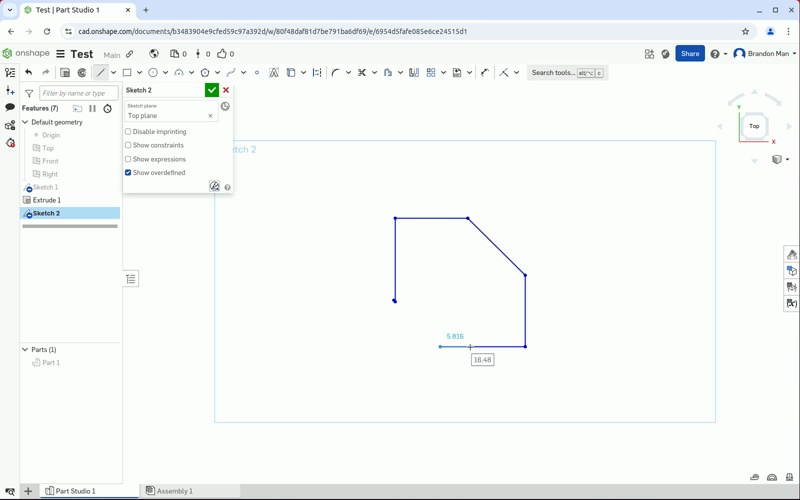
mouse_move(442, 349)
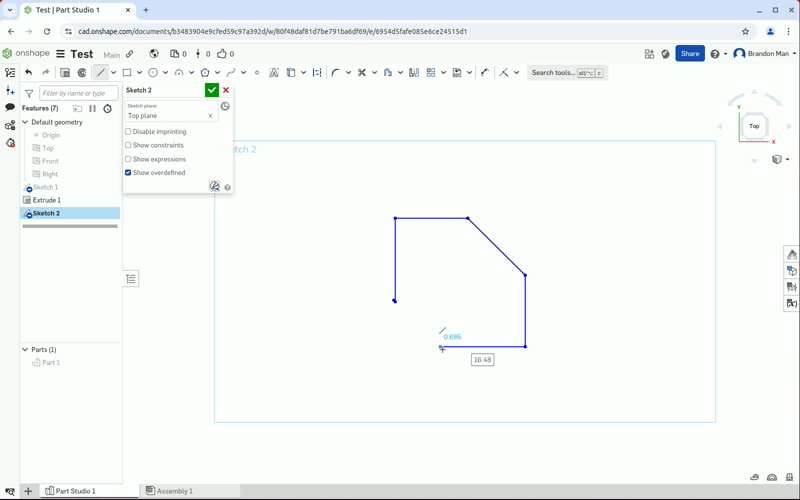
scroll(6)
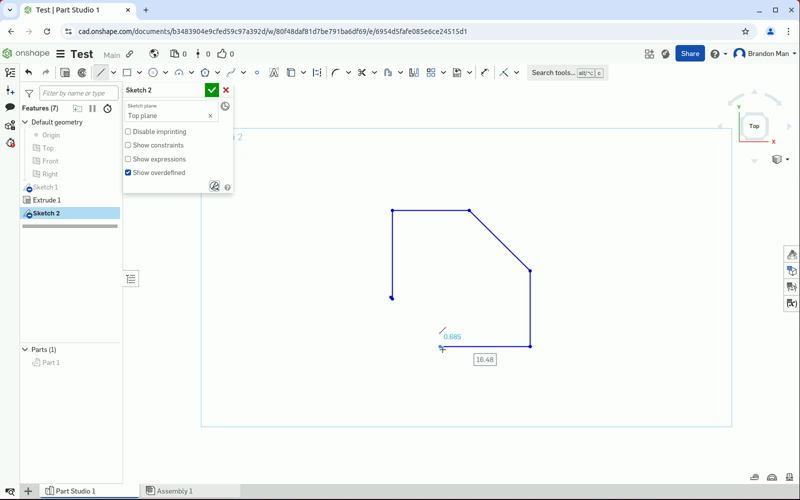
scroll(6)
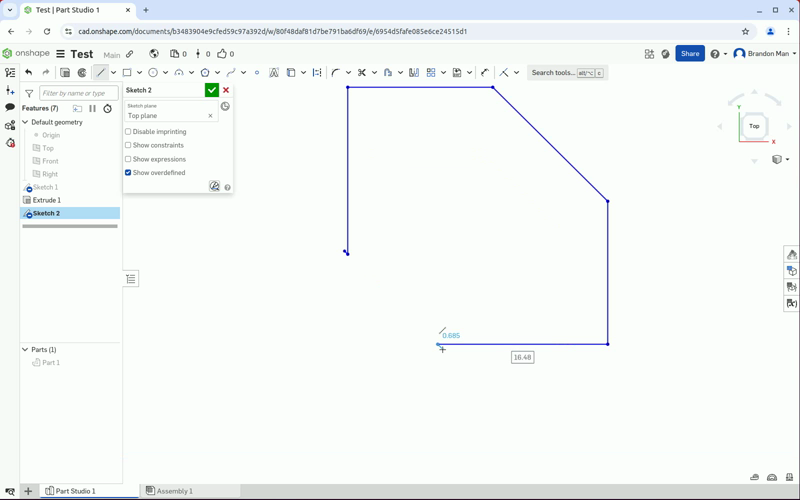
scroll(6)
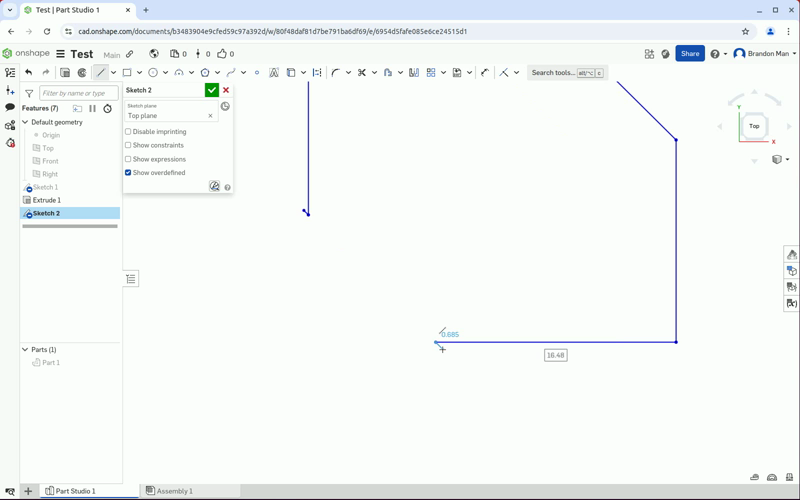
scroll(6)
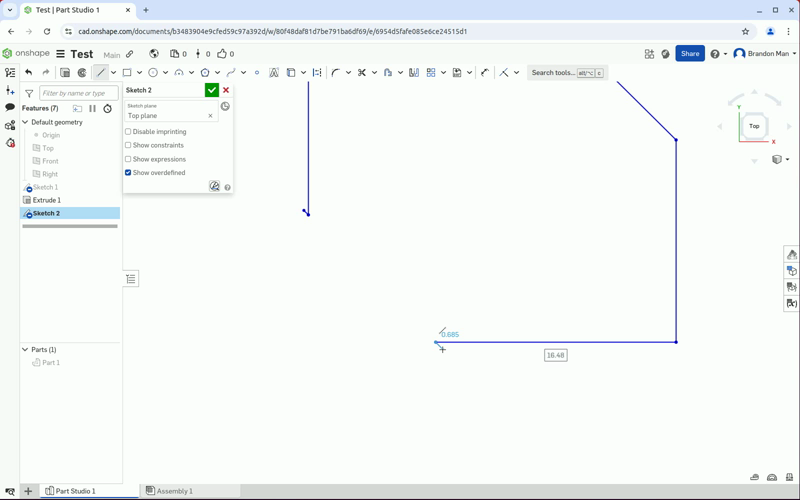
scroll(6)
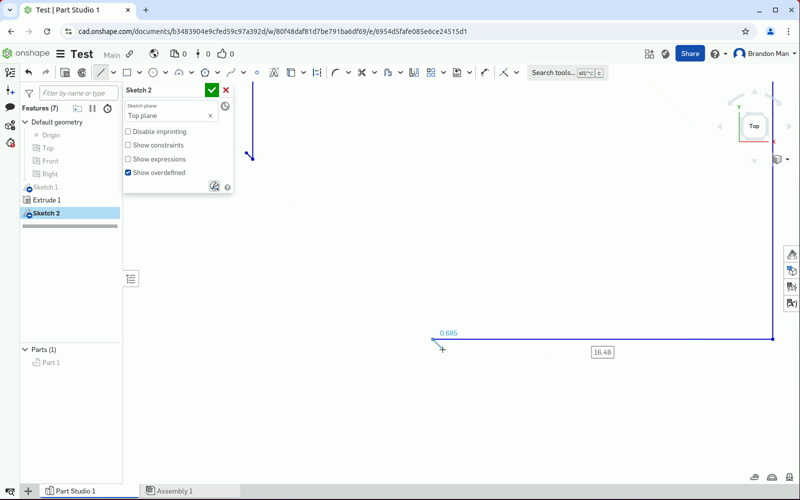
scroll(6)
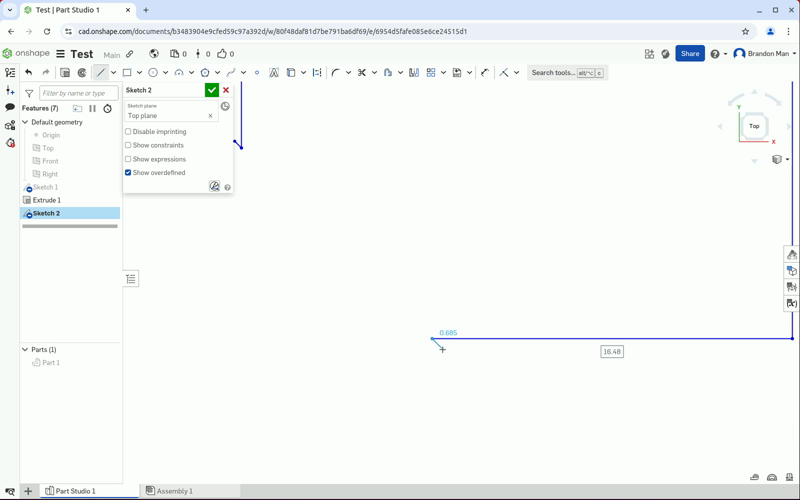
scroll(6)
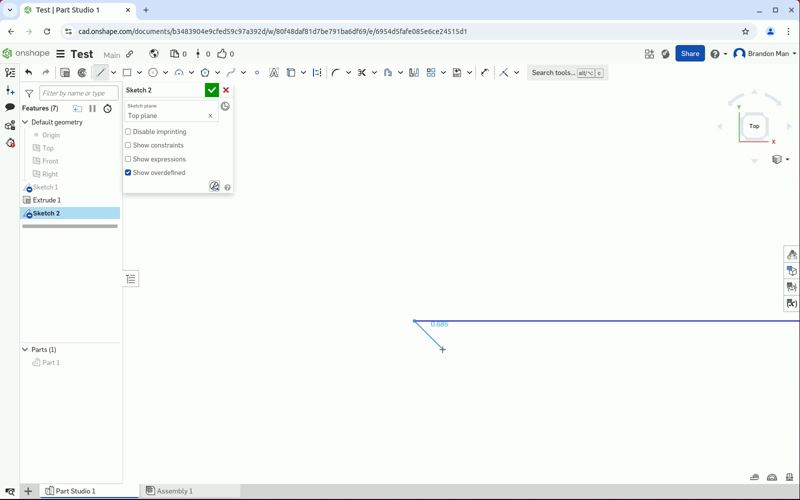
click(442, 349)
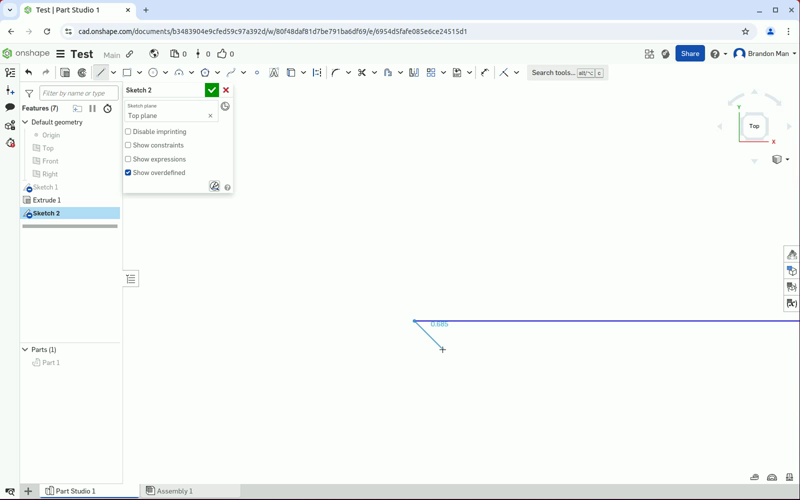
scroll(-6)
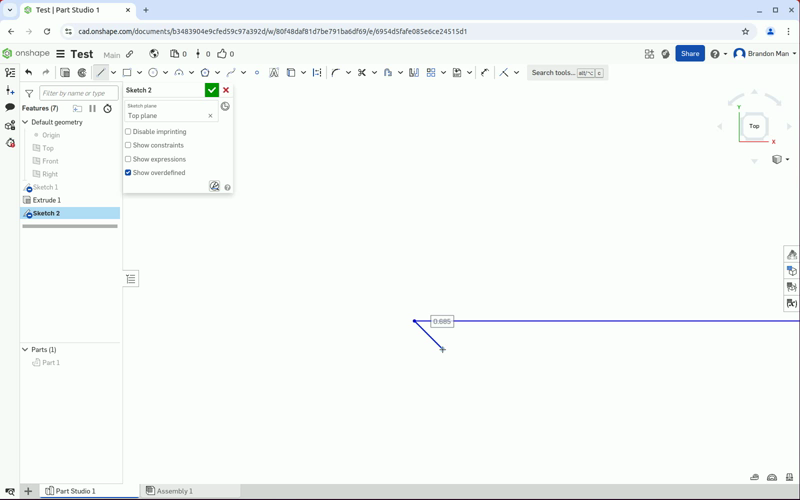
scroll(-6)
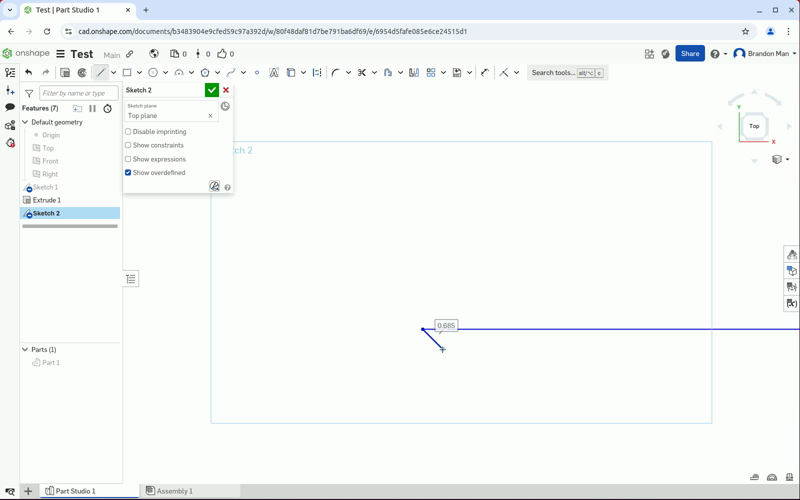
scroll(-6)
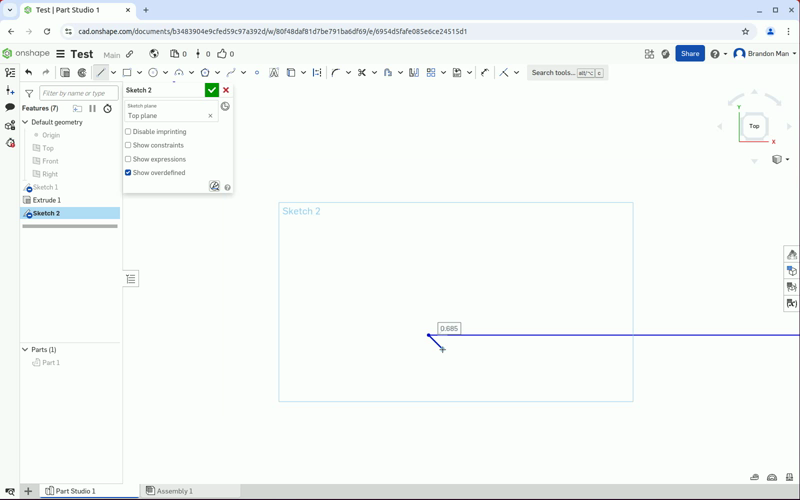
scroll(-6)
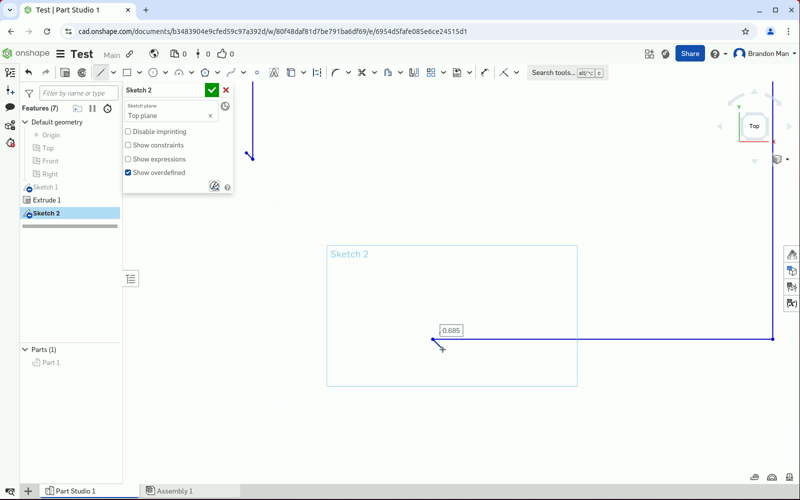
scroll(-6)
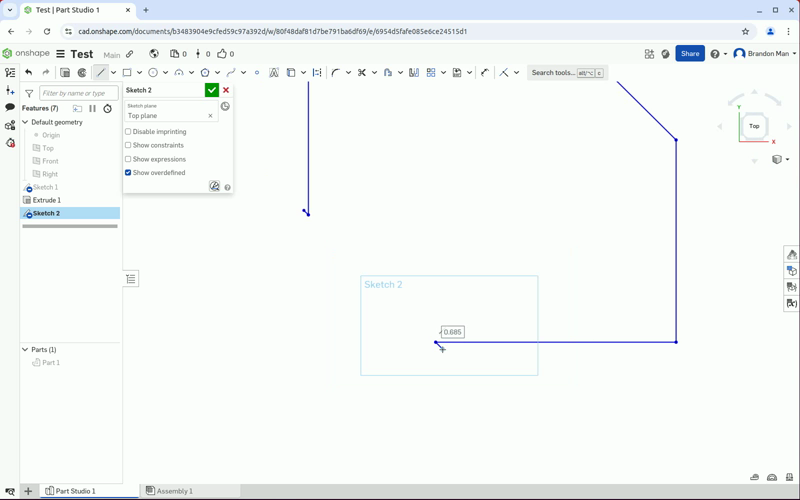
scroll(-6)
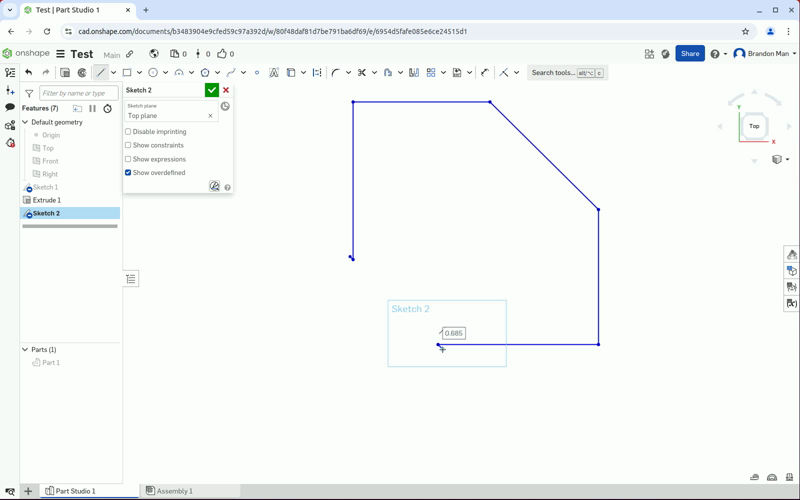
scroll(-6)
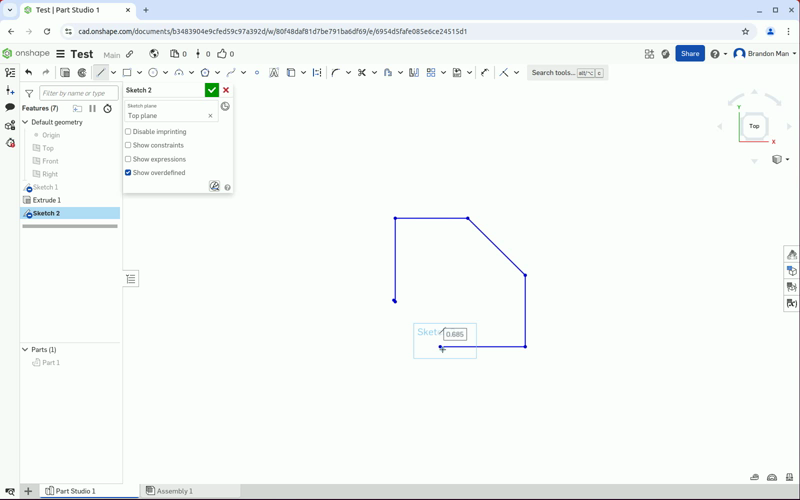
key_up(shift)
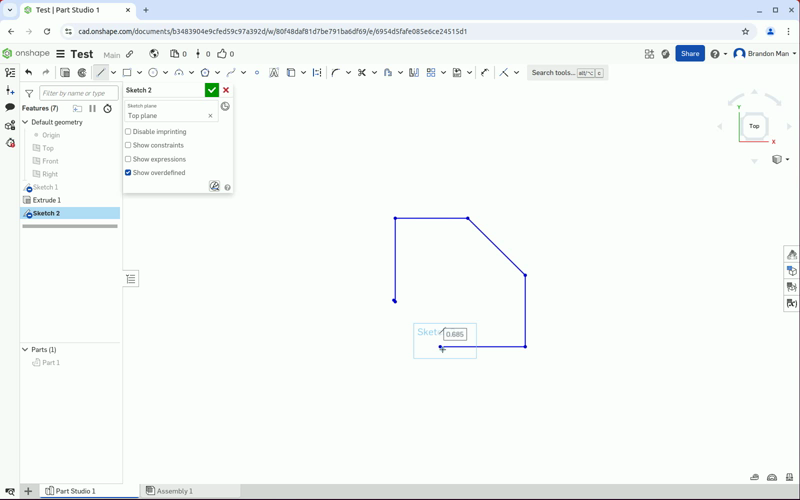
key_down(shift)
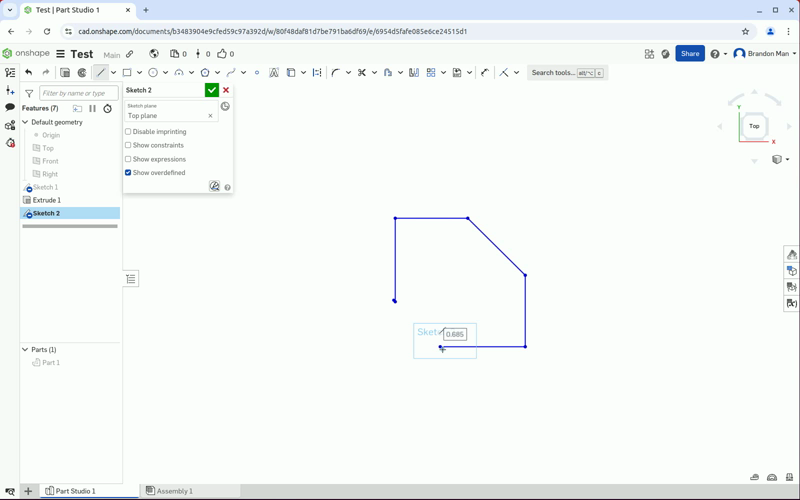
mouse_move(526, 349)
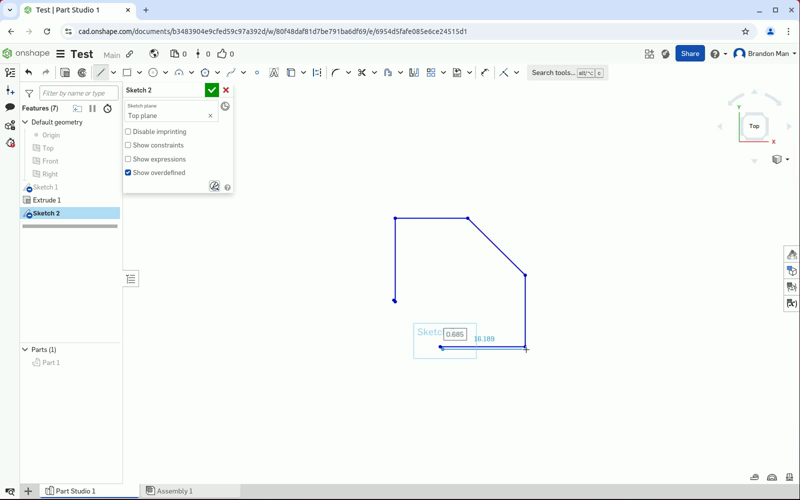
scroll(6)
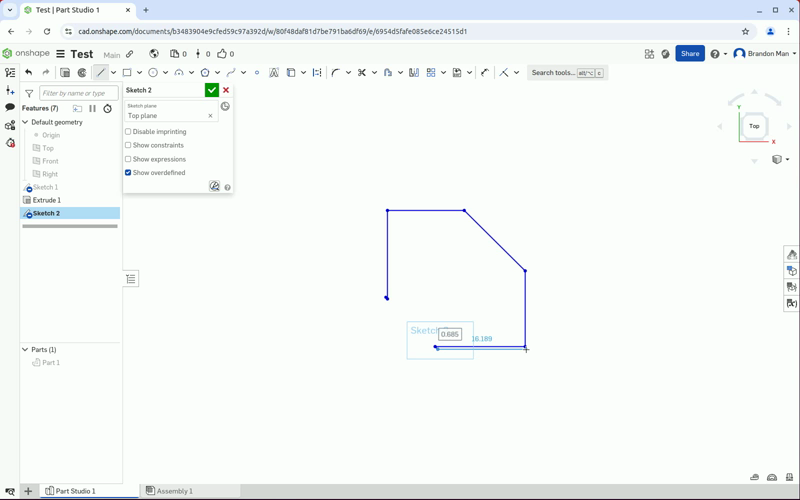
scroll(6)
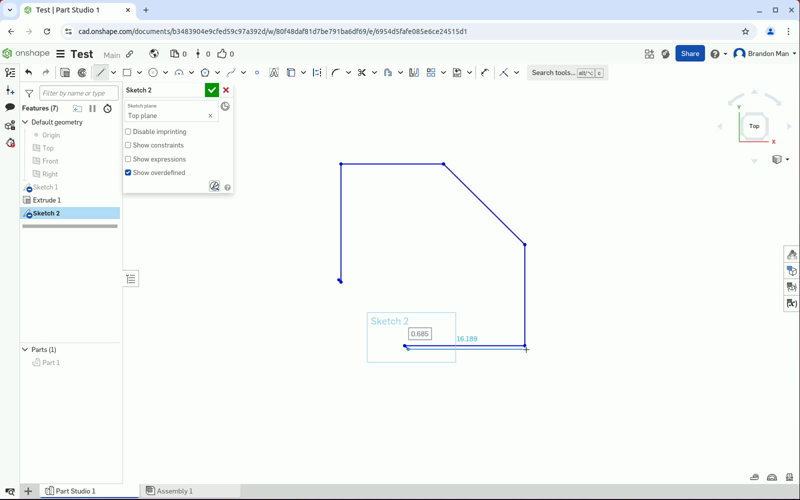
scroll(6)
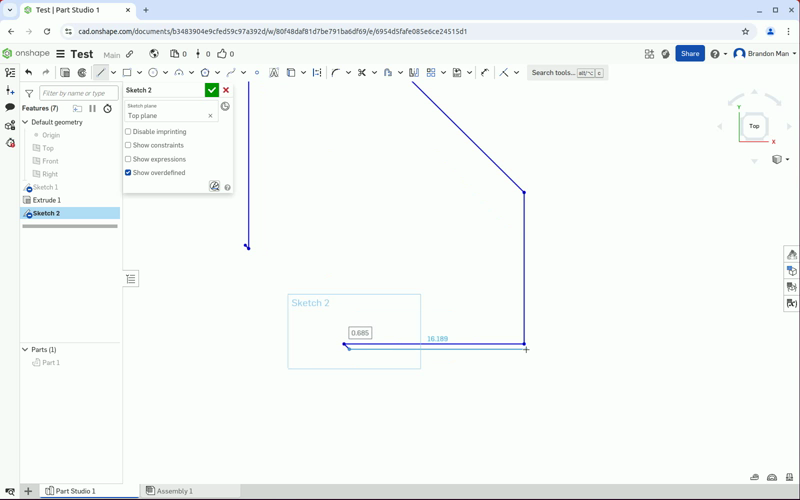
scroll(6)
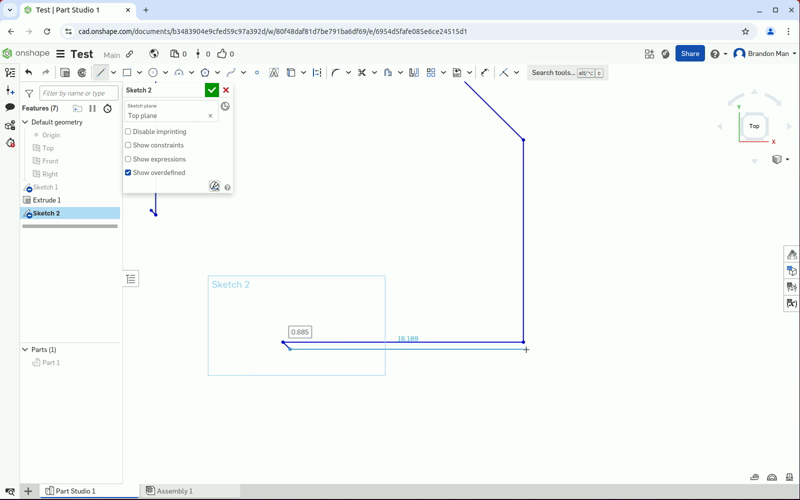
scroll(6)
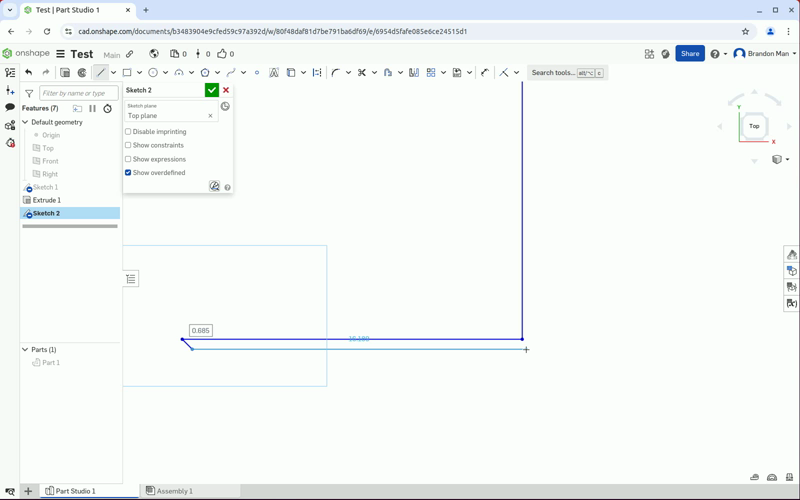
scroll(6)
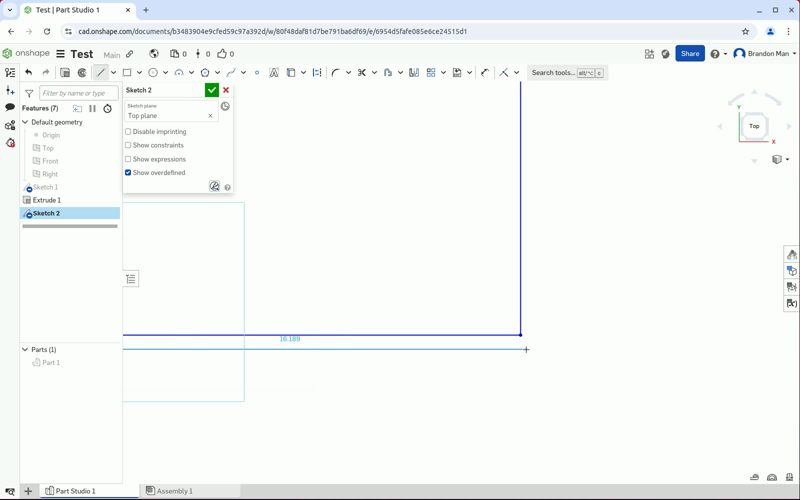
scroll(6)
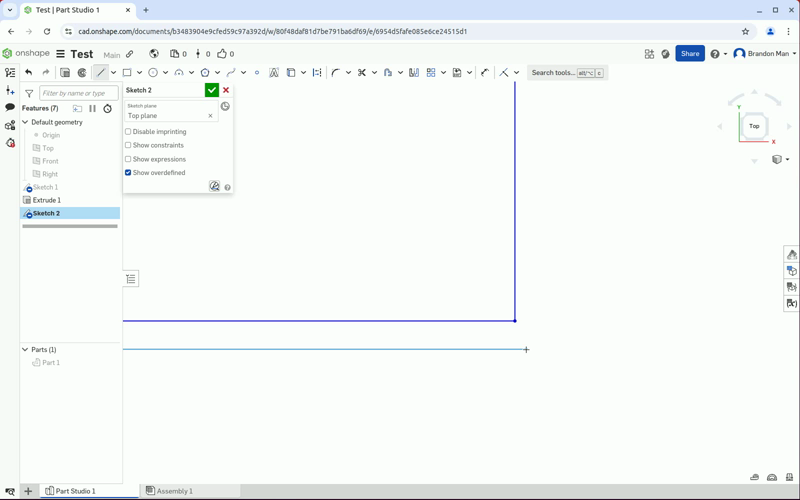
click(526, 349)
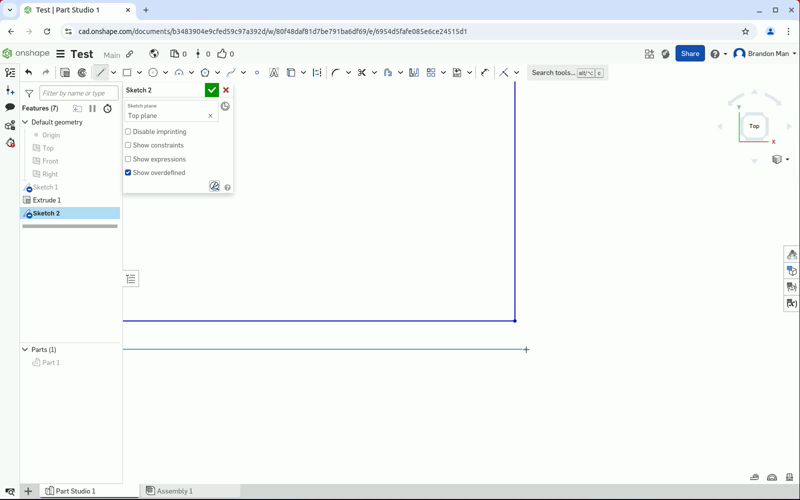
scroll(-6)
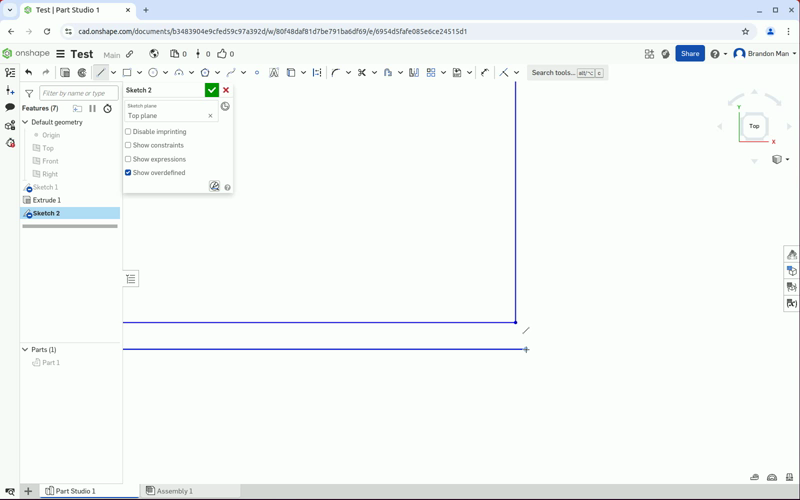
scroll(-6)
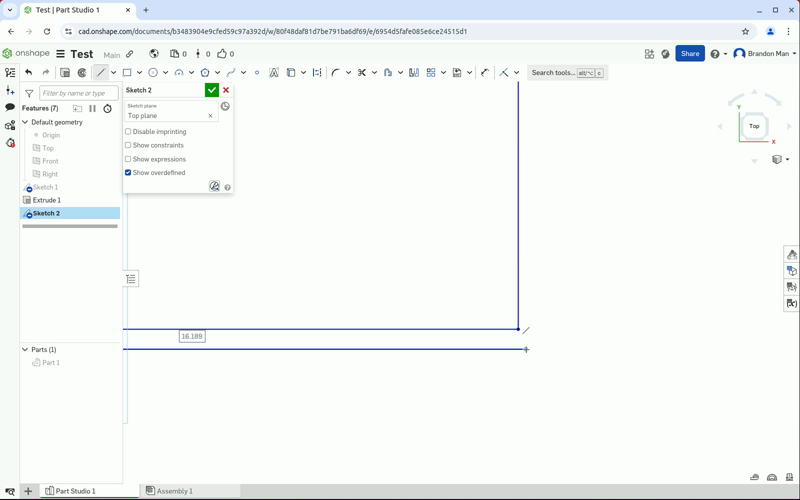
scroll(-6)
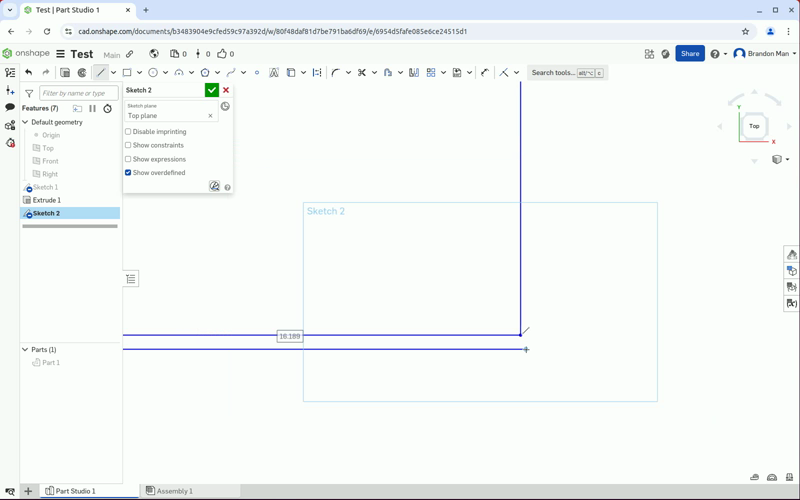
scroll(-6)
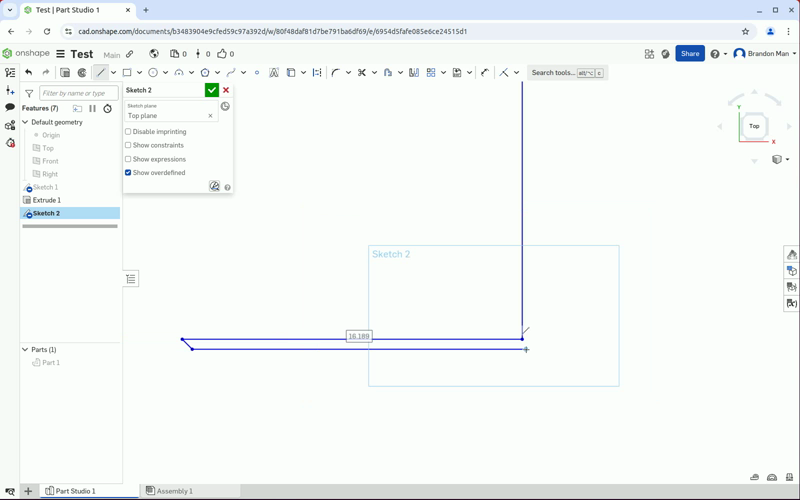
scroll(-6)
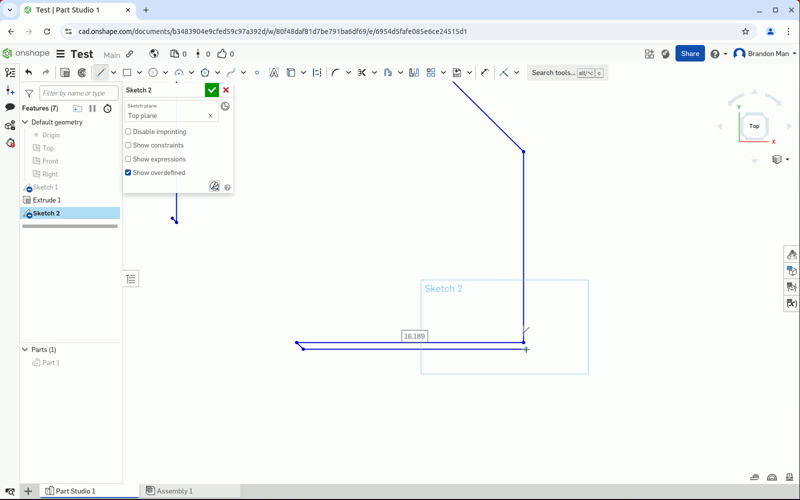
scroll(-6)
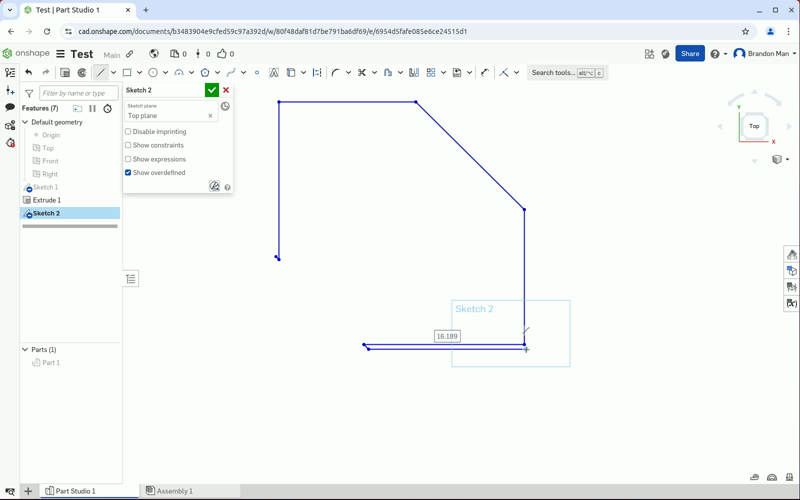
scroll(-6)
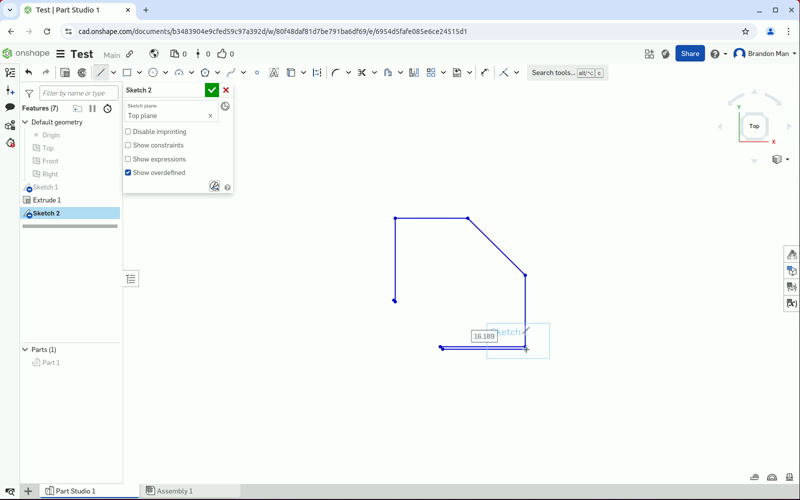
key_up(shift)
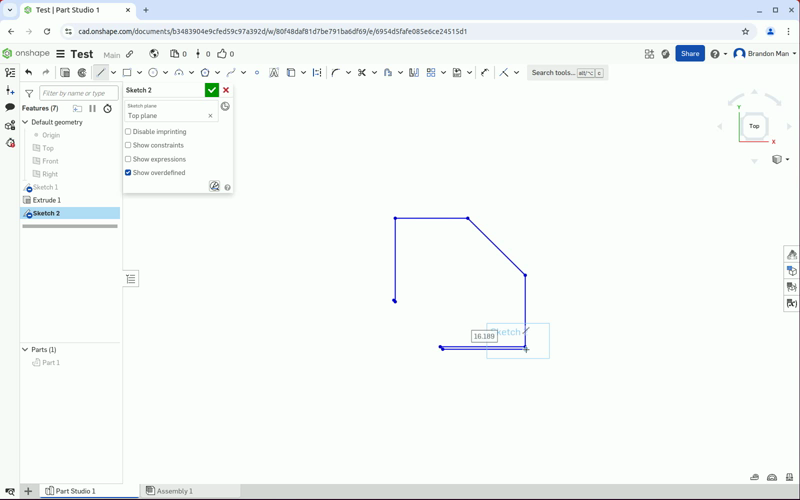
key_down(shift)
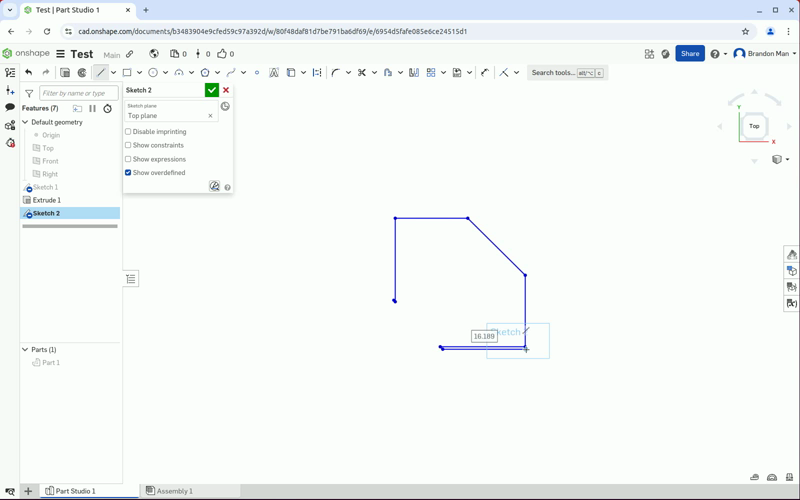
mouse_move(526, 273)
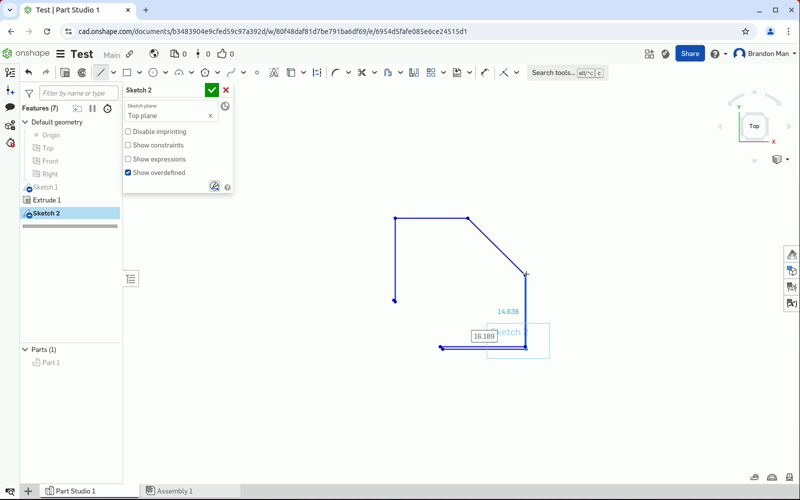
scroll(6)
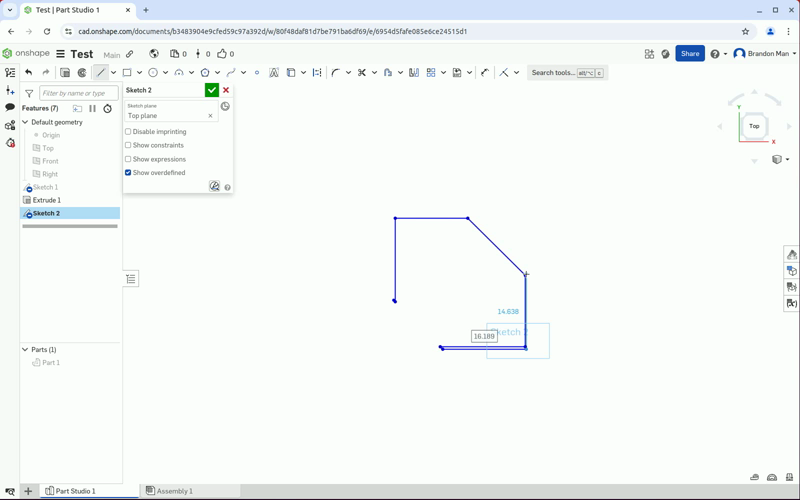
scroll(6)
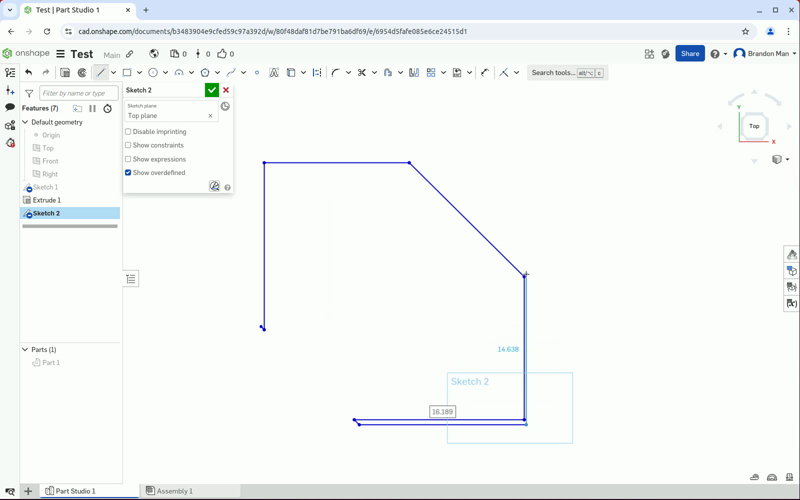
scroll(6)
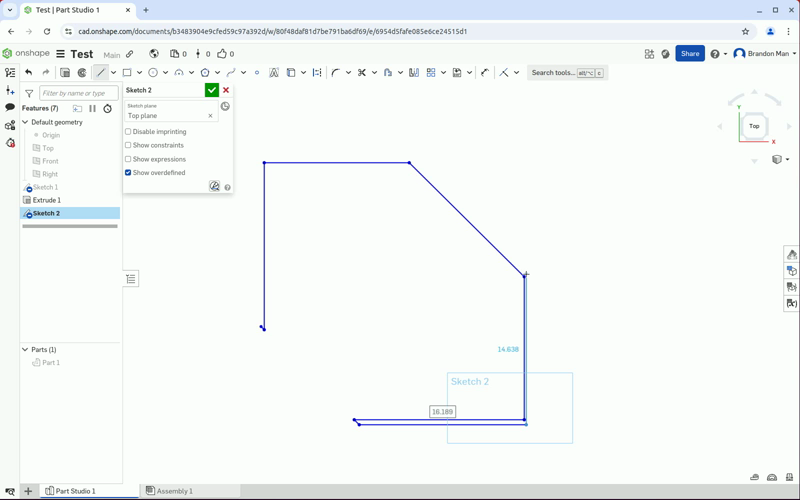
scroll(6)
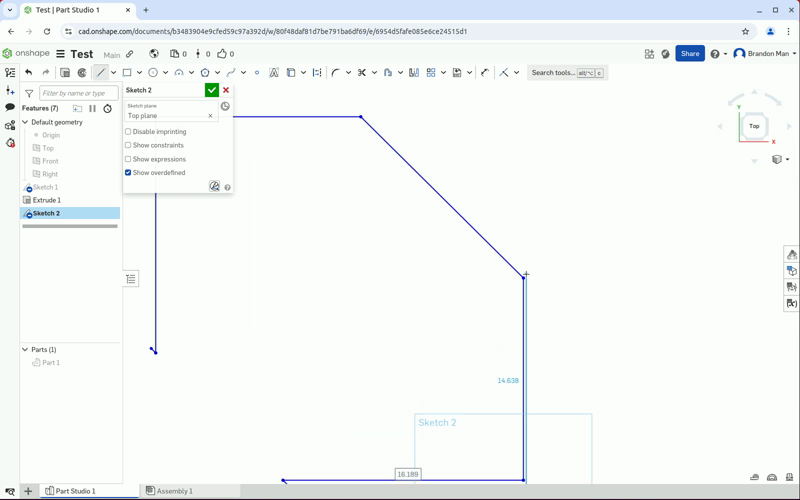
scroll(6)
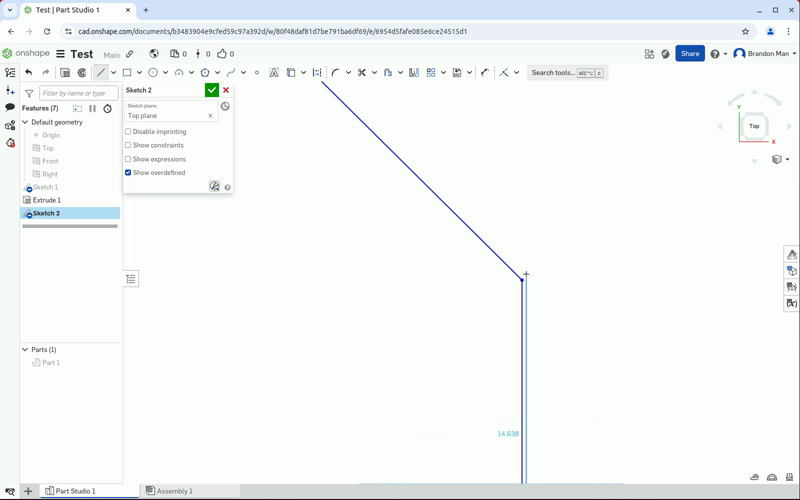
scroll(6)
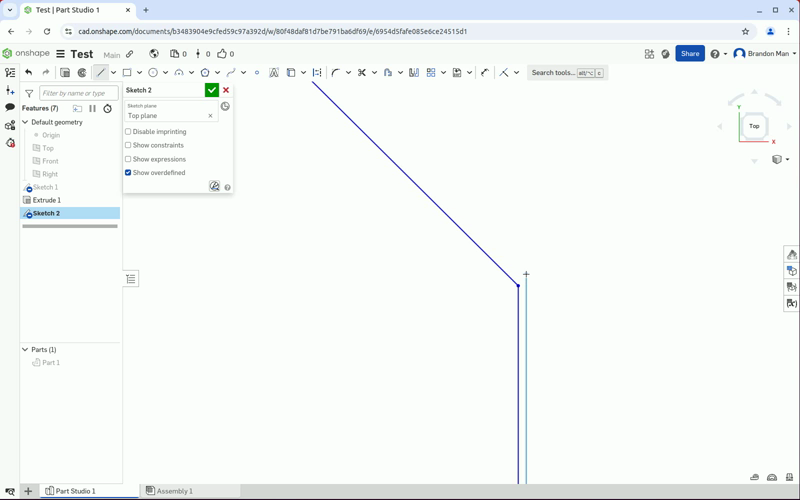
scroll(6)
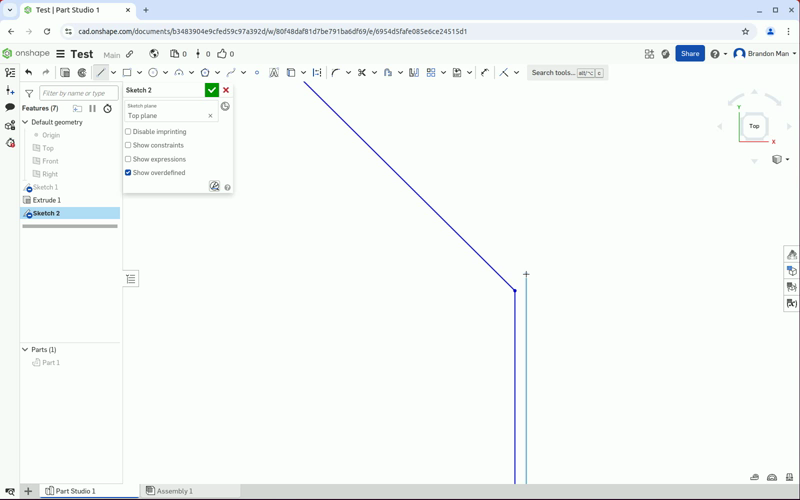
click(526, 273)
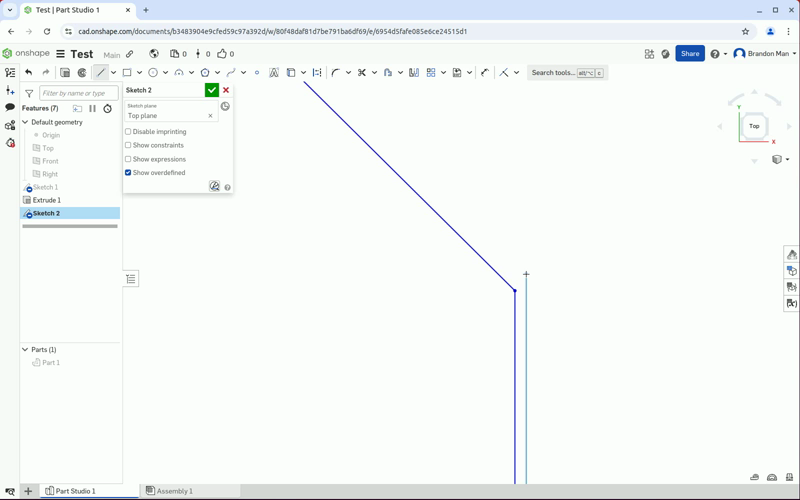
scroll(-6)
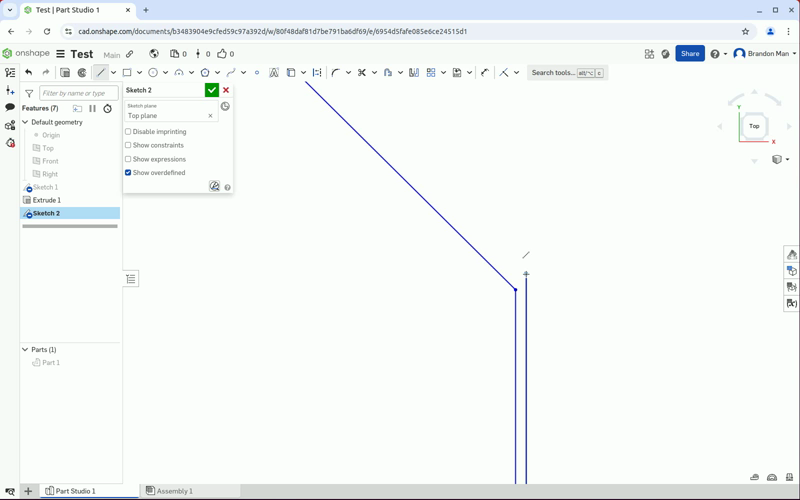
scroll(-6)
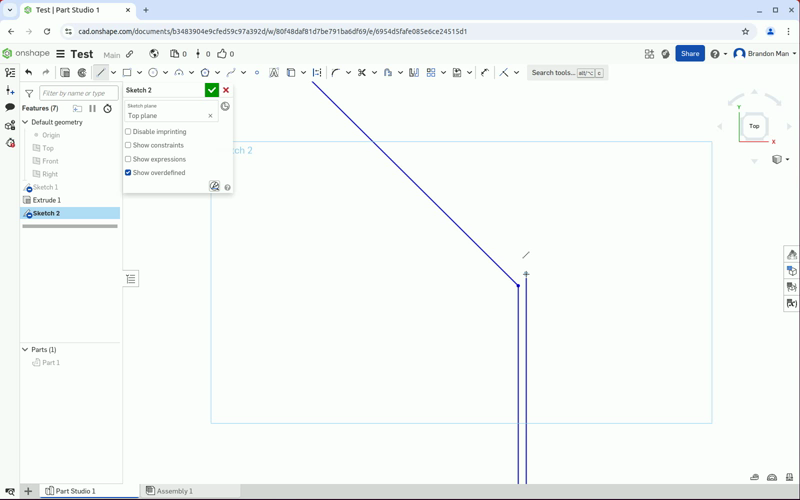
scroll(-6)
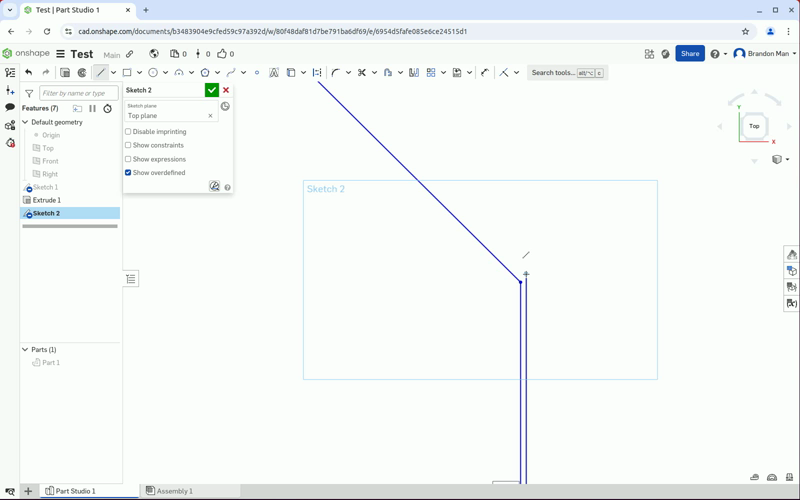
scroll(-6)
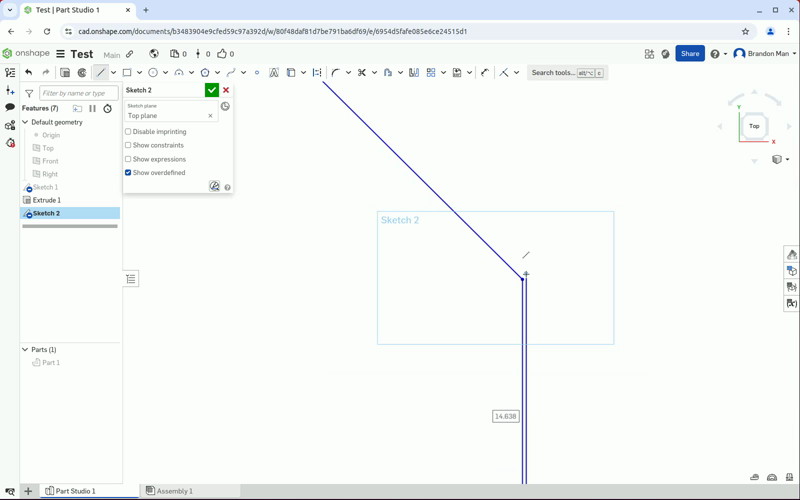
scroll(-6)
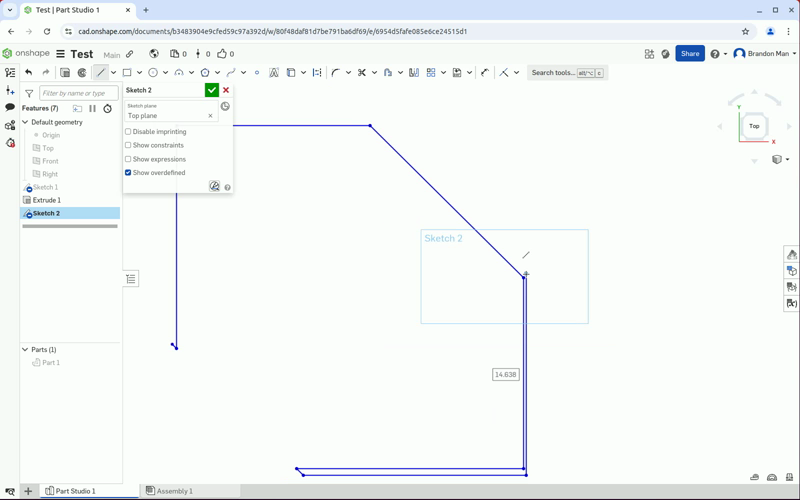
scroll(-6)
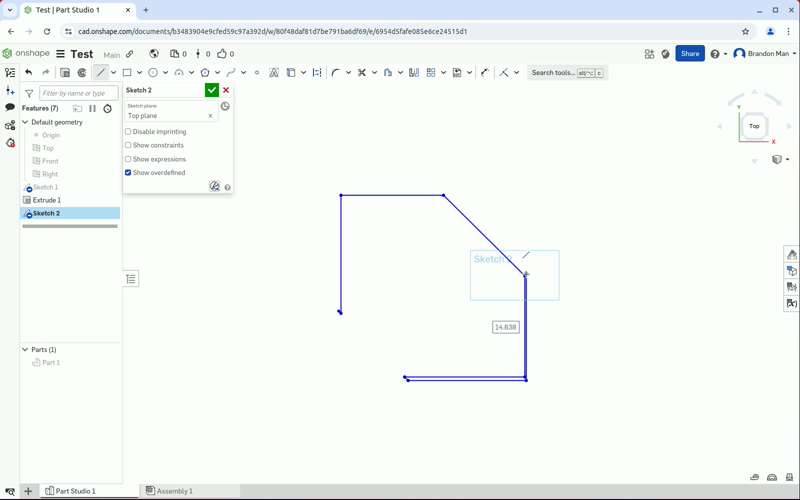
scroll(-6)
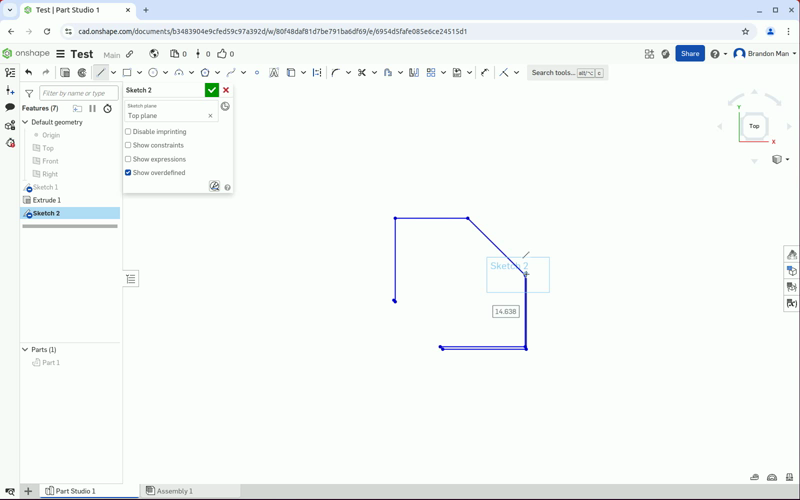
key_up(shift)
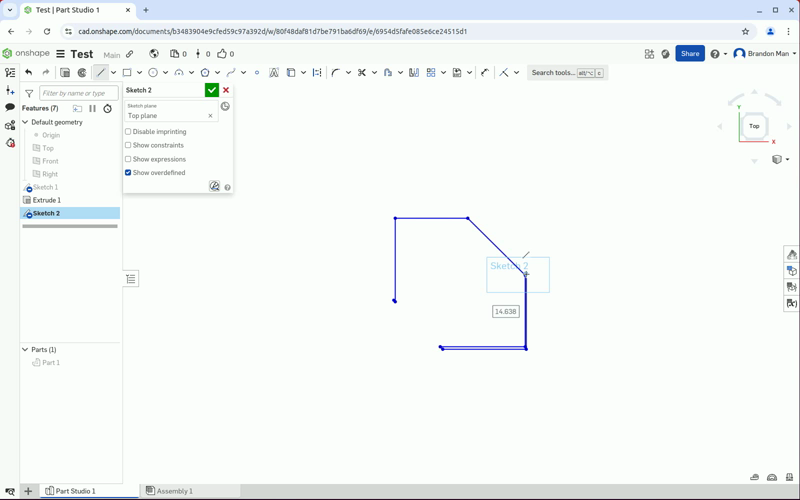
key_down(shift)
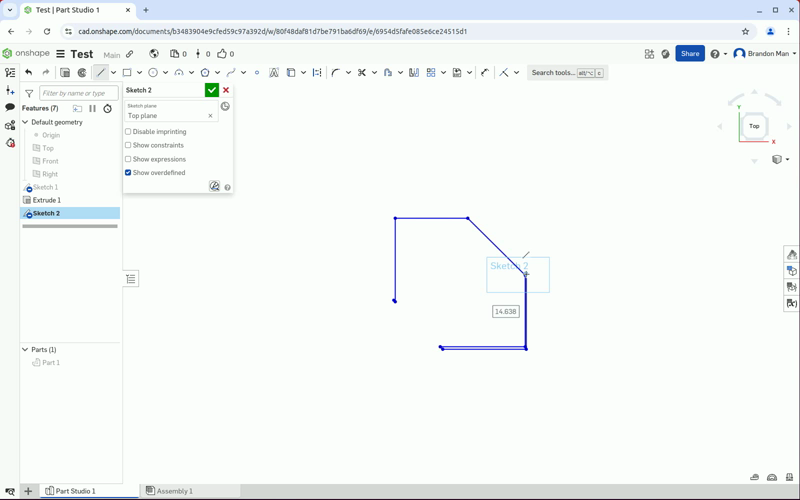
mouse_move(467, 216)
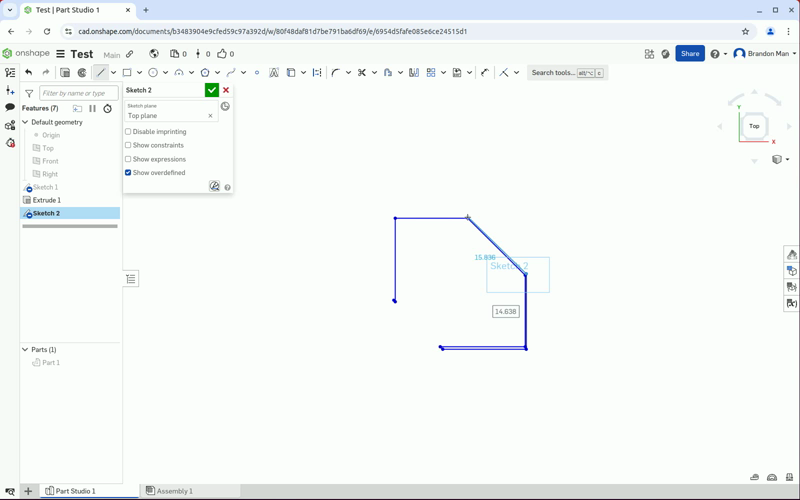
scroll(6)
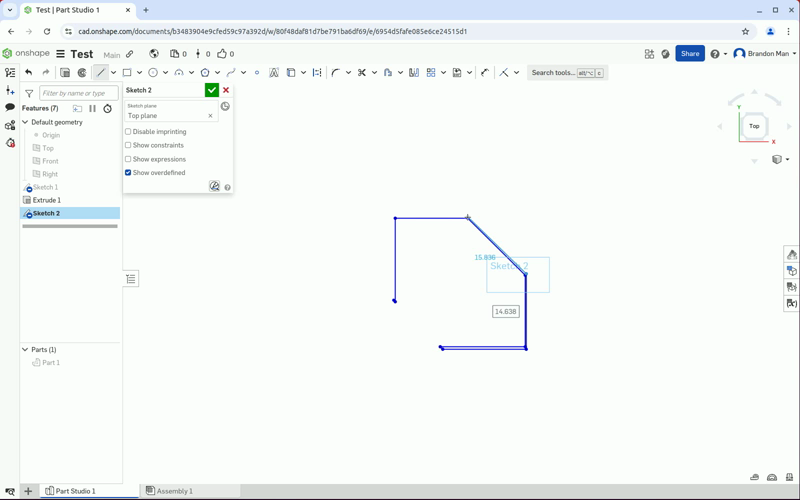
scroll(6)
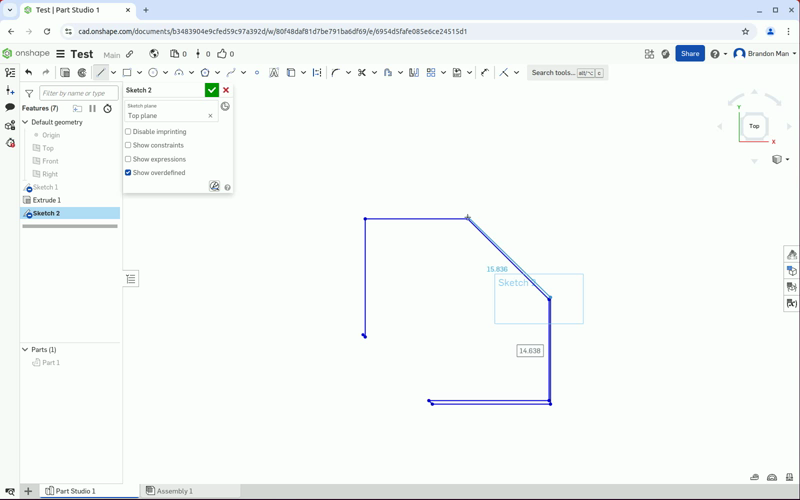
scroll(6)
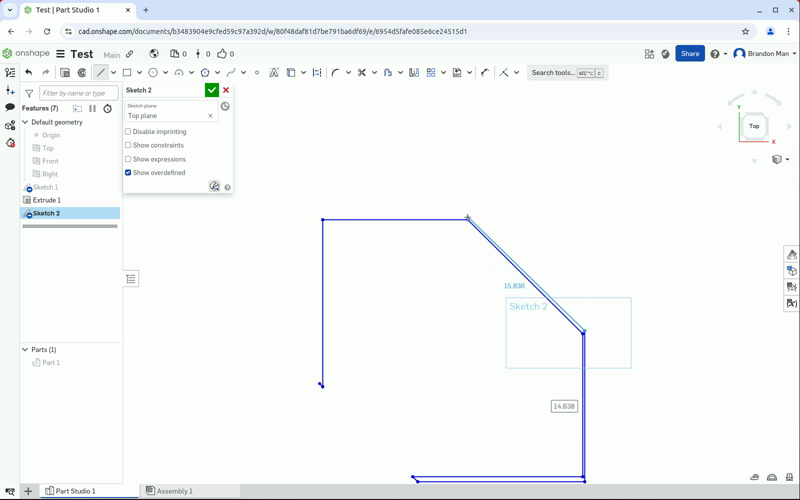
scroll(6)
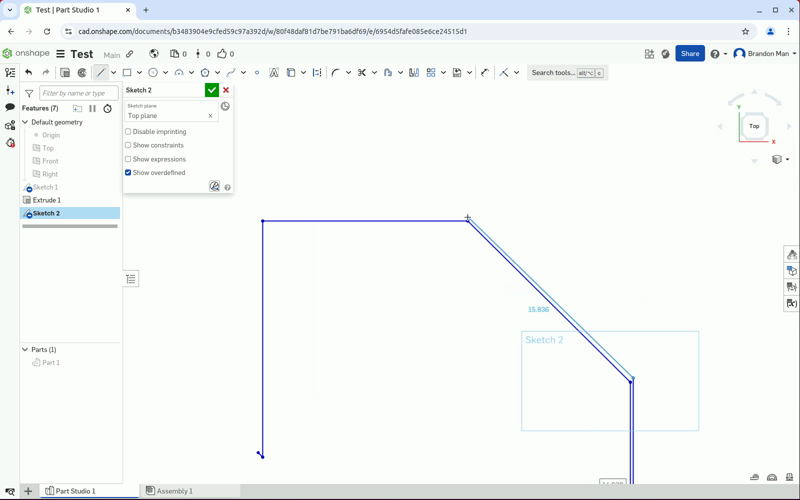
scroll(6)
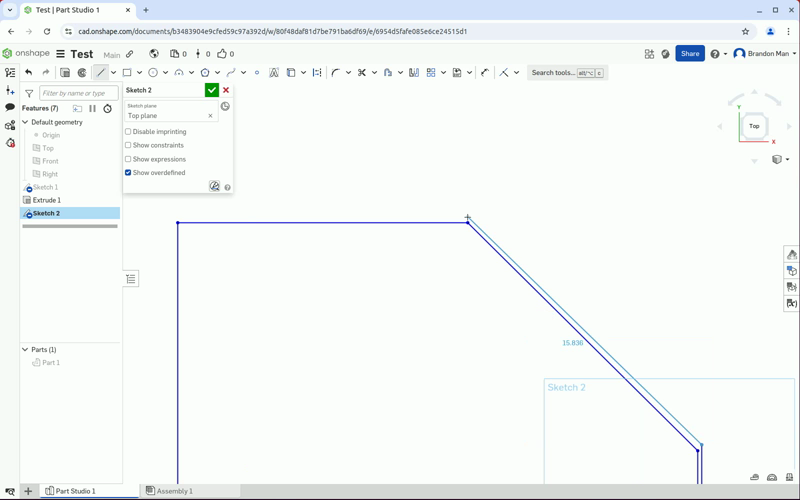
scroll(6)
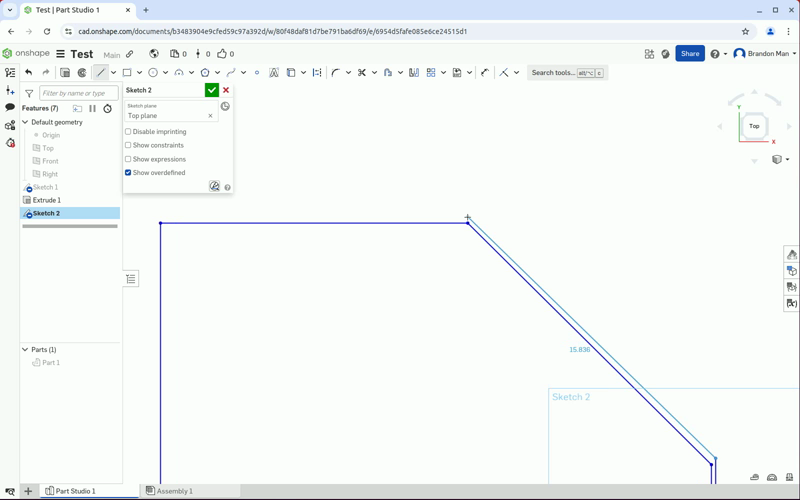
scroll(6)
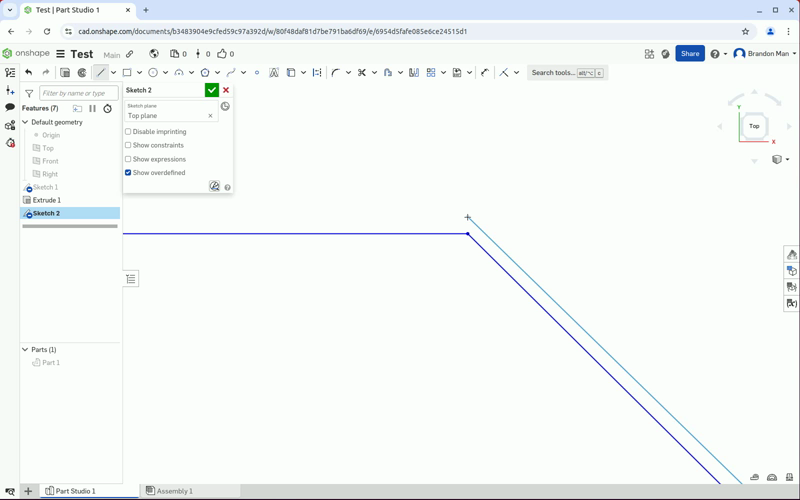
click(467, 216)
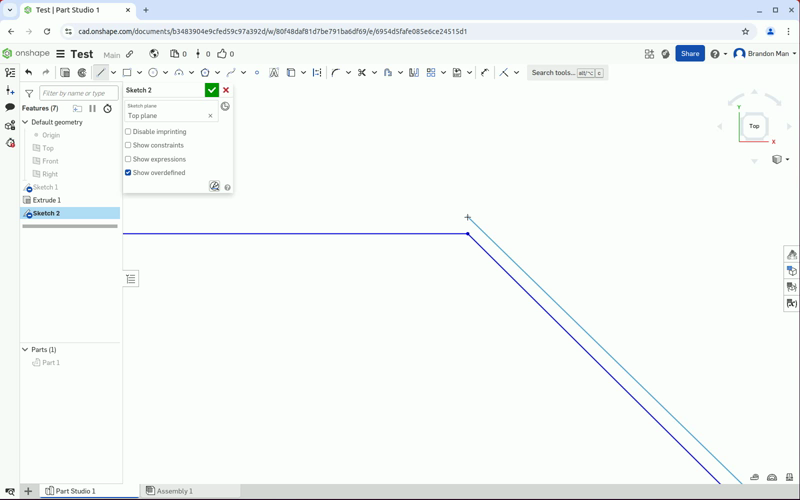
scroll(-6)
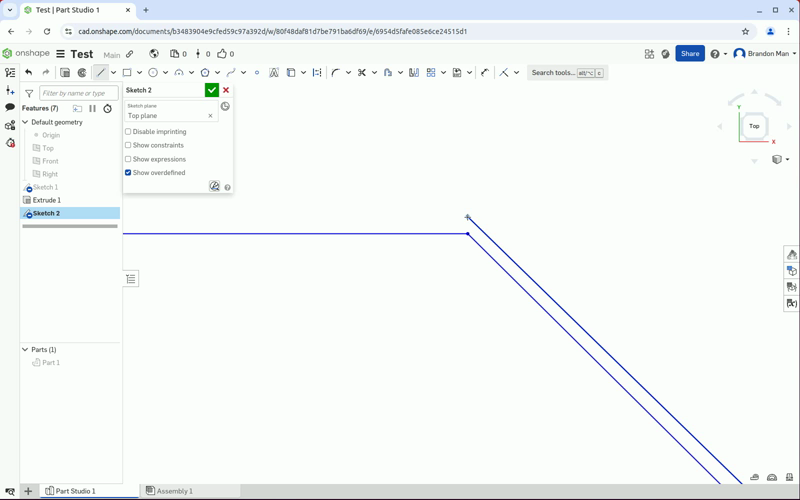
scroll(-6)
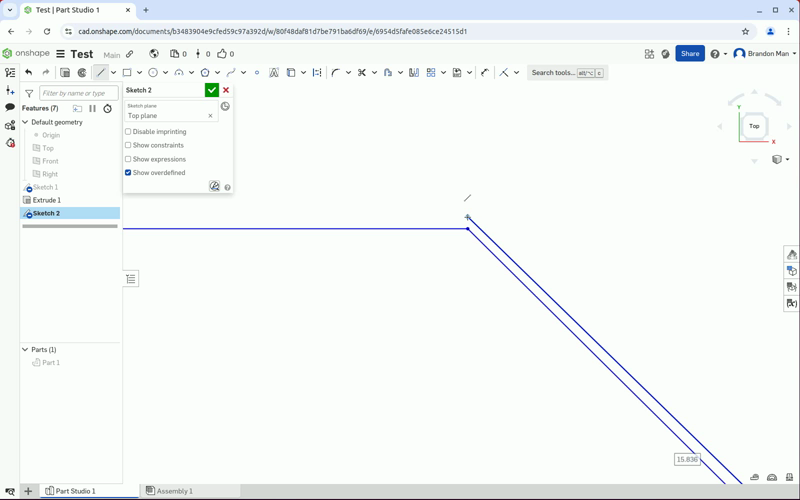
scroll(-6)
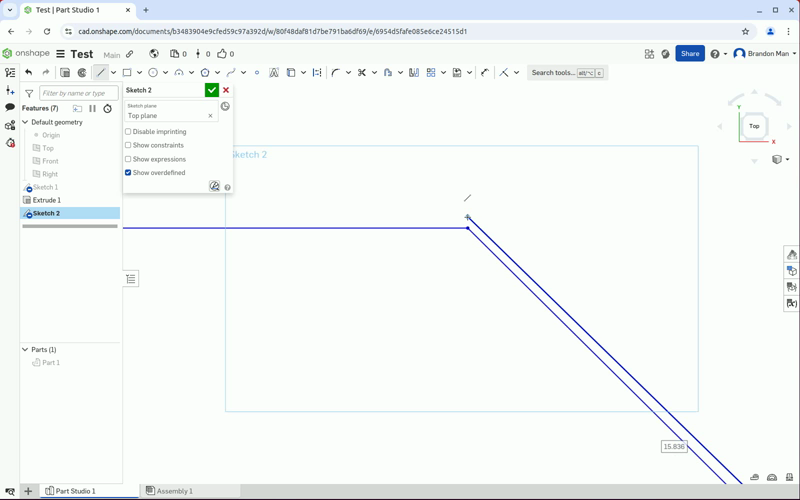
scroll(-6)
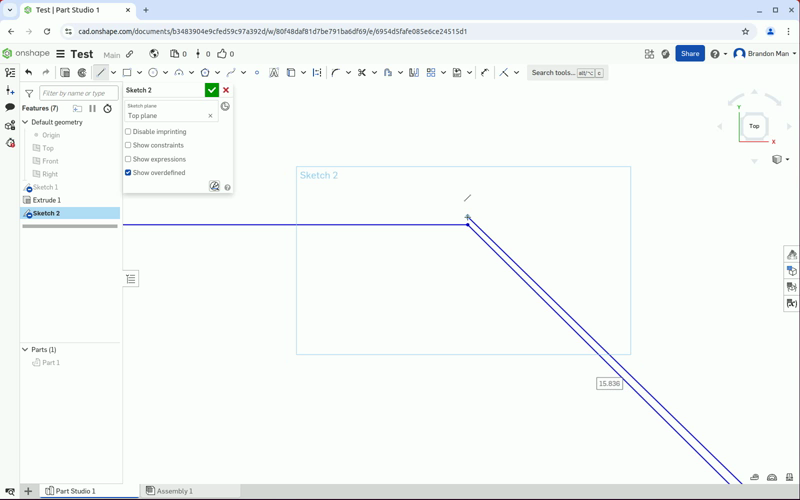
scroll(-6)
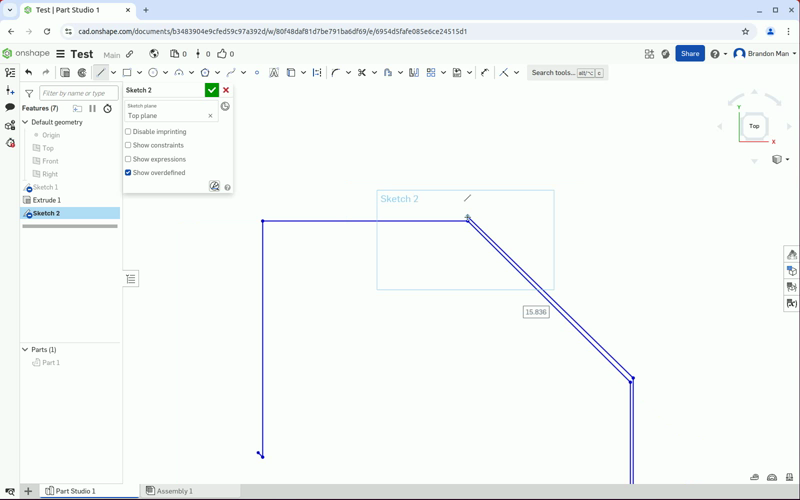
scroll(-6)
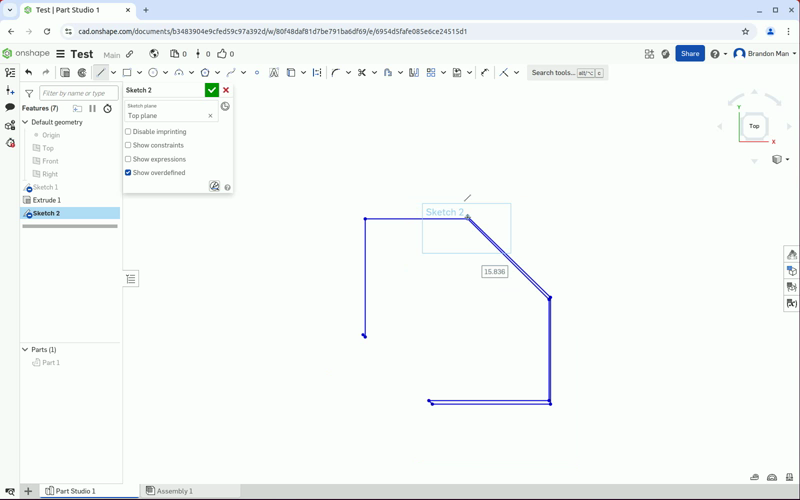
scroll(-6)
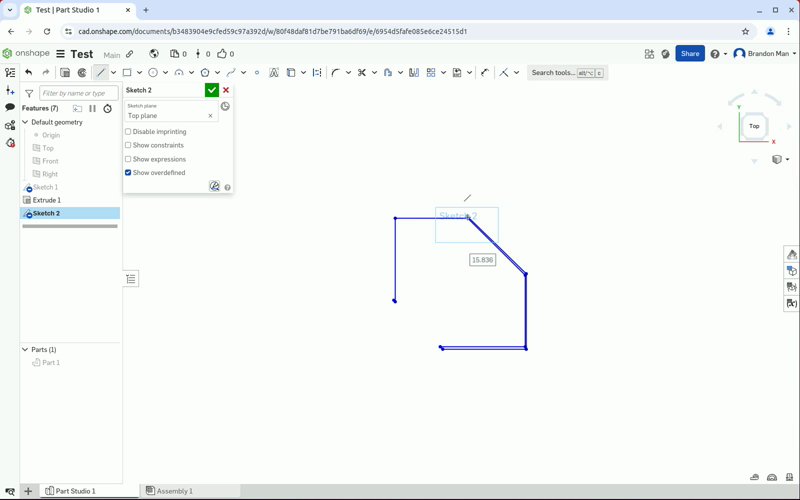
key_up(shift)
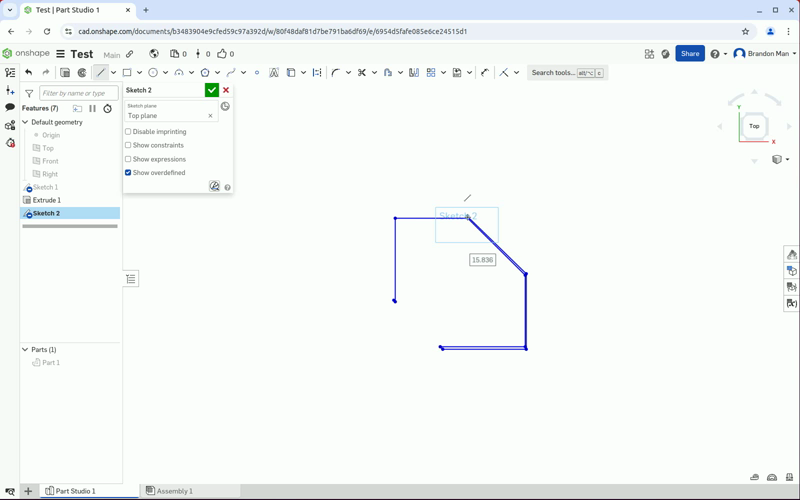
key_down(shift)
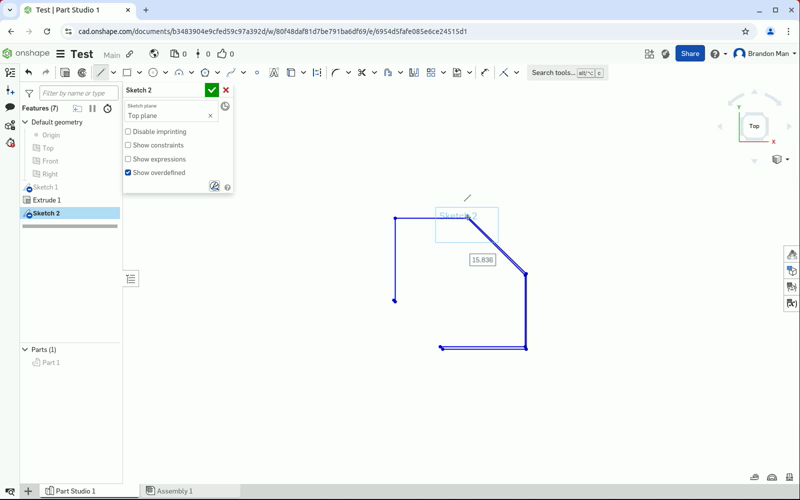
mouse_move(393, 216)
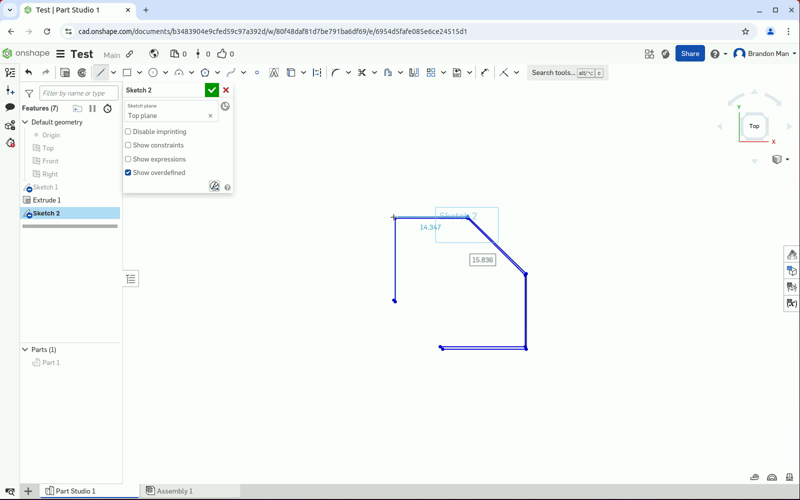
scroll(6)
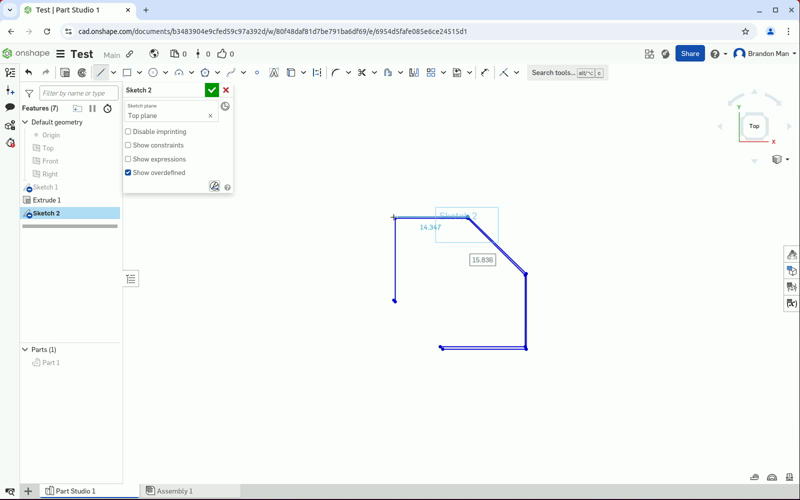
scroll(6)
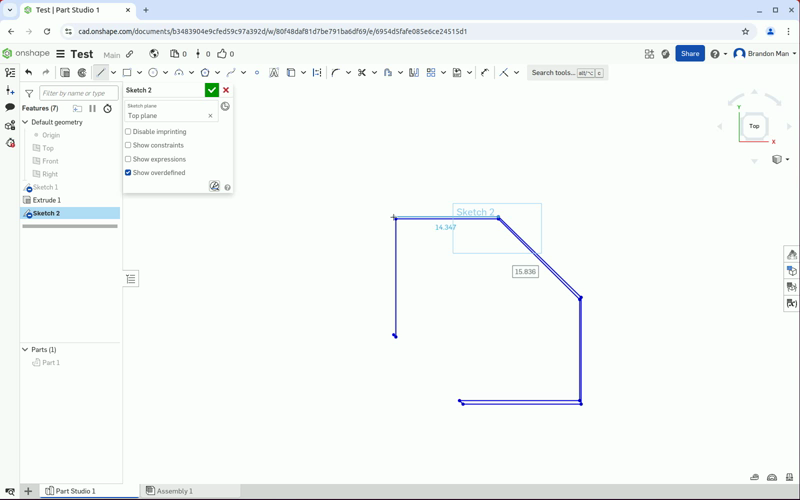
scroll(6)
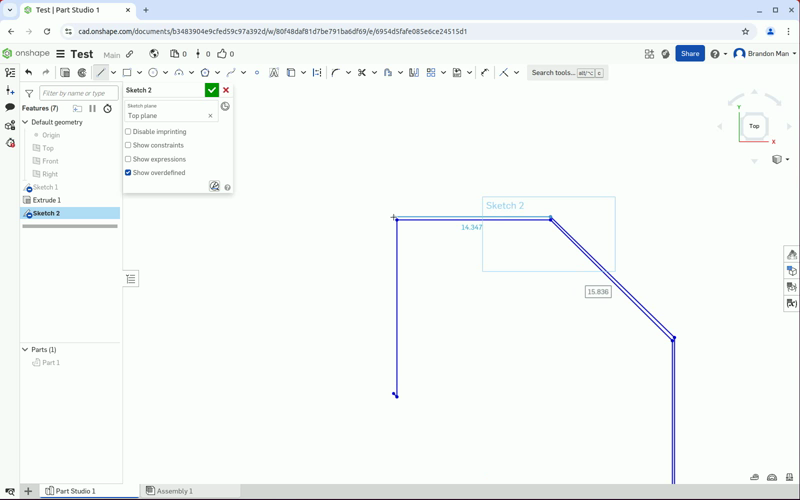
scroll(6)
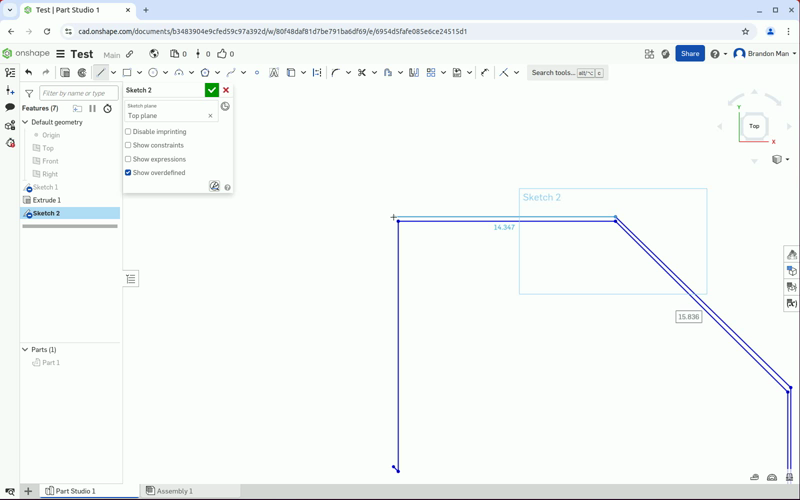
scroll(6)
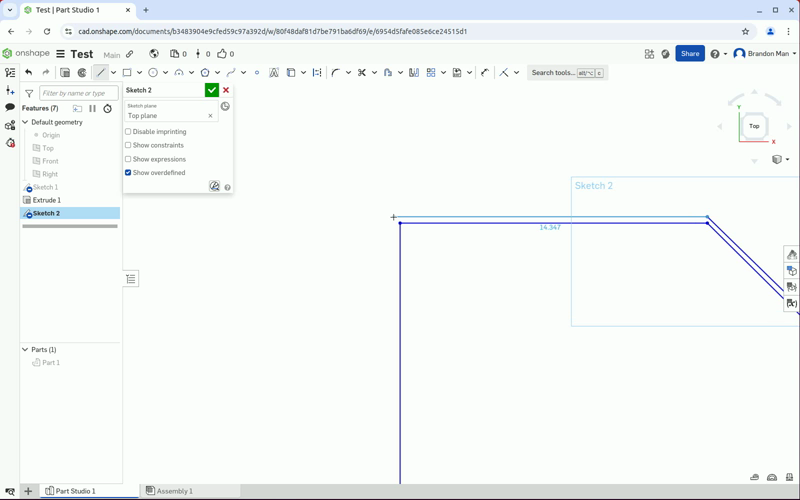
scroll(6)
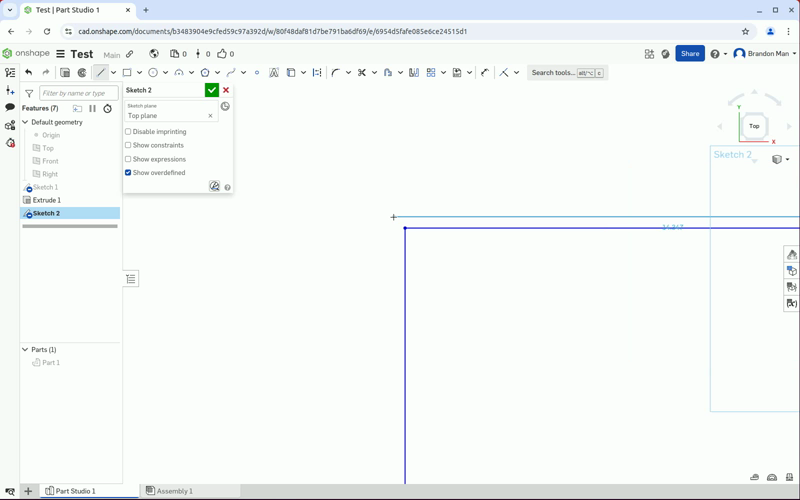
scroll(6)
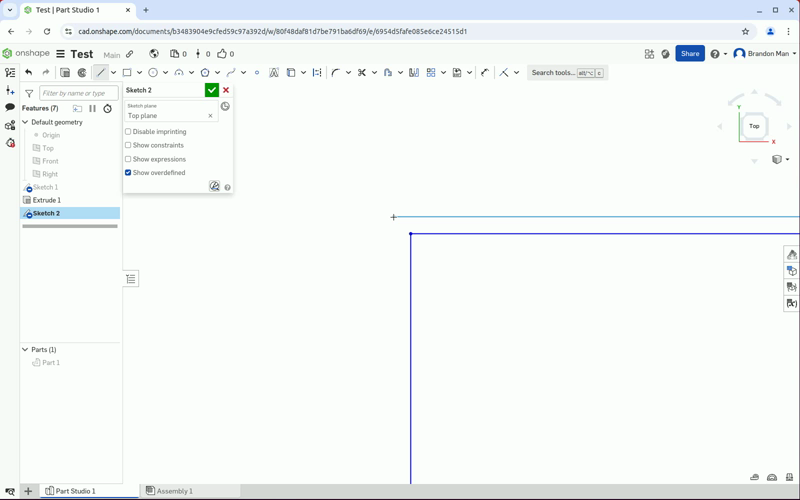
click(393, 216)
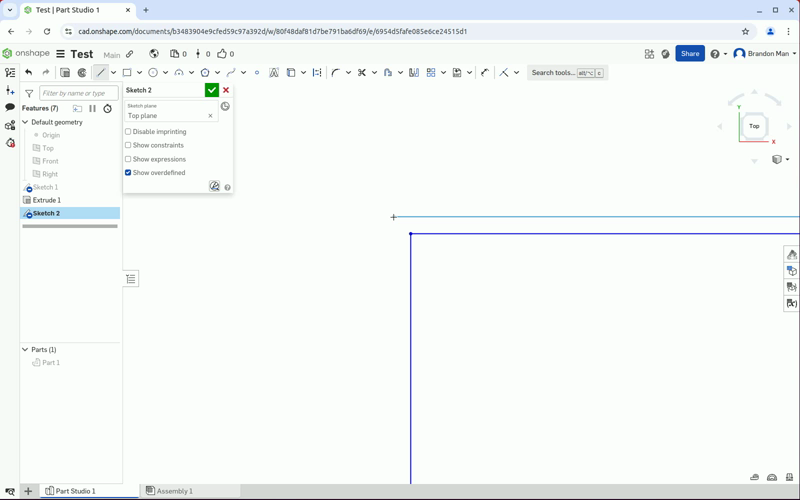
scroll(-6)
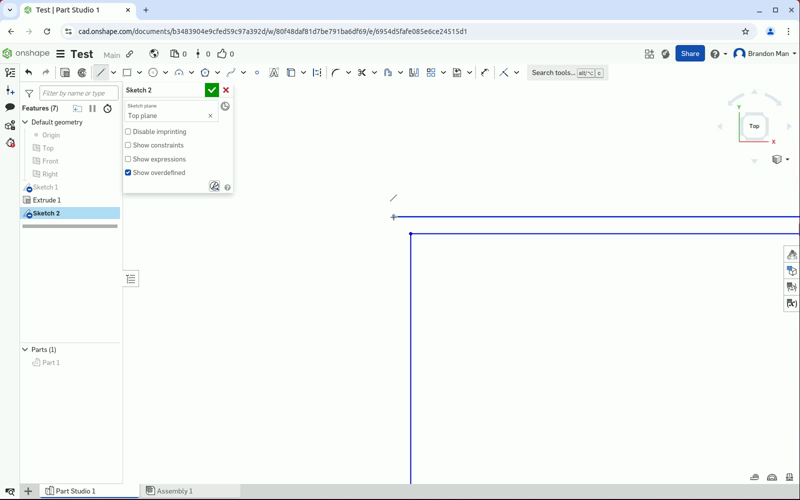
scroll(-6)
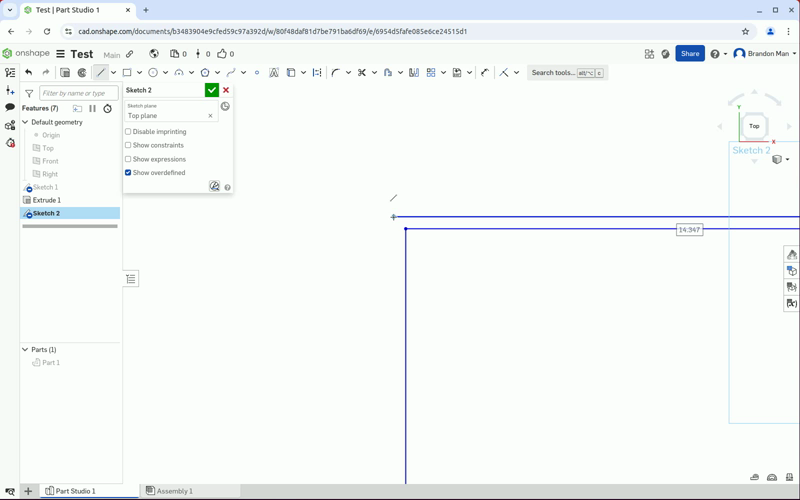
scroll(-6)
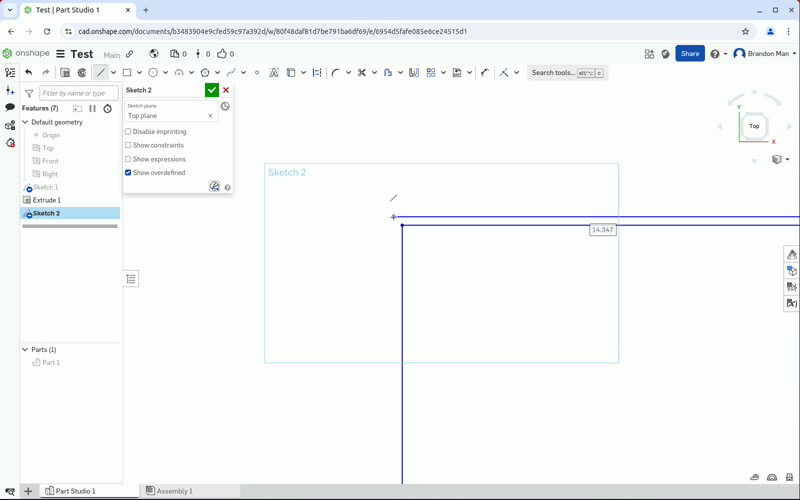
scroll(-6)
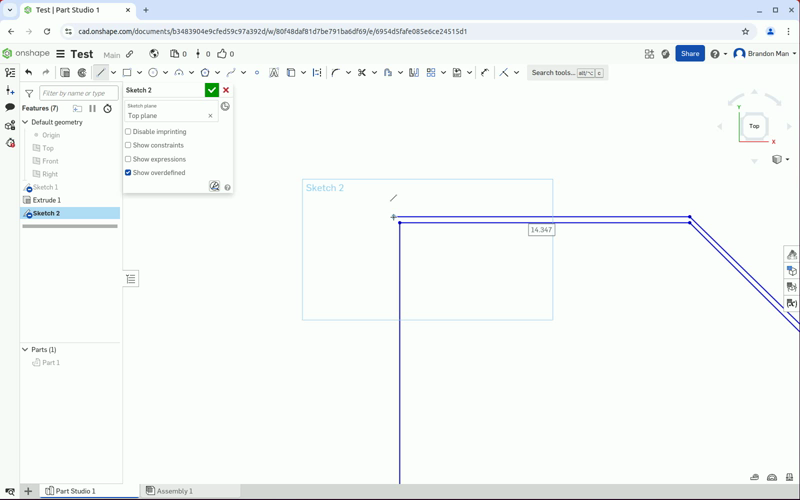
scroll(-6)
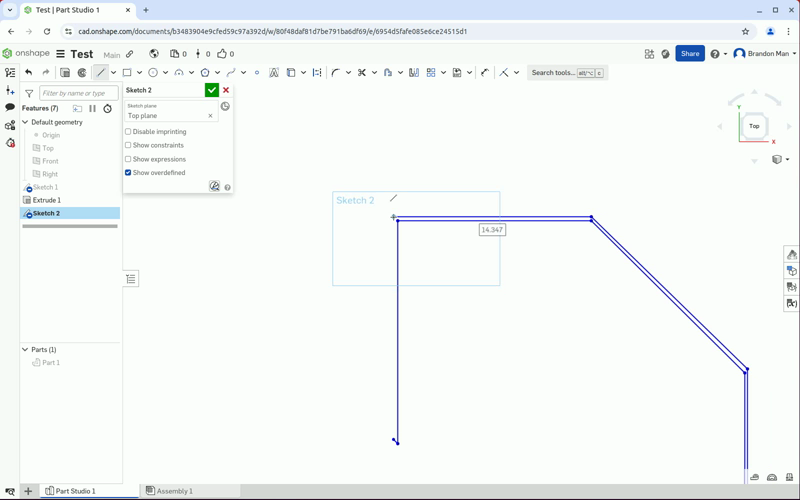
scroll(-6)
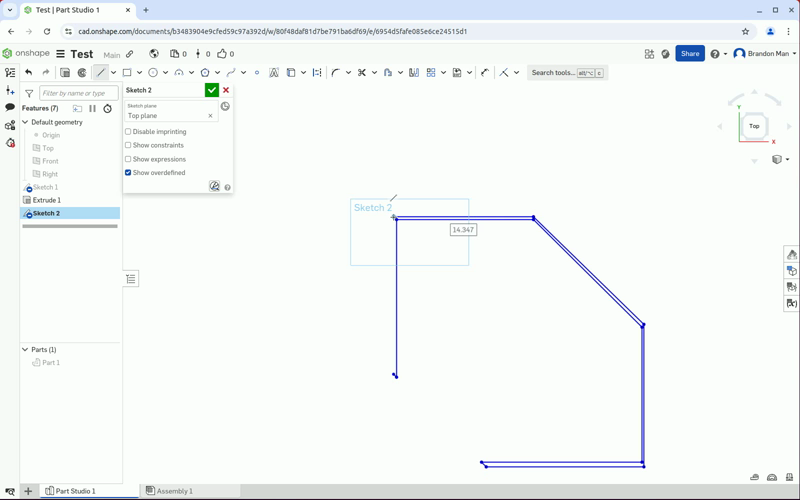
scroll(-6)
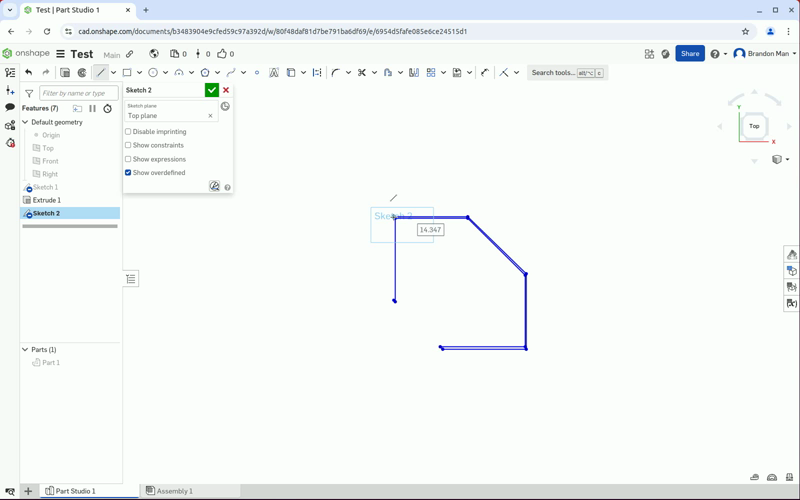
key_up(shift)
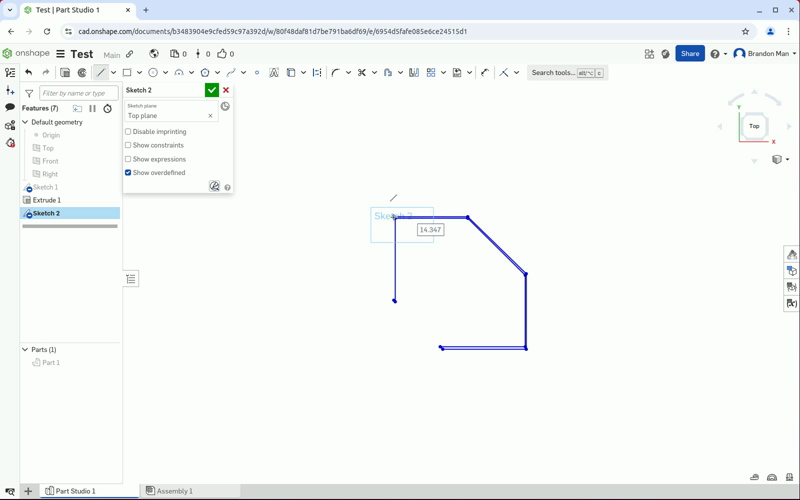
key_down(shift)
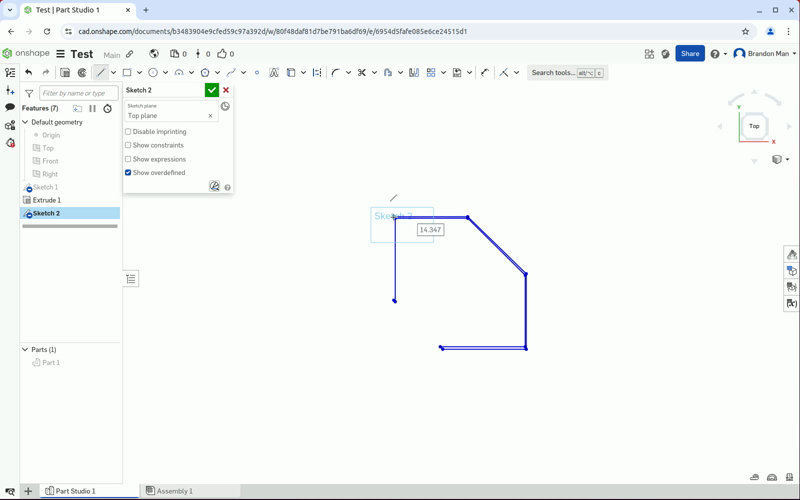
mouse_move(393, 300)
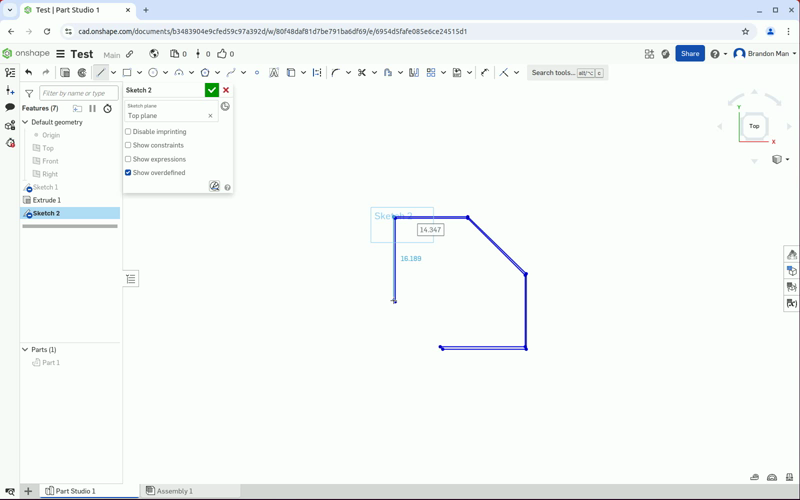
scroll(6)
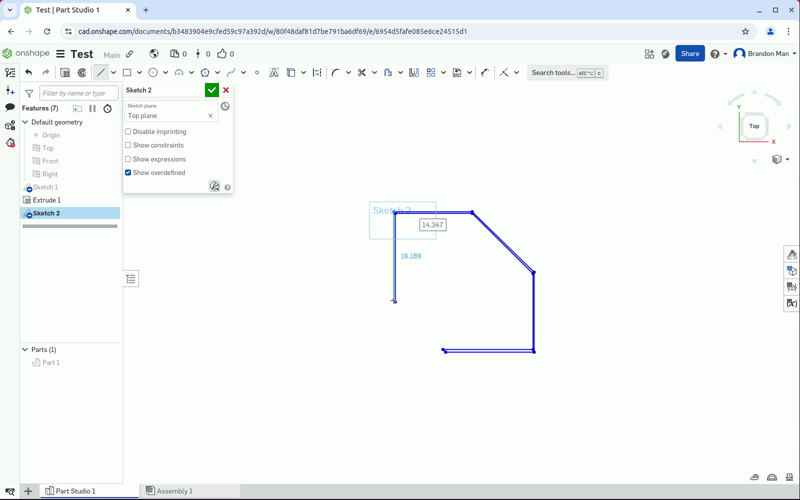
scroll(6)
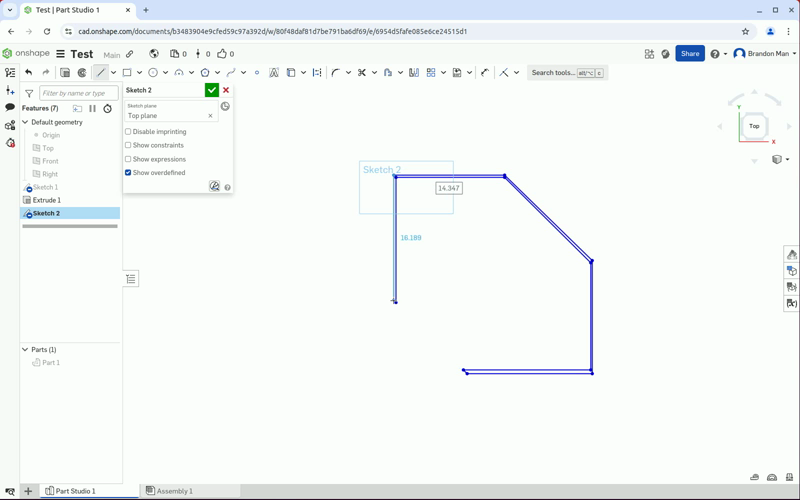
scroll(6)
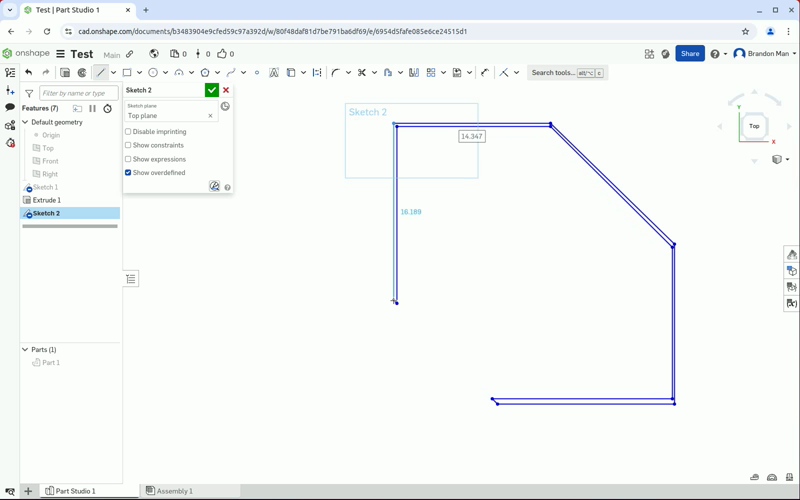
scroll(6)
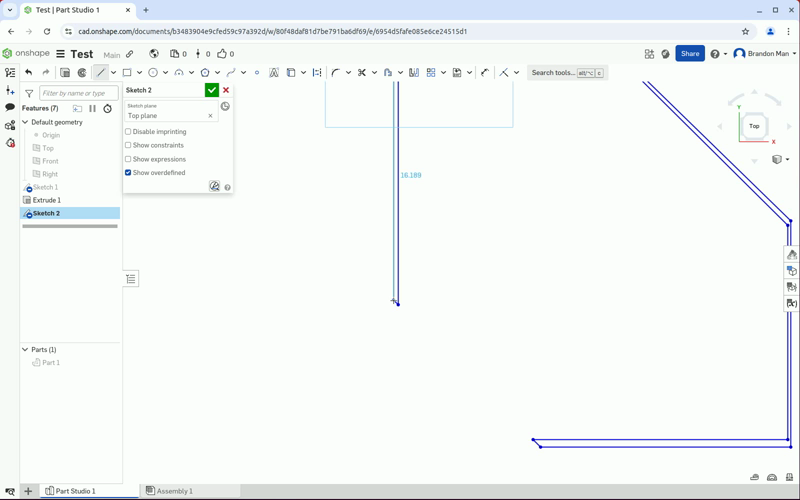
scroll(6)
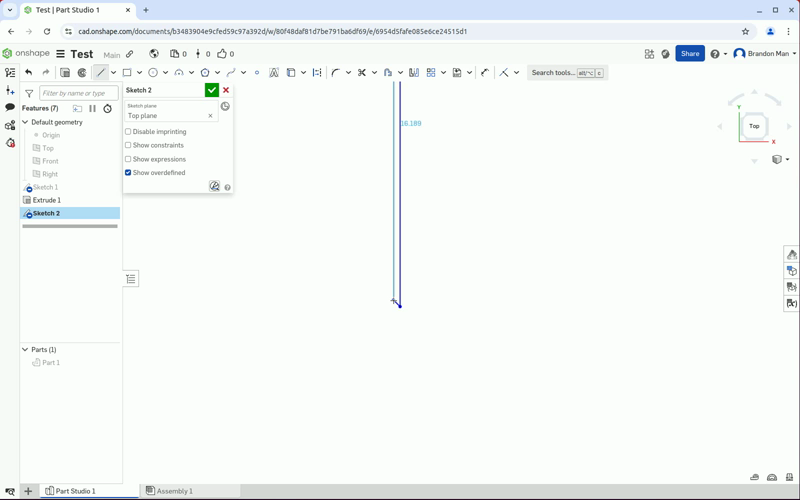
scroll(6)
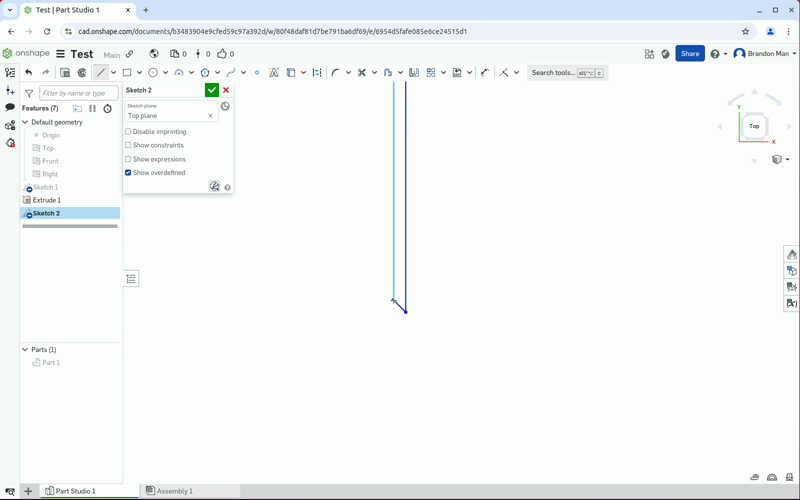
scroll(6)
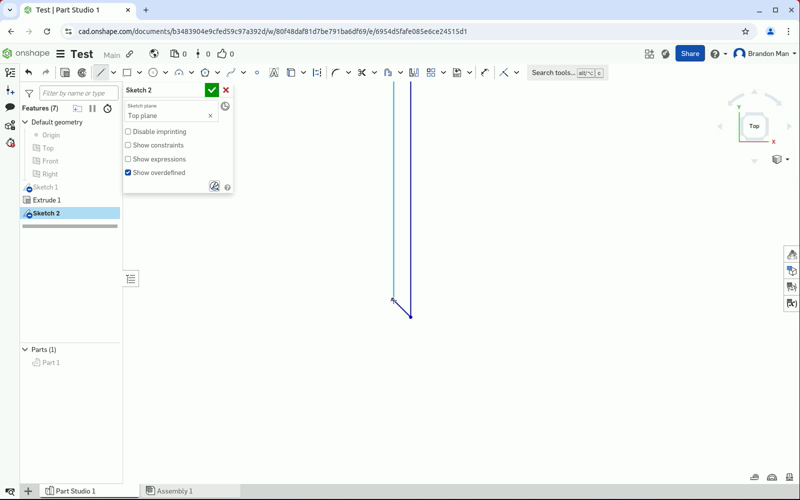
key_up(shift)
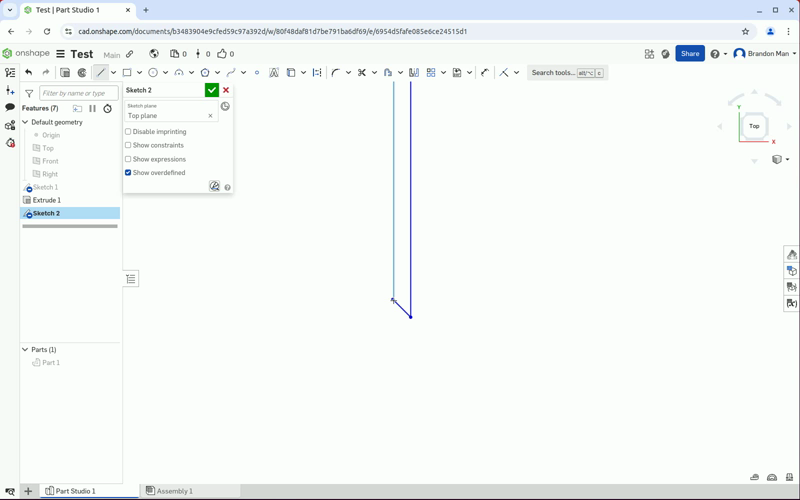
click(393, 300)
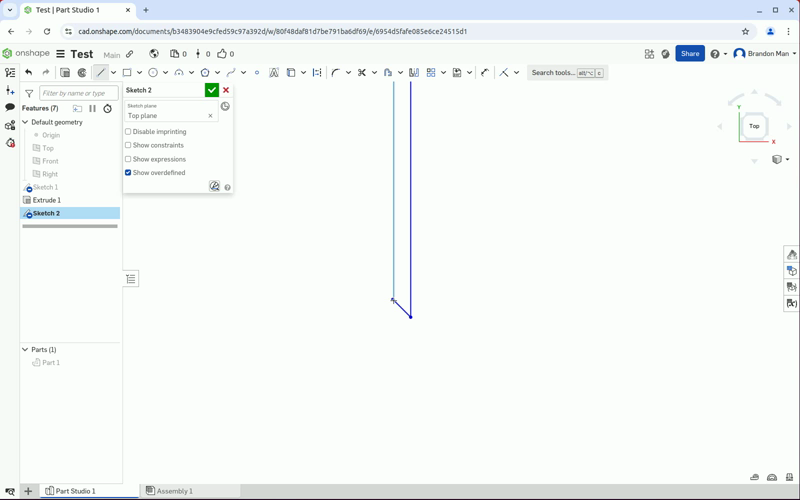
scroll(-6)
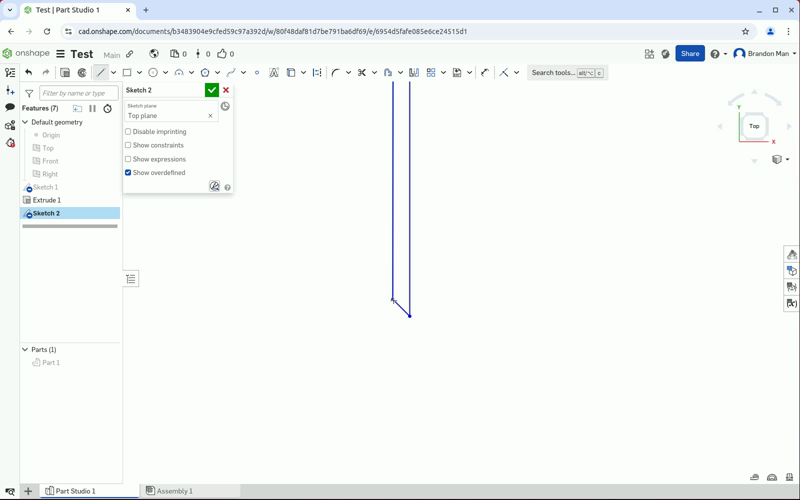
scroll(-6)
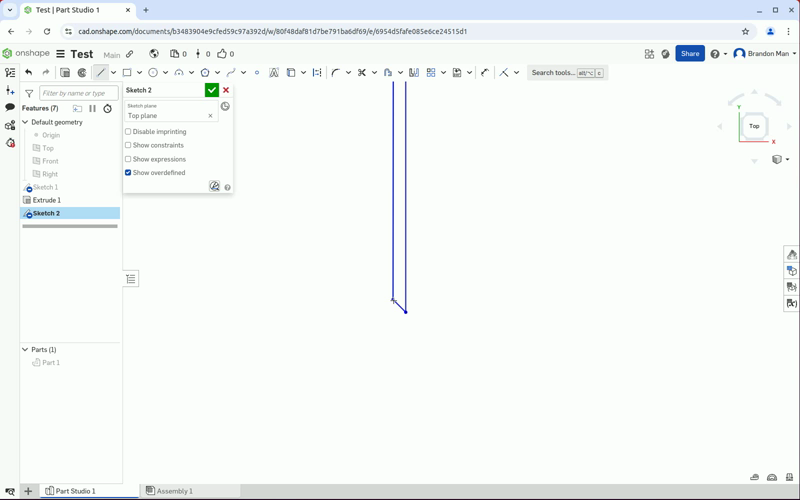
scroll(-6)
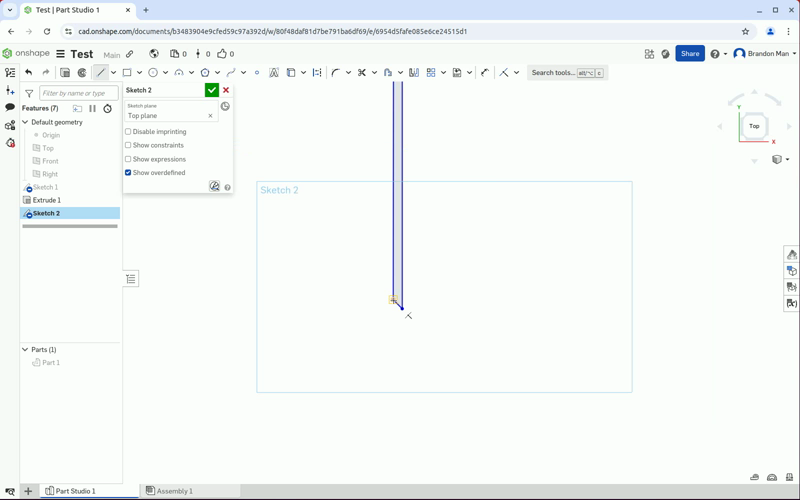
scroll(-6)
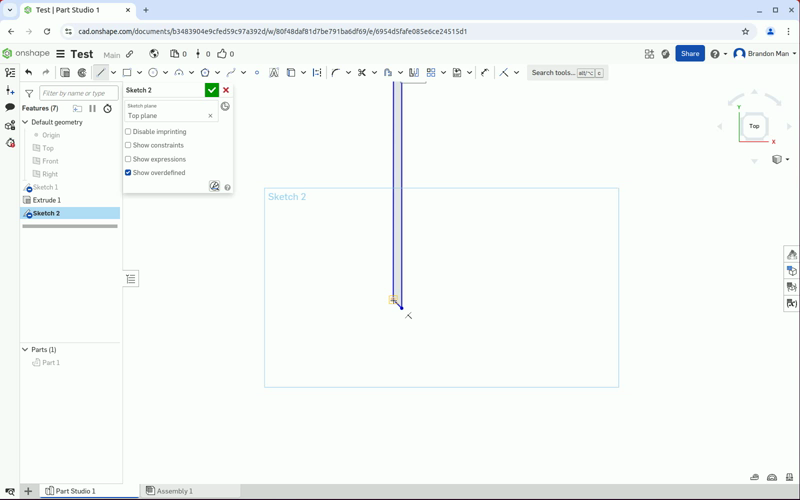
scroll(-6)
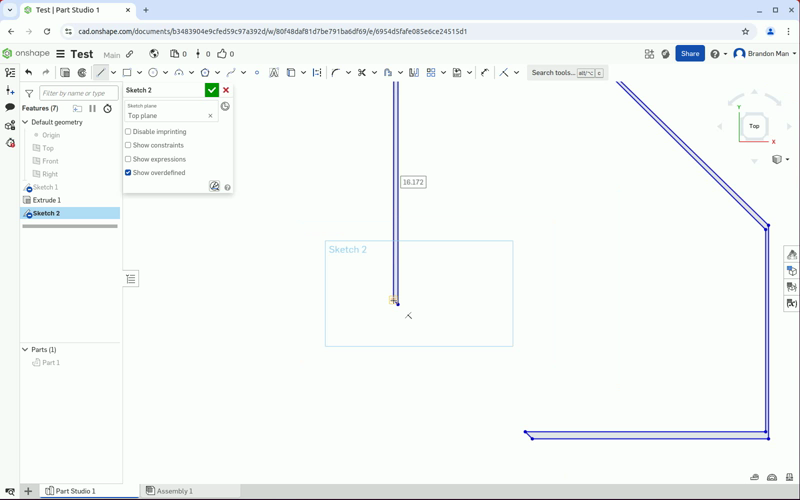
scroll(-6)
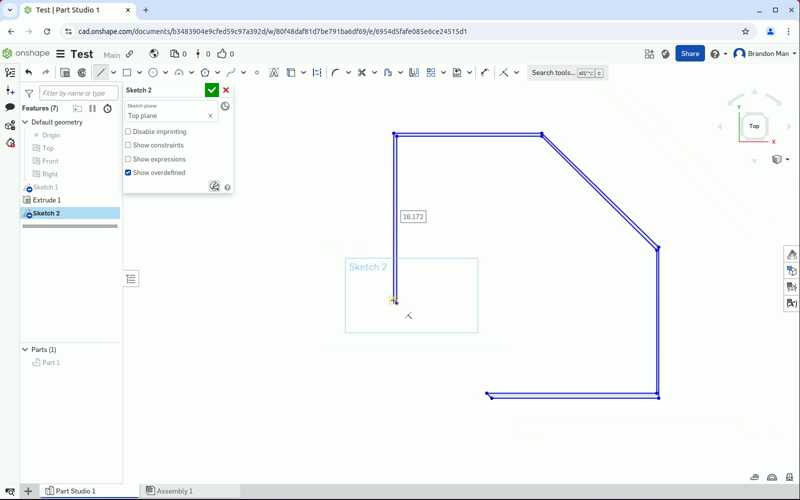
scroll(-6)
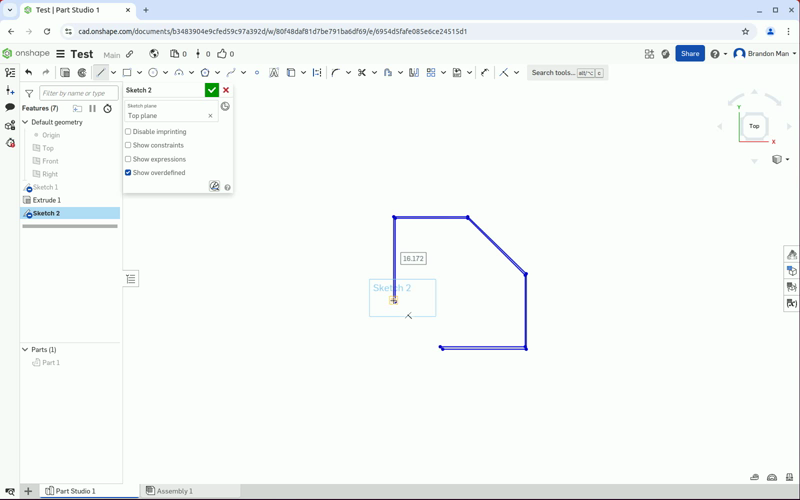
key(esc)
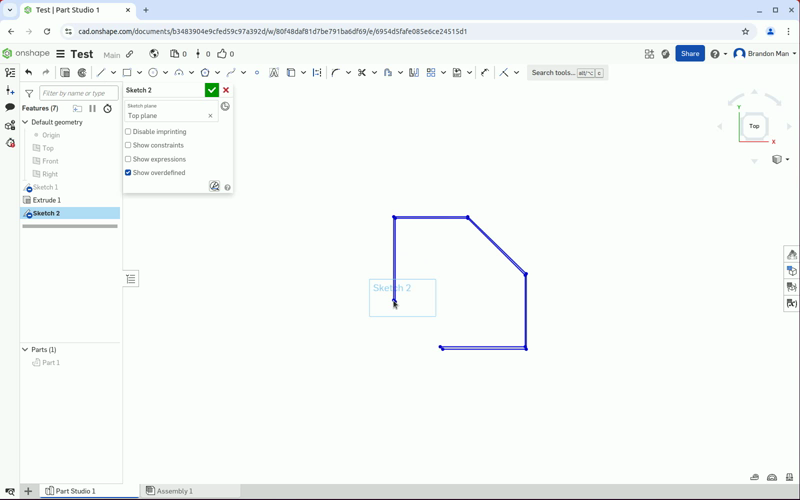
mouse_move(456, 348)
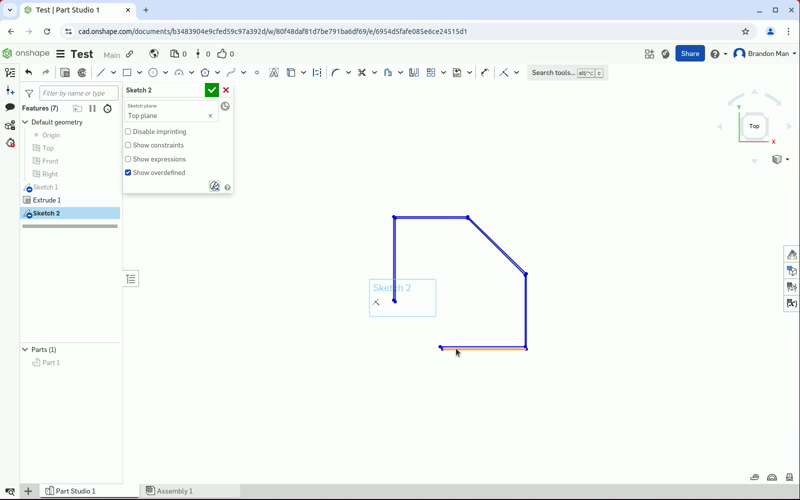
scroll(6)
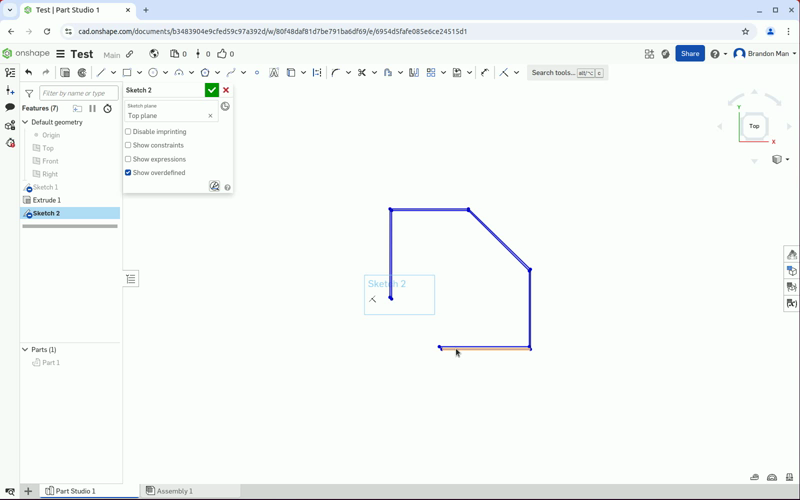
scroll(6)
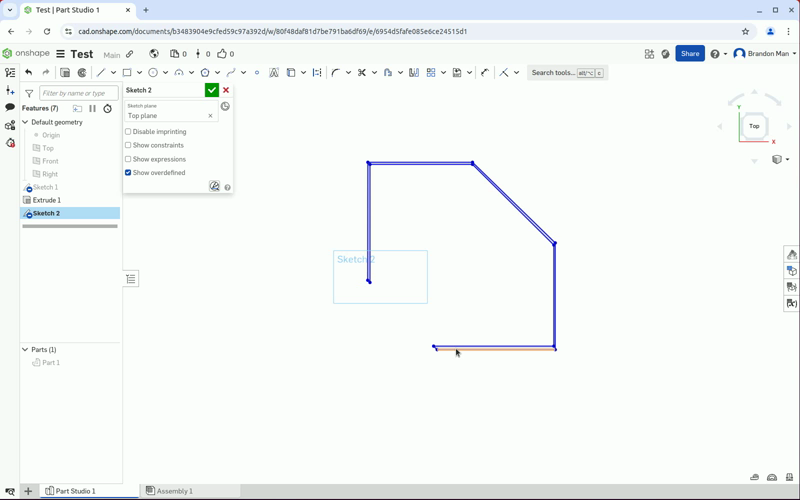
scroll(6)
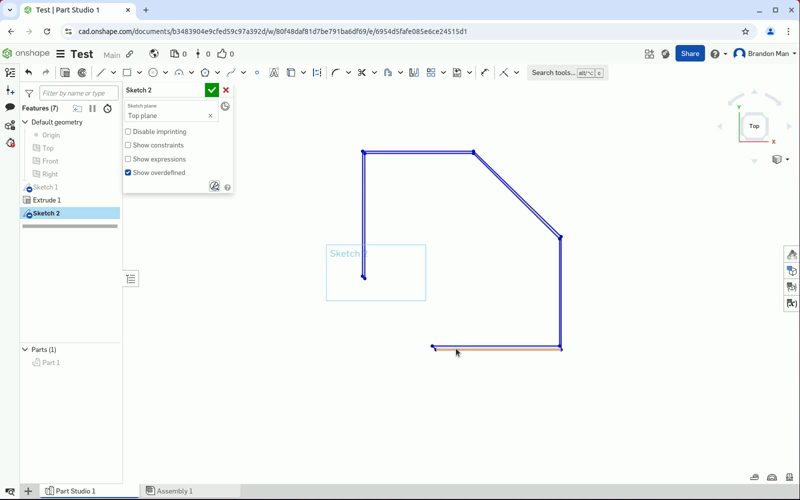
scroll(6)
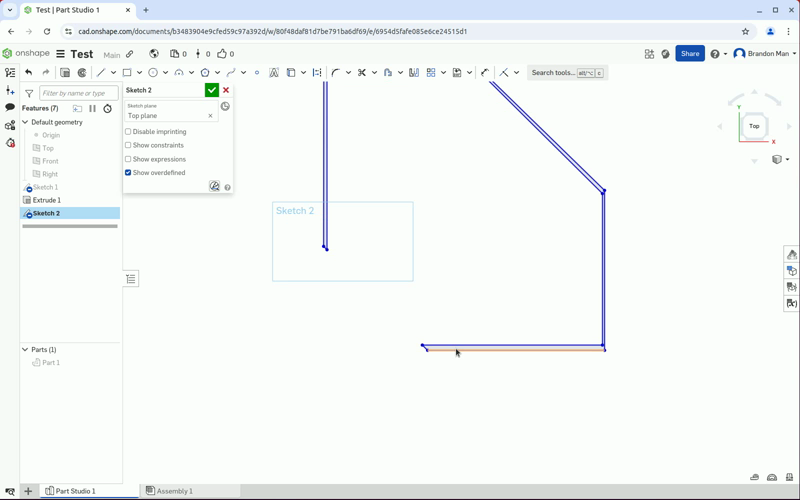
scroll(6)
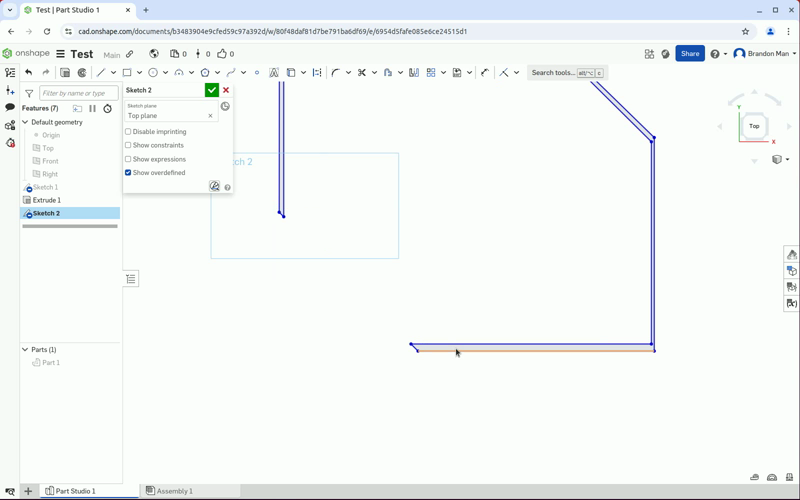
scroll(6)
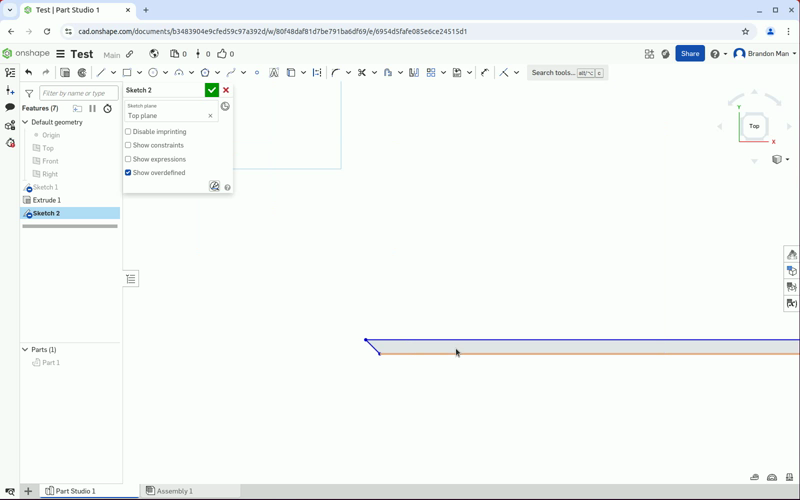
scroll(6)
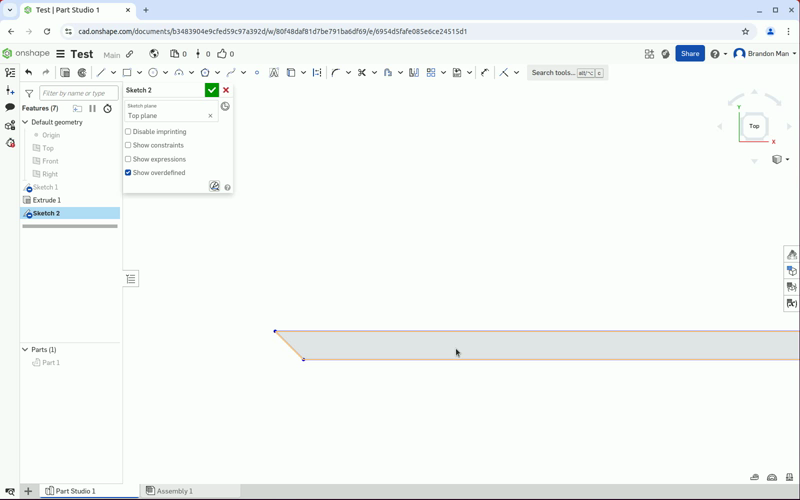
click(456, 348)
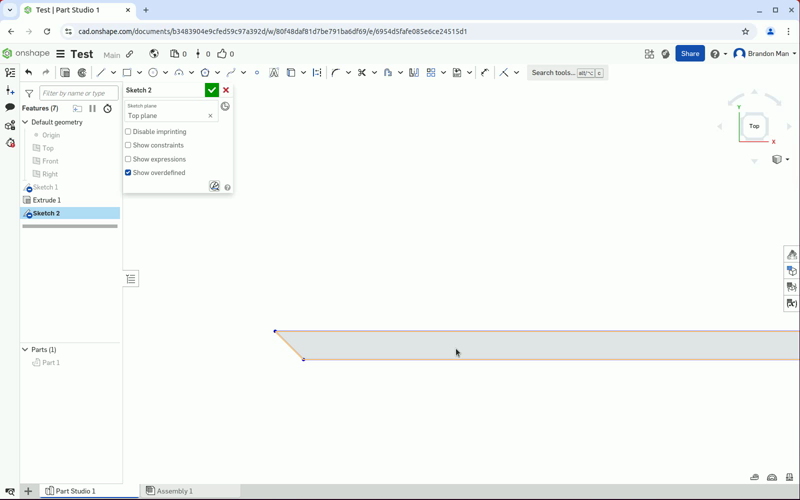
scroll(-6)
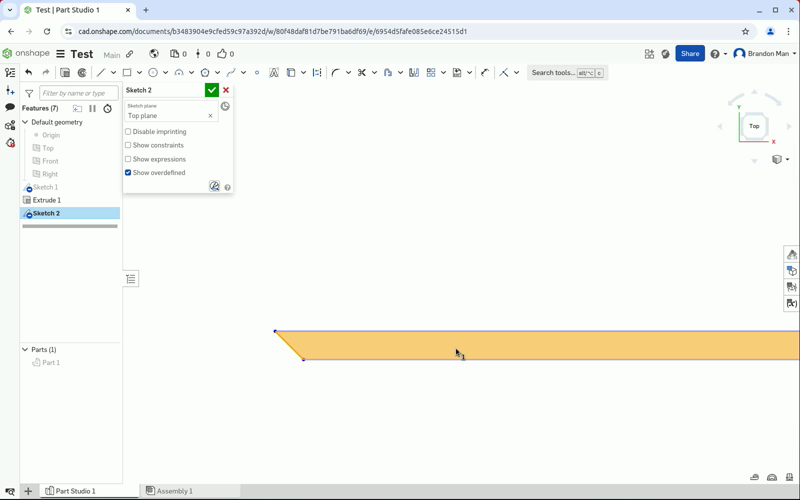
scroll(-6)
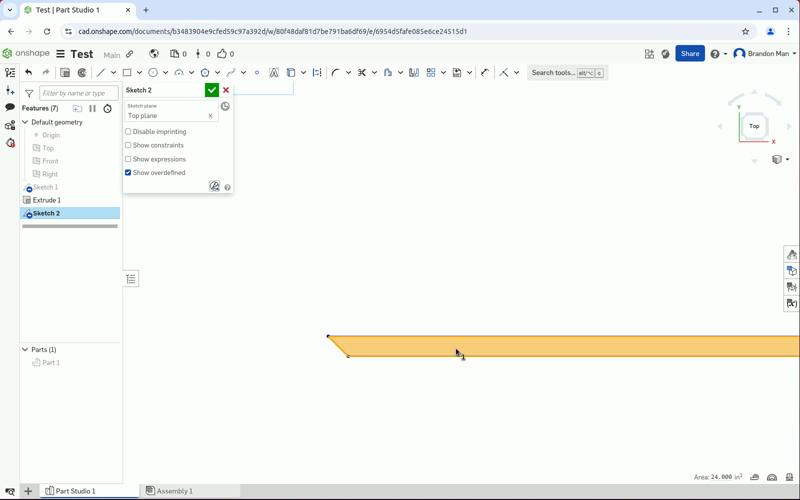
scroll(-6)
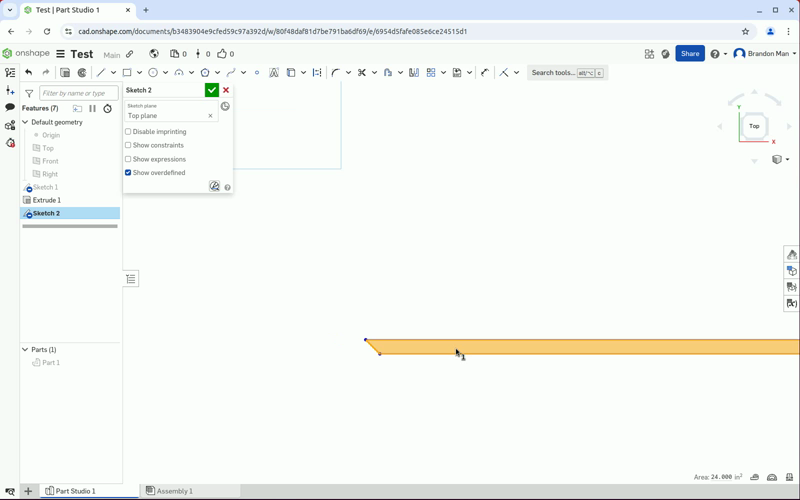
scroll(-6)
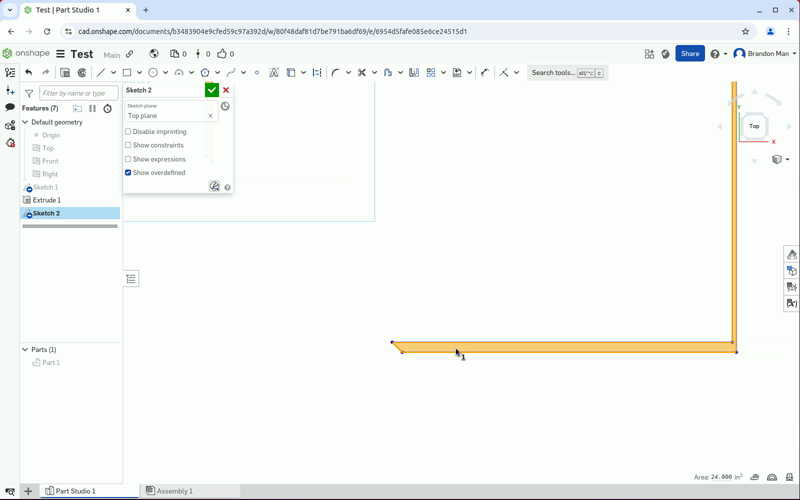
scroll(-6)
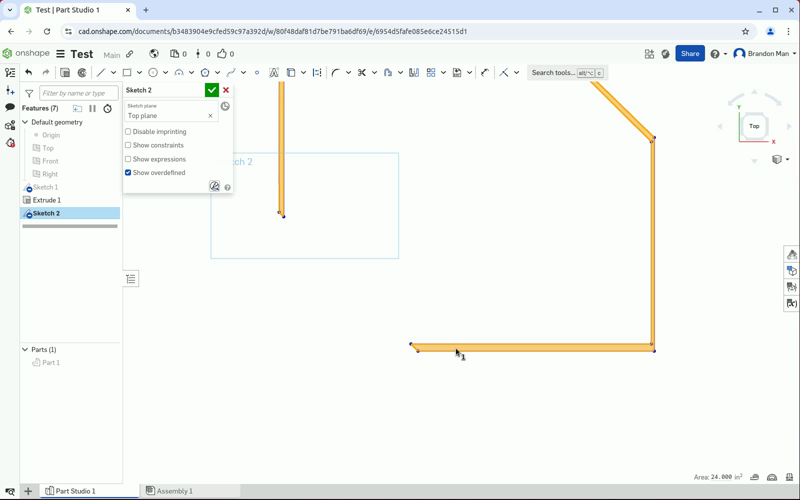
scroll(-6)
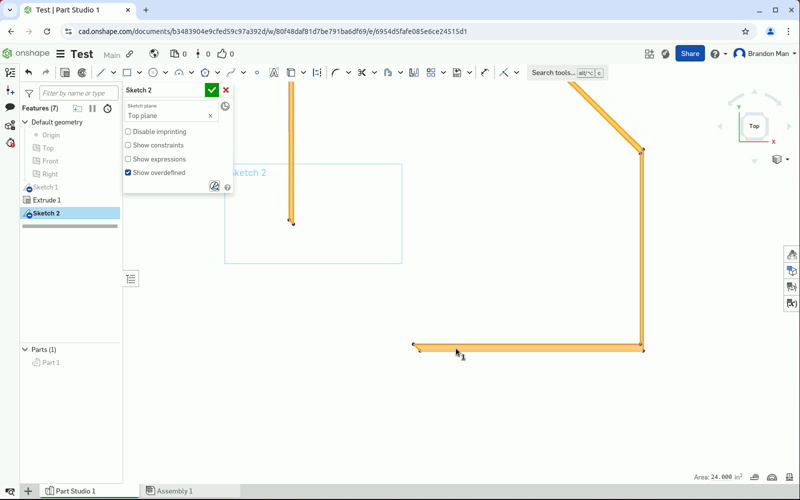
scroll(-6)
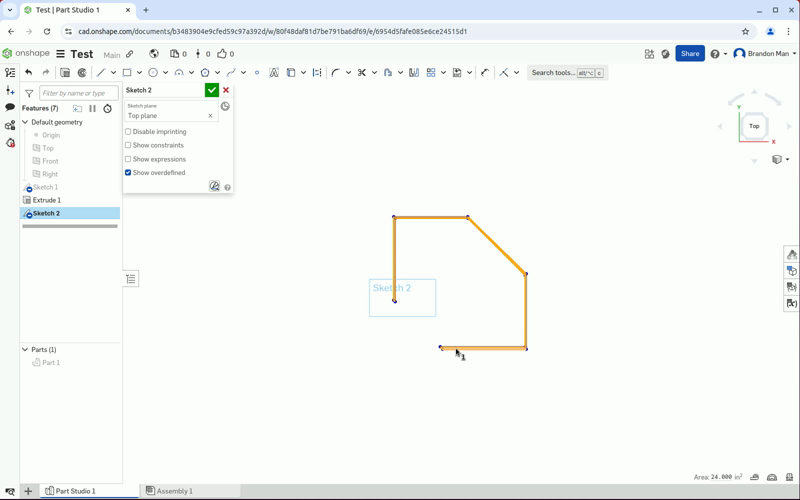
mouse_move(73, 352)
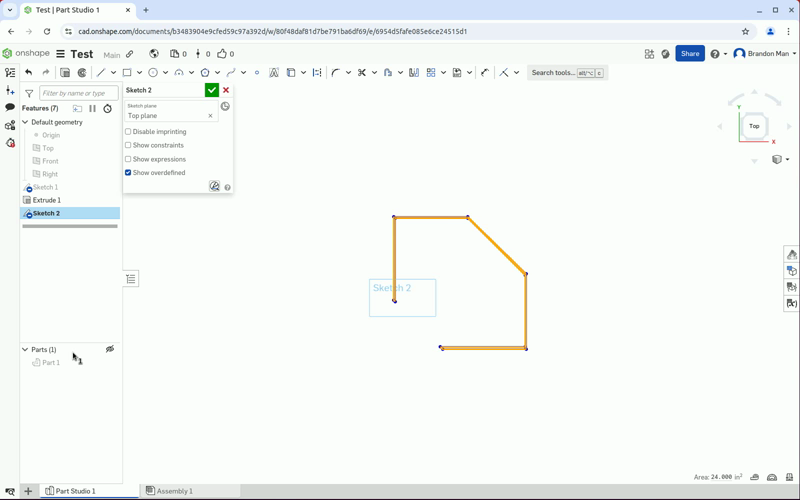
key(shift+y)
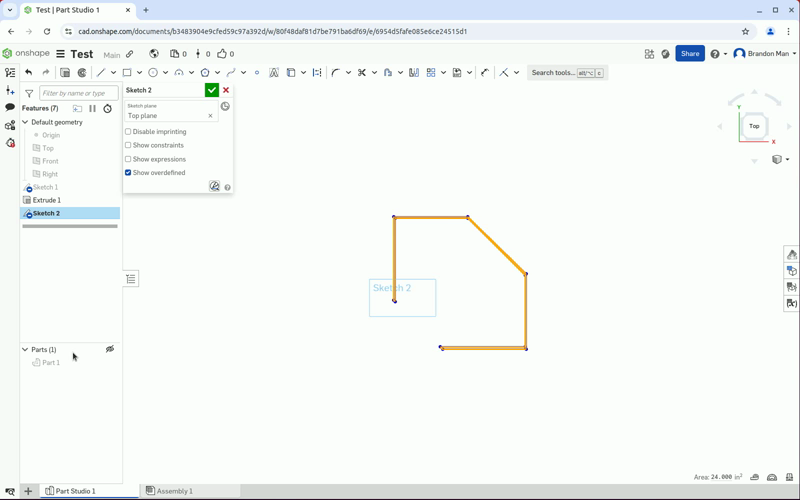
key(shift+e)
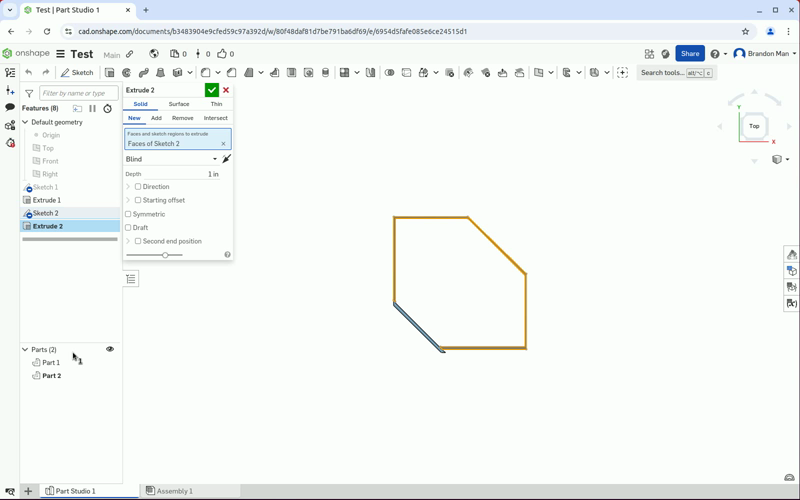
mouse_move(143, 106)
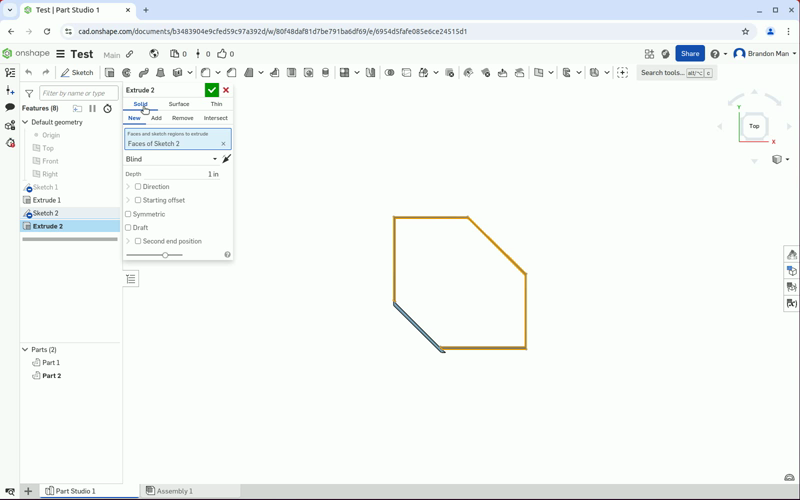
click(143, 106)
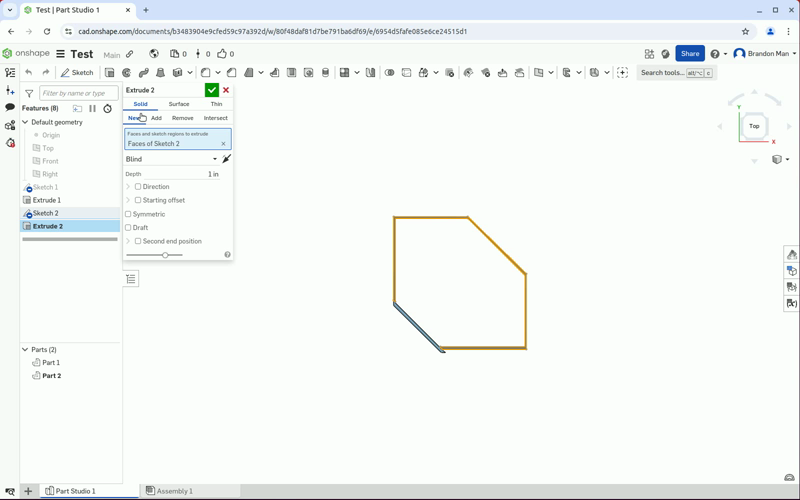
mouse_move(137, 120)
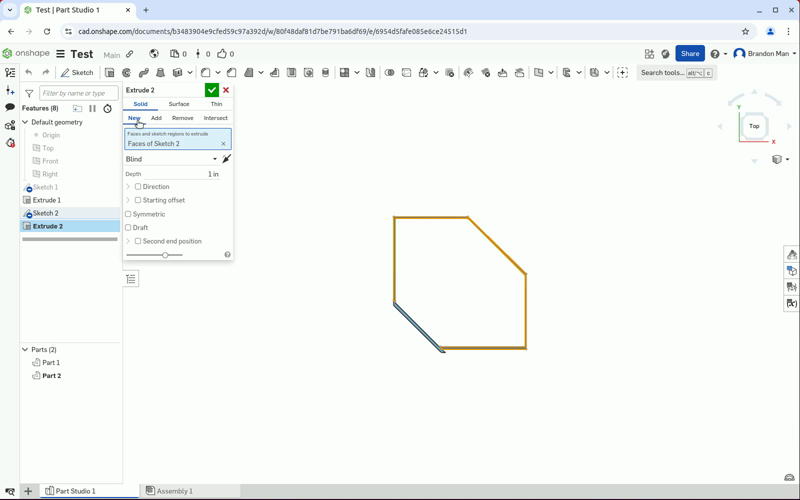
click(137, 120)
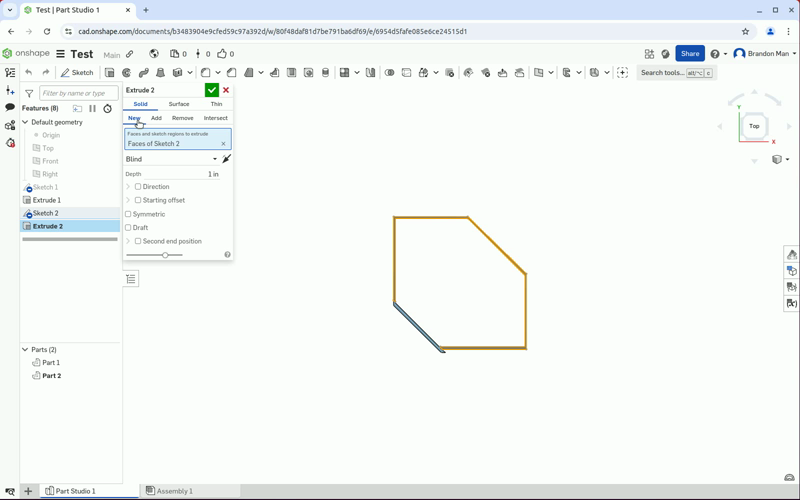
key(tab, 4)
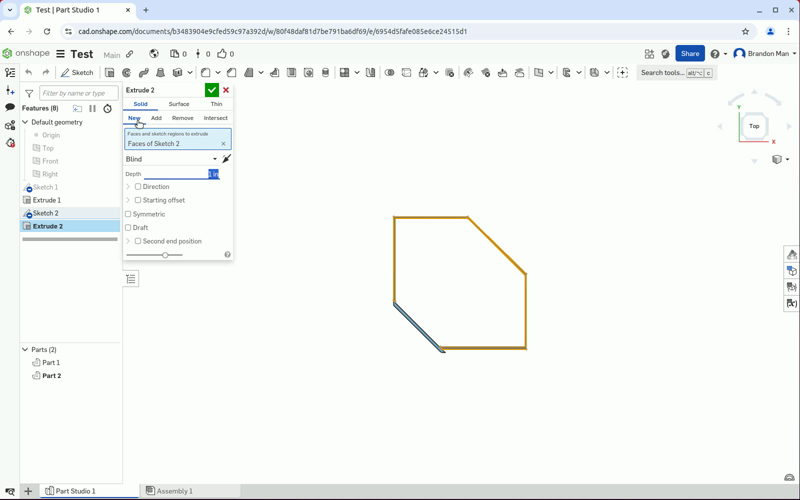
text(23.108)
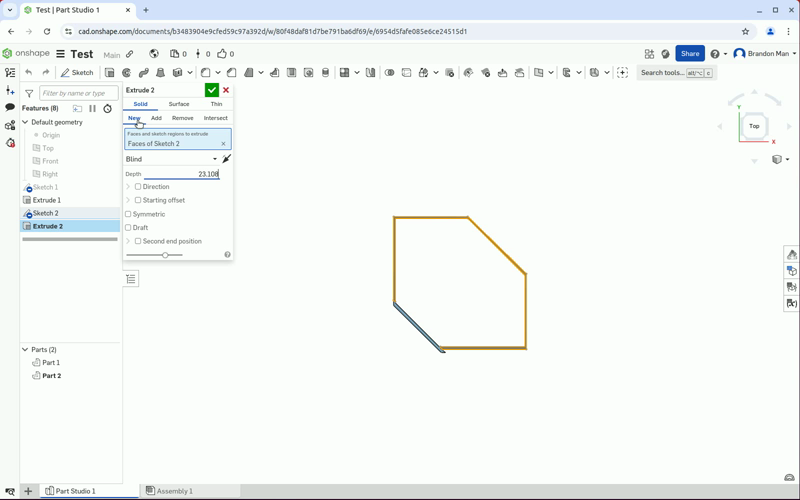
key(enter)
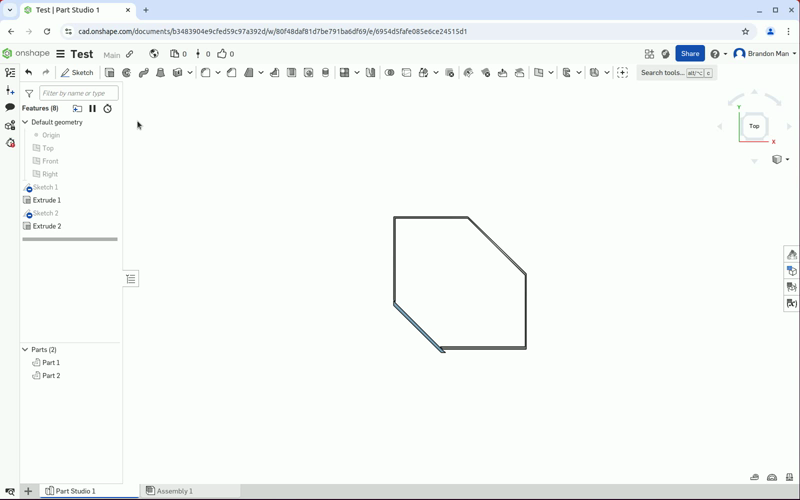
key(shift+h)
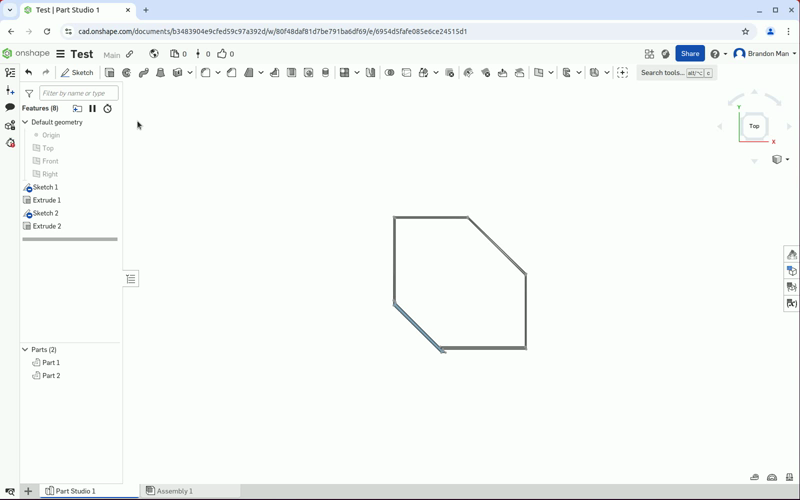
key(shift+h)
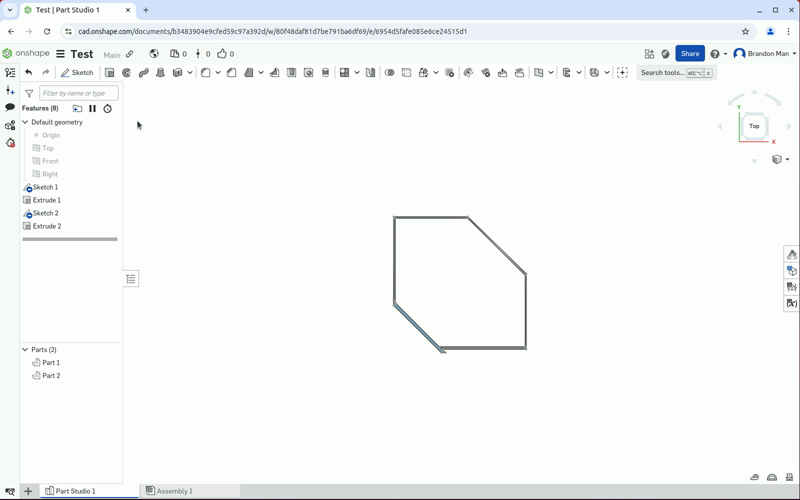
key(shift+7)
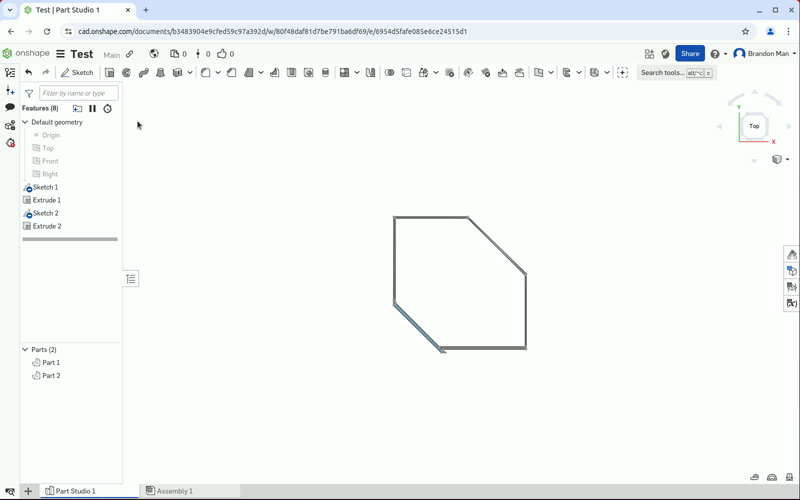
key(up, 3)
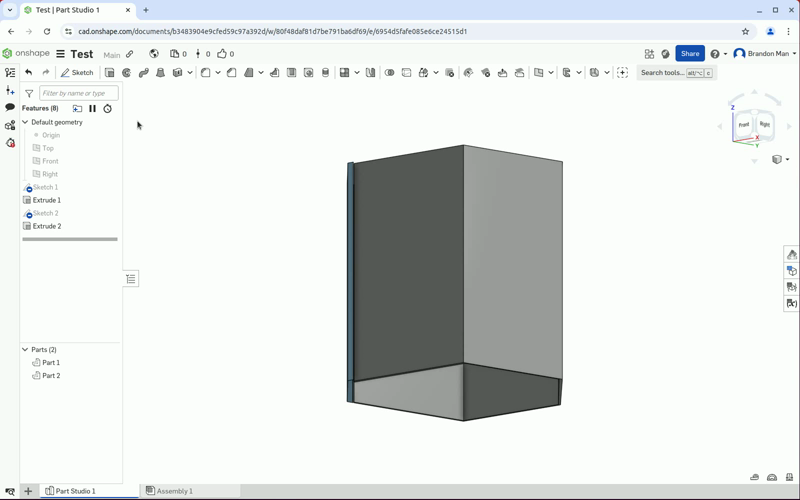
key(left, 3)
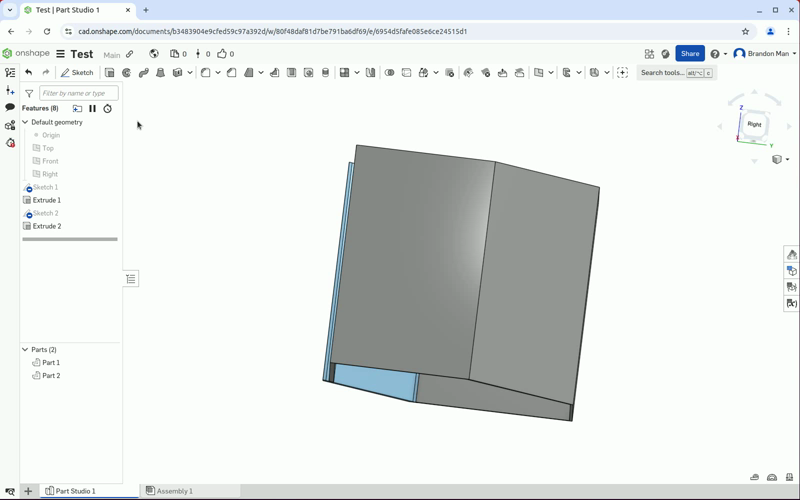
key(right, 3)
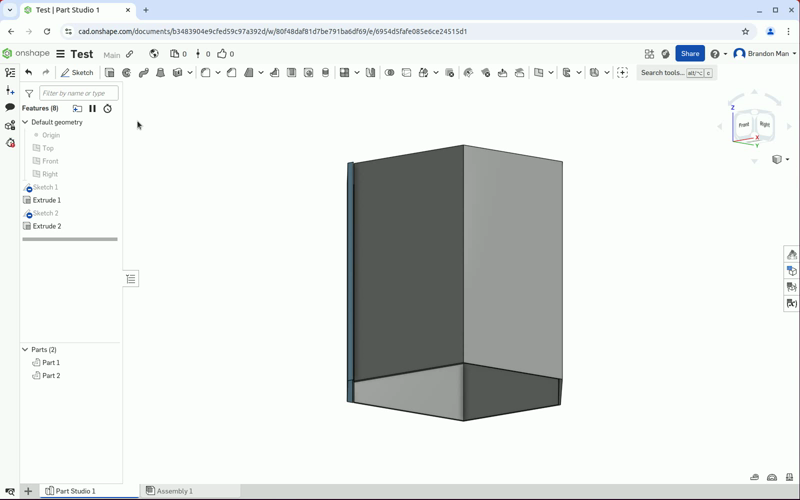
key(down, 3)
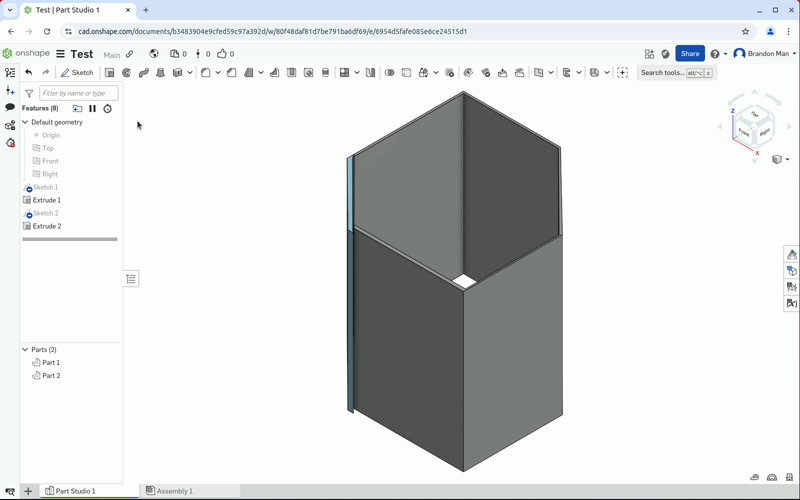
mouse_move(73, 189)
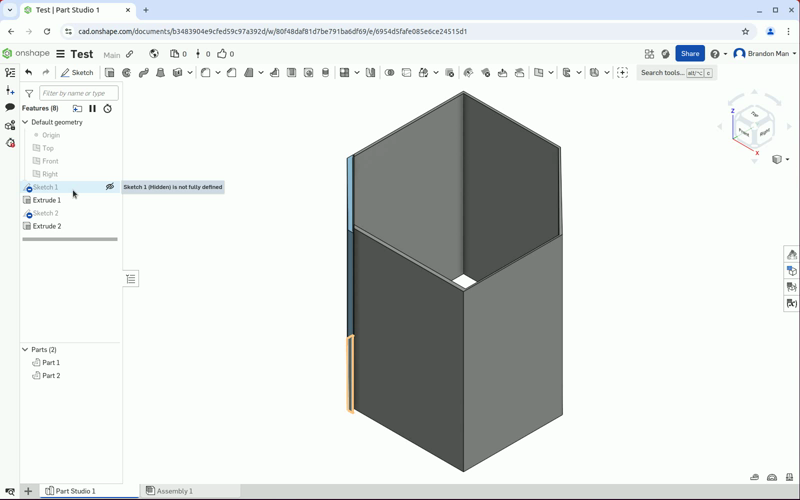
click(73, 189)